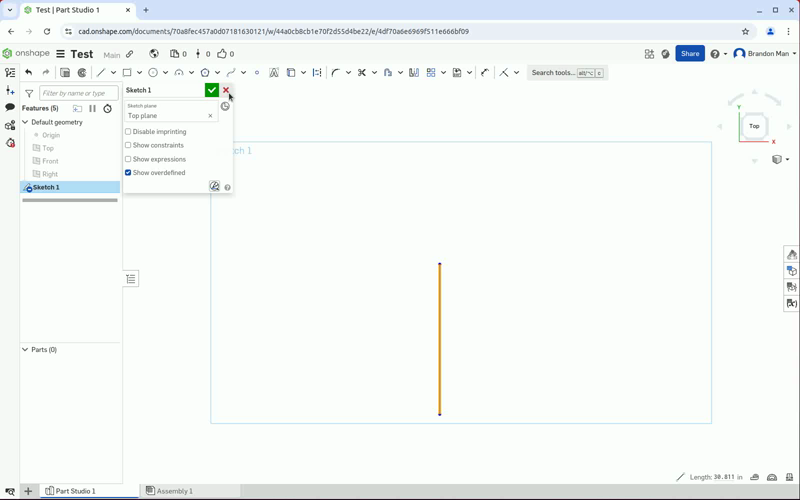
key(shift+h)
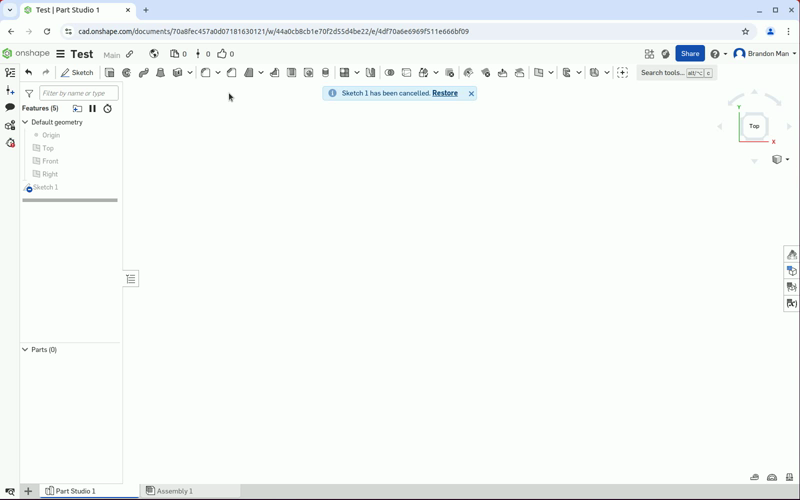
mouse_move(73, 352)
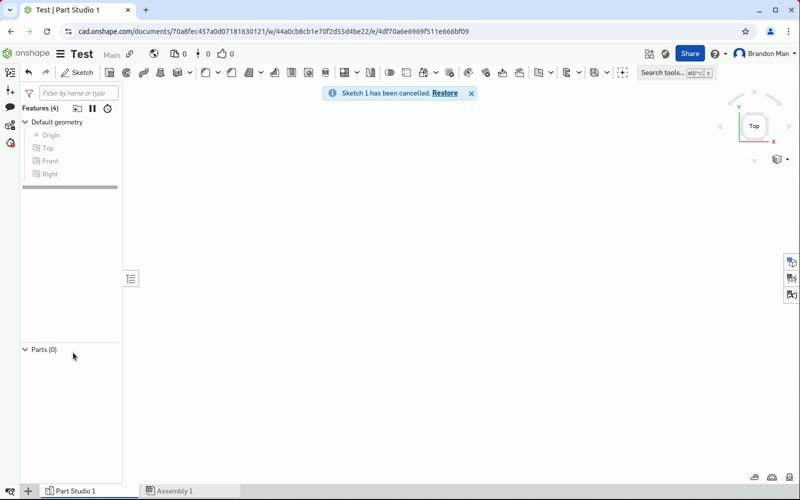
key(y)
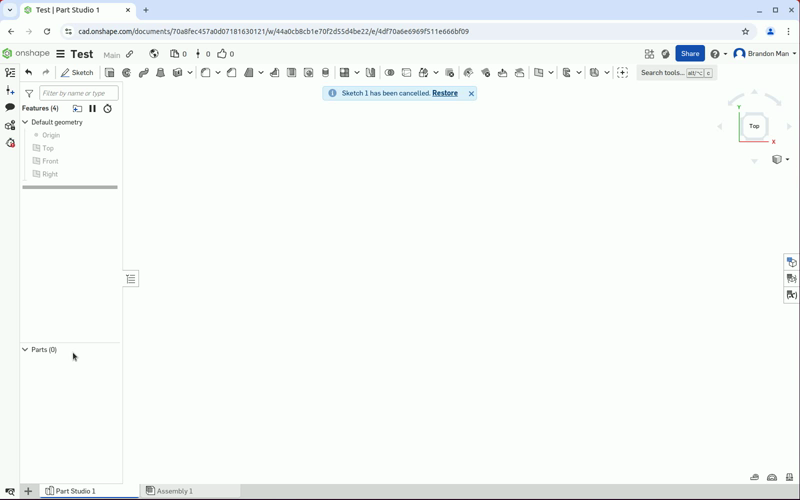
key(shift+p)
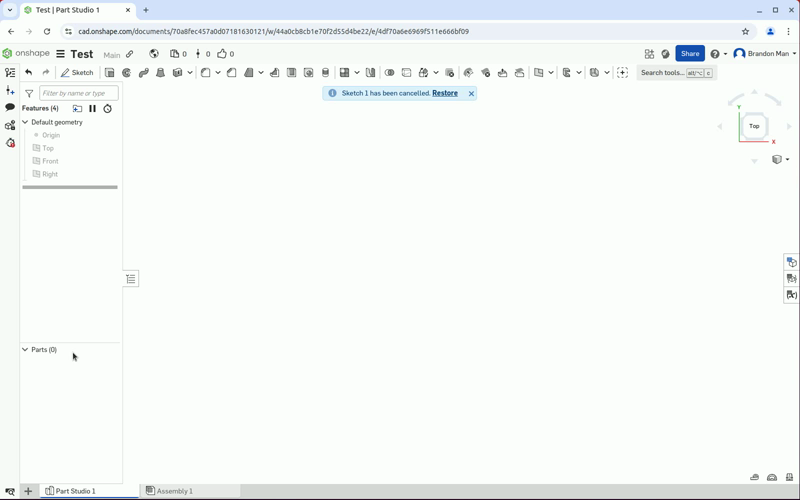
key(space)
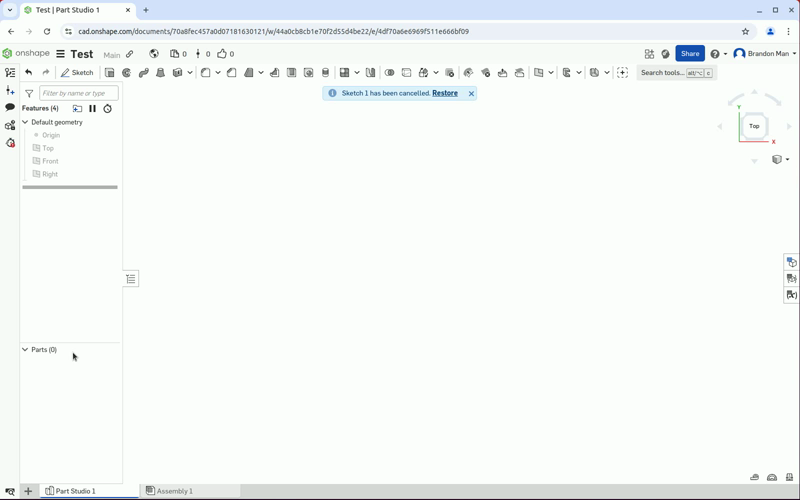
key_down(shift)
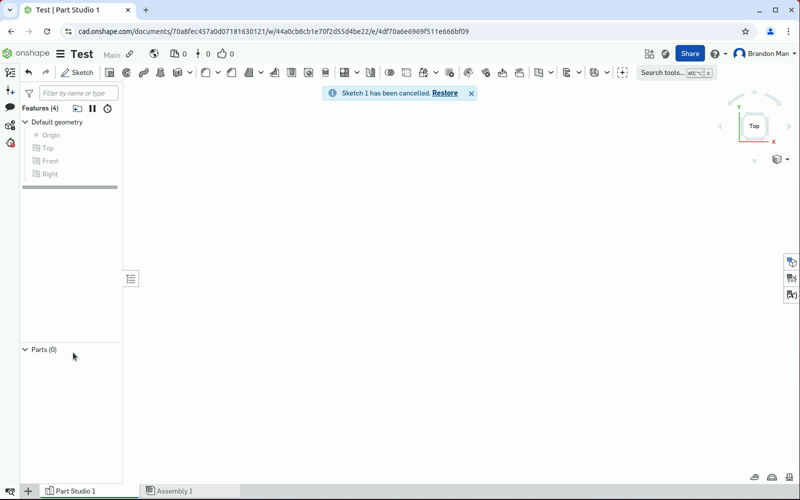
key(up)
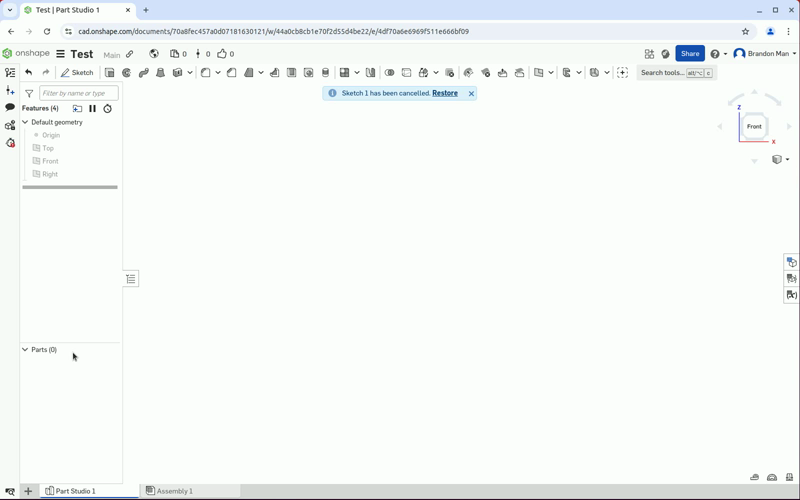
key_up(shift)
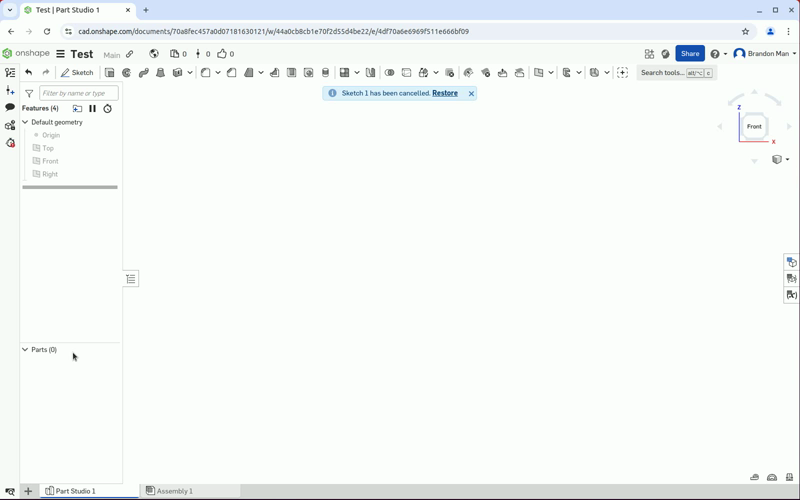
mouse_move(73, 352)
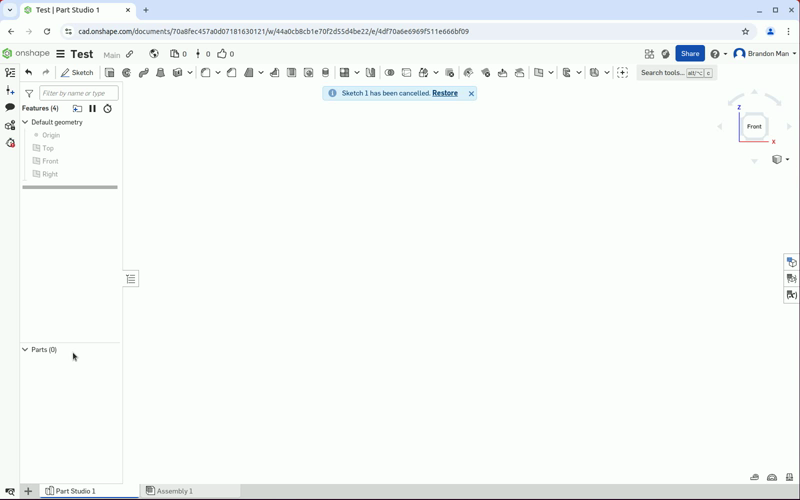
key(shift+y)
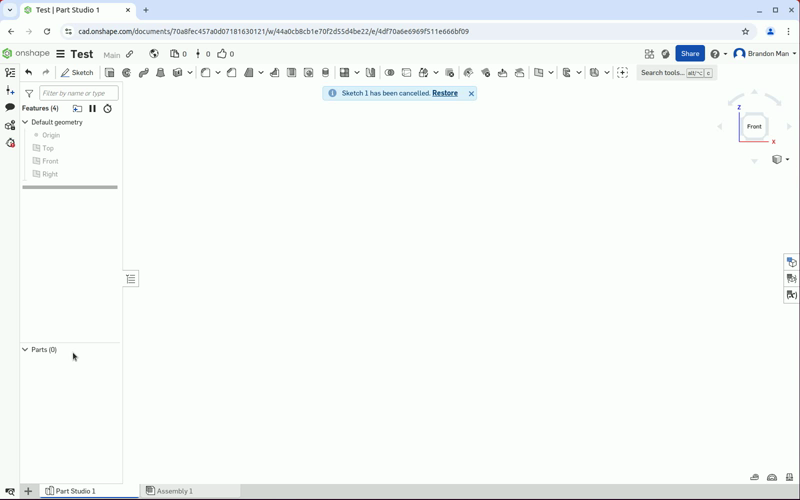
key(shift+s)
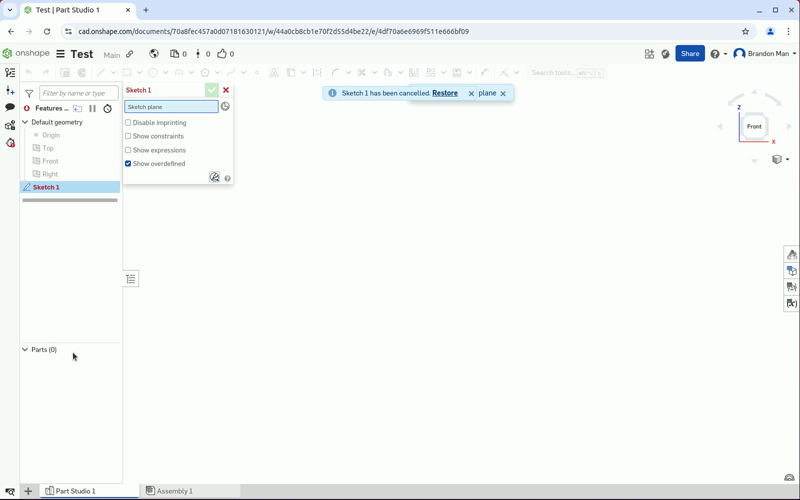
mouse_move(73, 163)
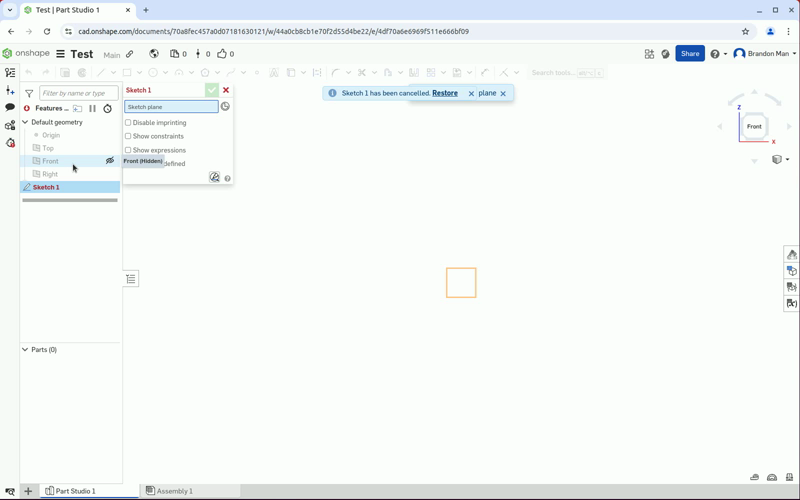
click(73, 163)
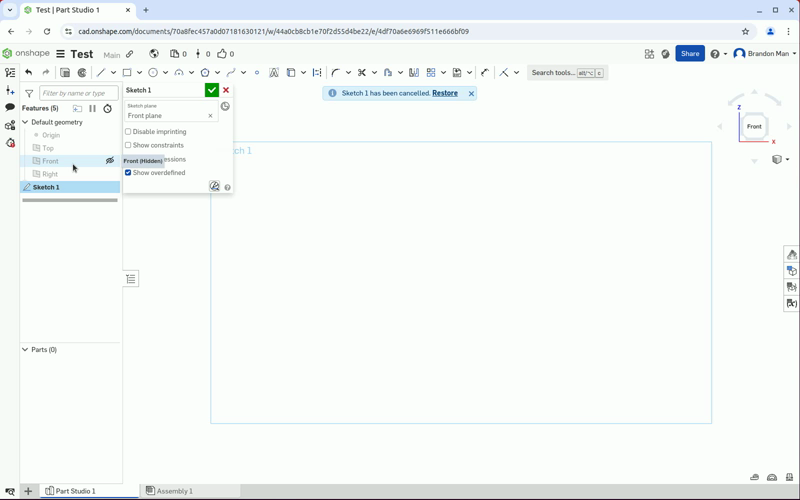
mouse_move(73, 352)
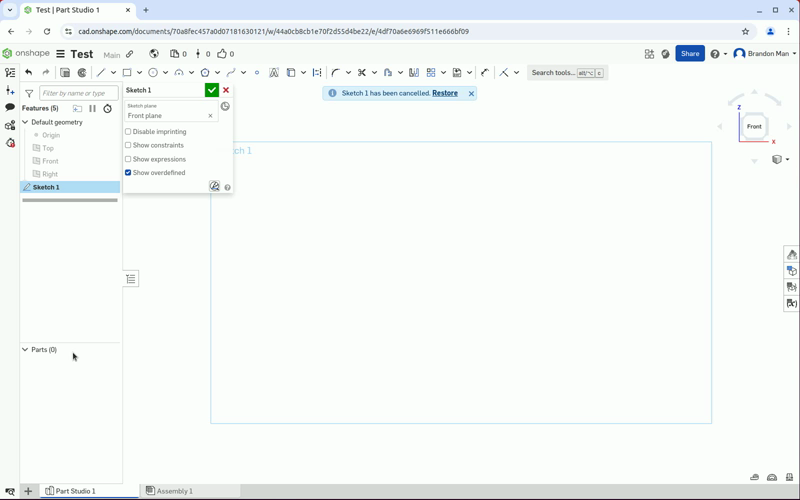
key(y)
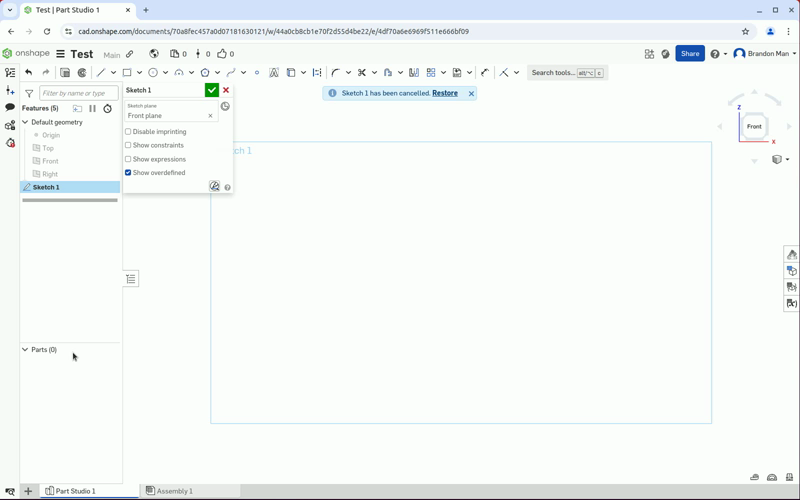
key(l)
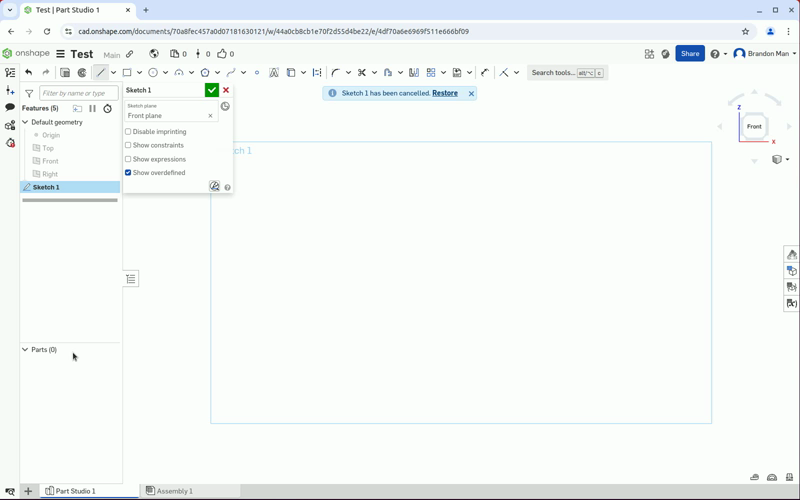
key_down(shift)
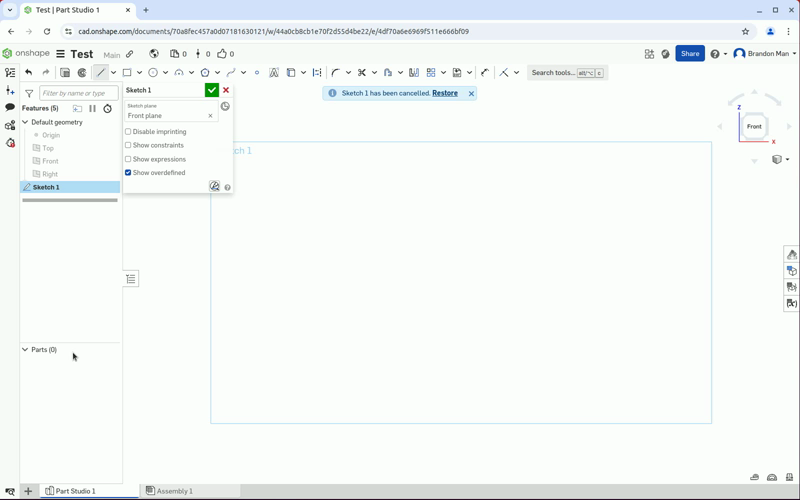
mouse_move(356, 234)
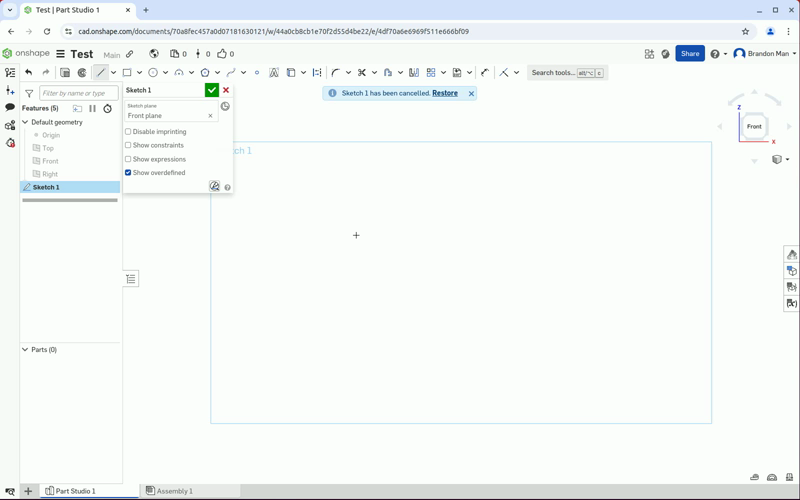
click(356, 234)
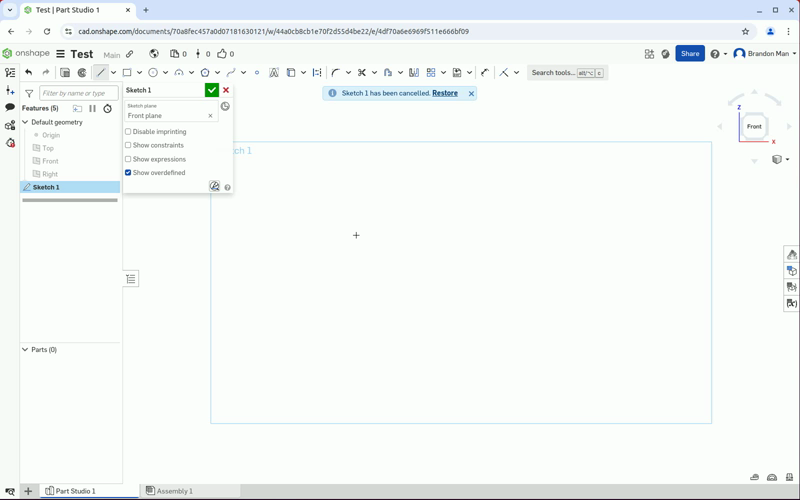
key_up(shift)
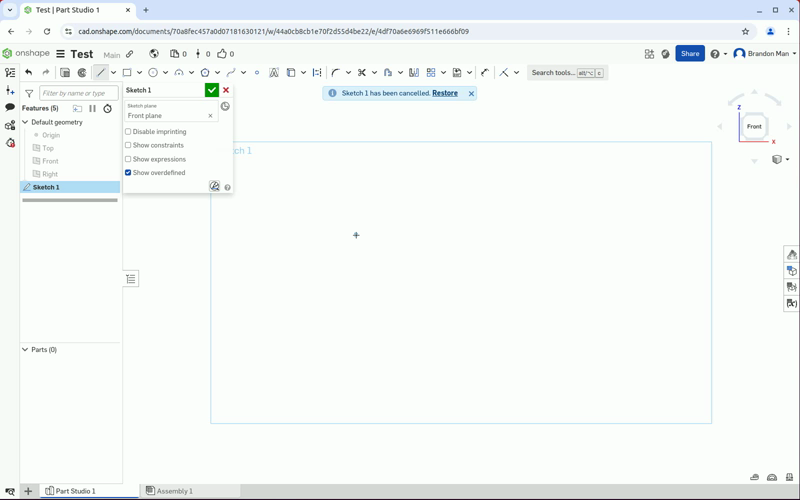
key_down(shift)
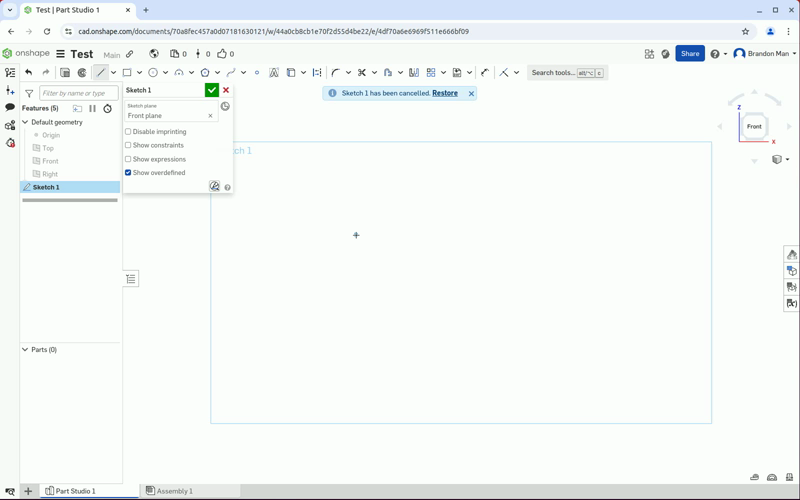
mouse_move(386, 234)
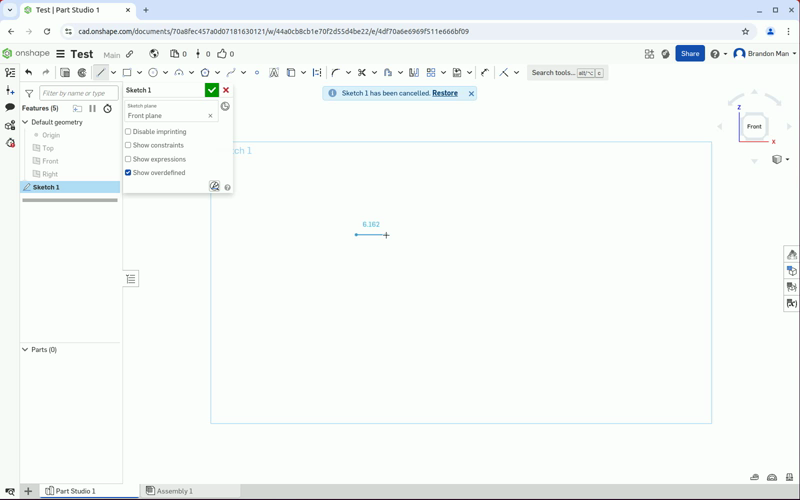
mouse_move(389, 234)
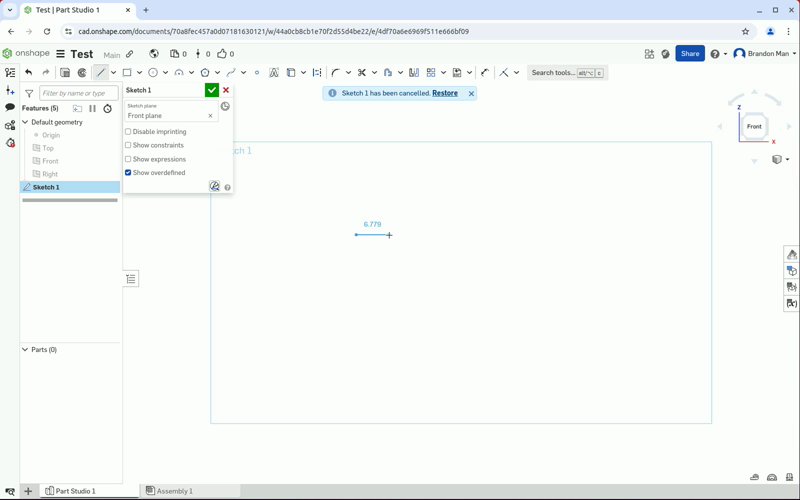
click(389, 234)
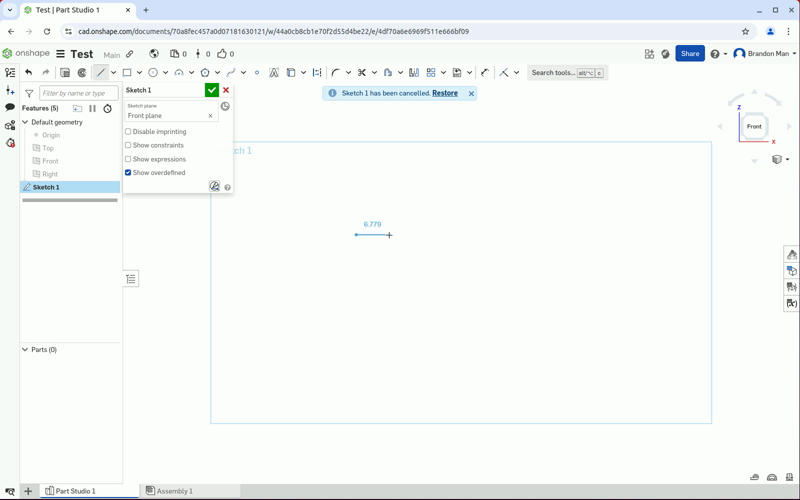
key_up(shift)
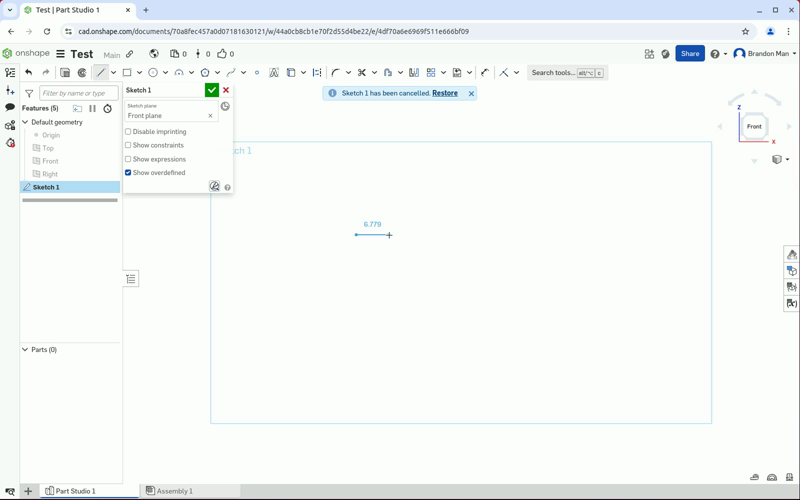
key_down(shift)
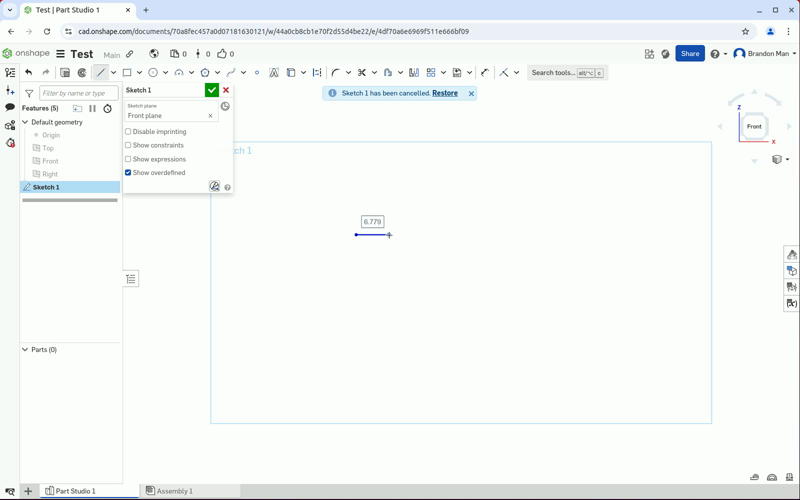
mouse_move(389, 315)
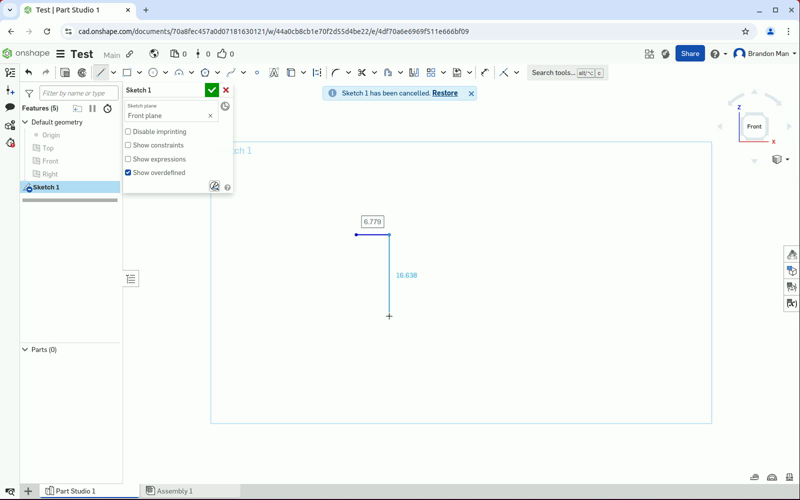
click(389, 315)
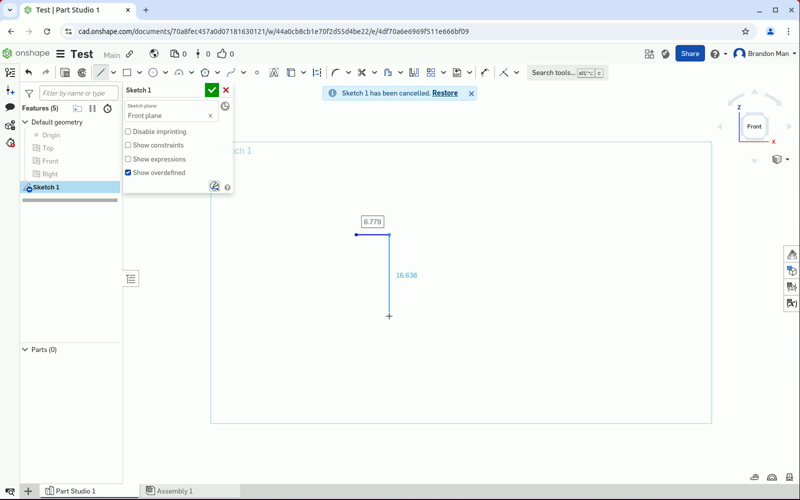
key_up(shift)
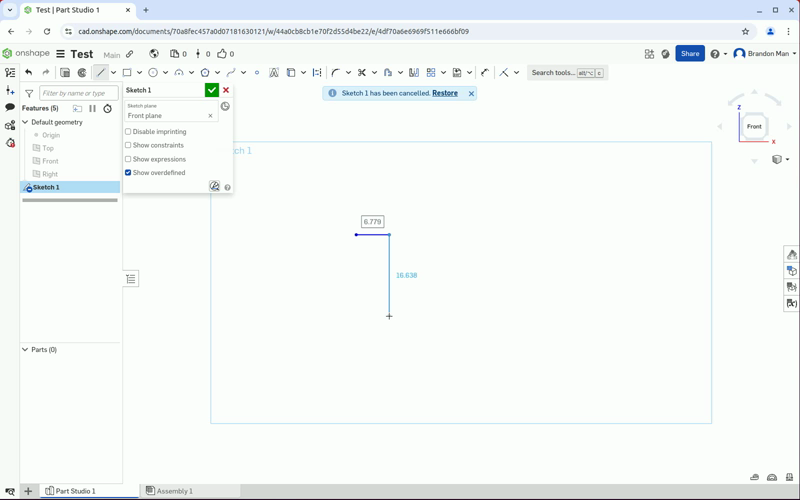
key_down(shift)
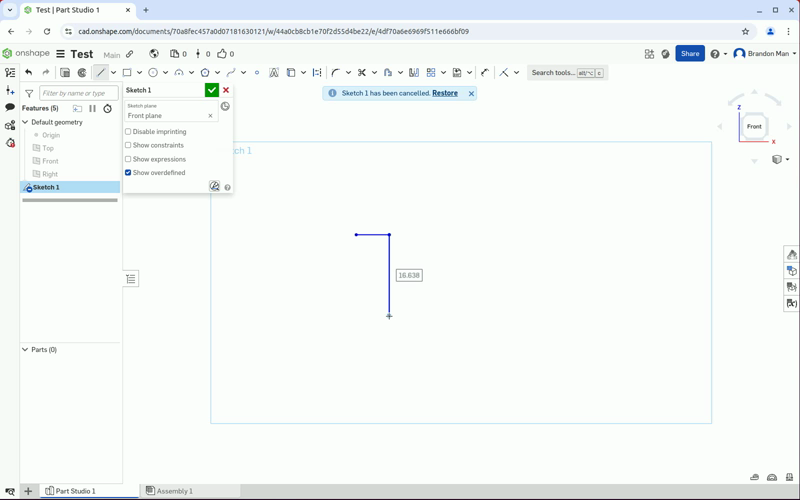
mouse_move(483, 315)
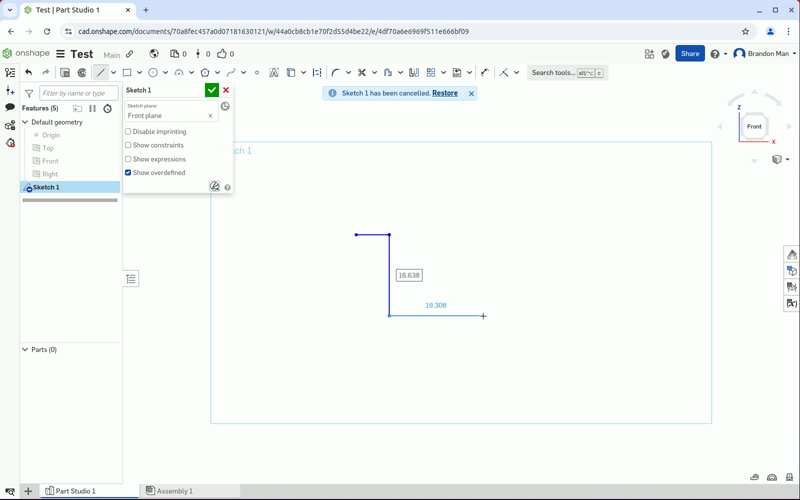
click(483, 315)
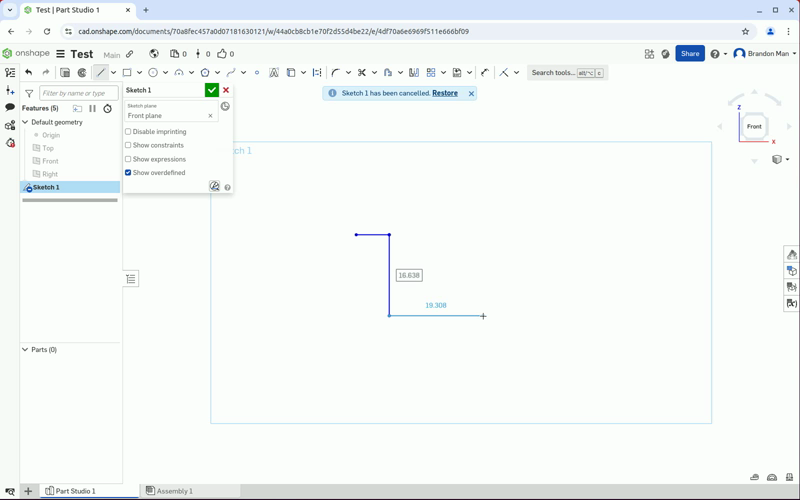
key_up(shift)
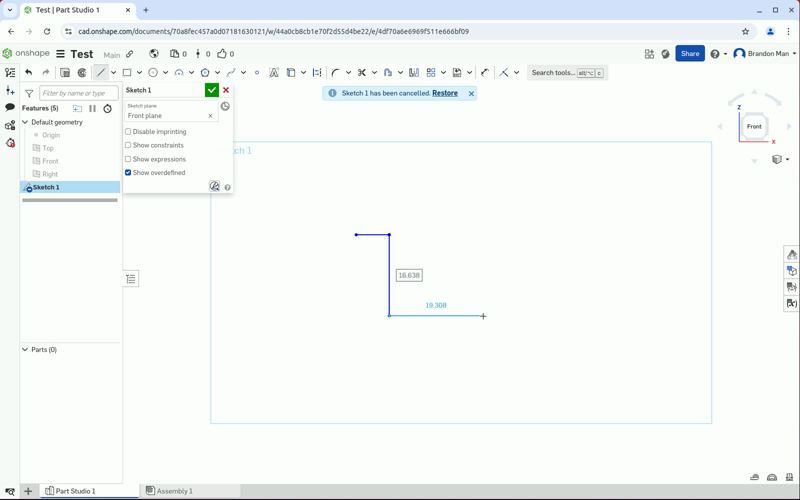
key_down(shift)
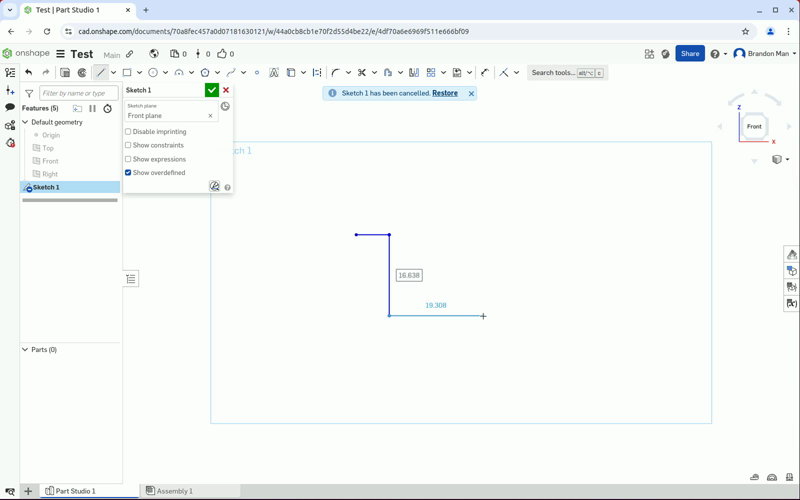
mouse_move(513, 315)
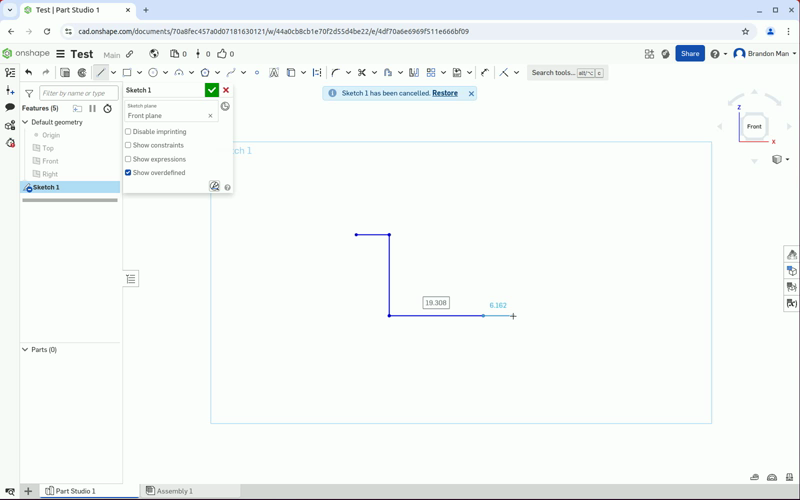
mouse_move(483, 330)
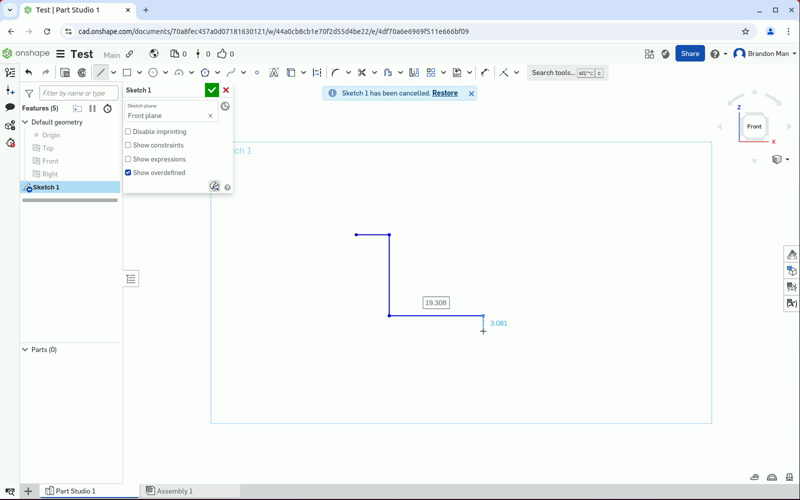
click(483, 330)
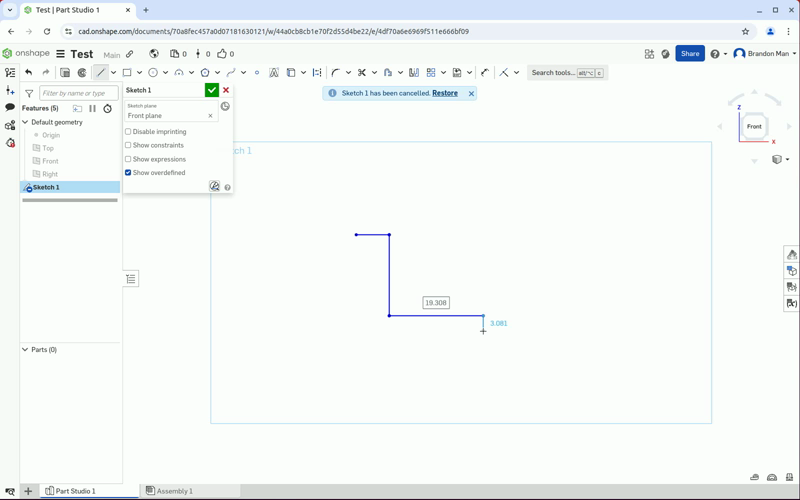
key_up(shift)
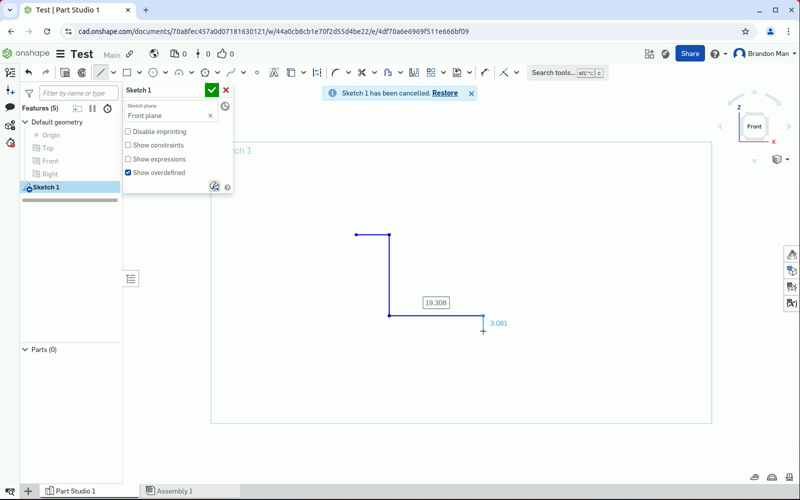
key_down(shift)
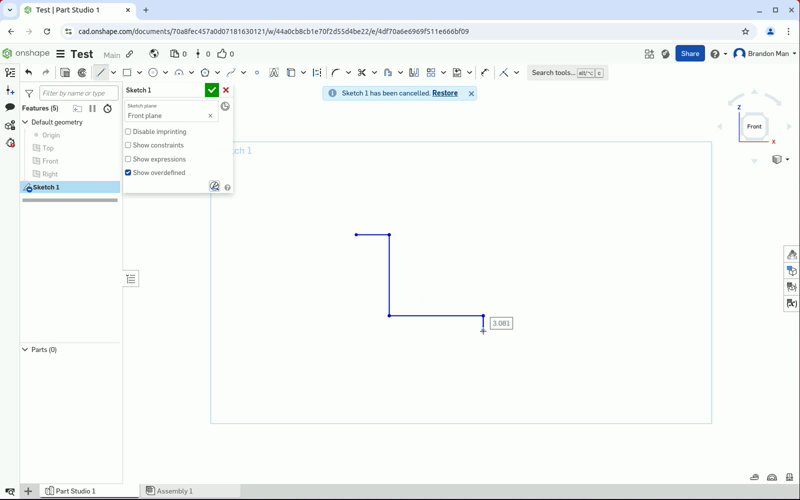
mouse_move(389, 330)
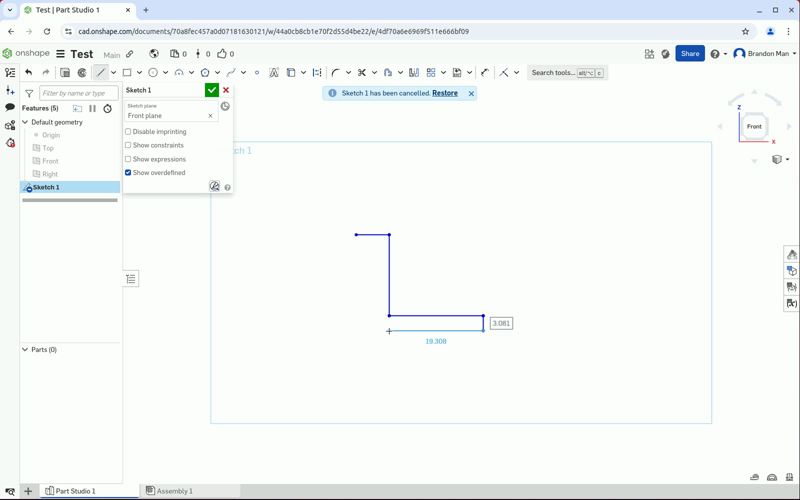
click(389, 330)
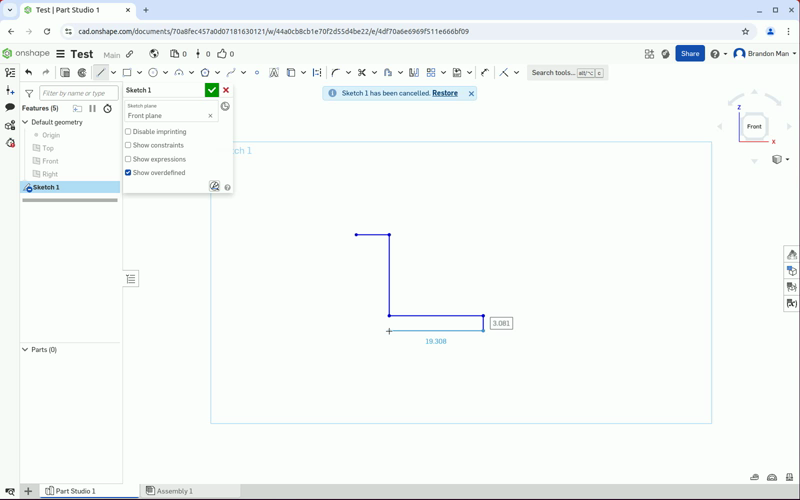
key_up(shift)
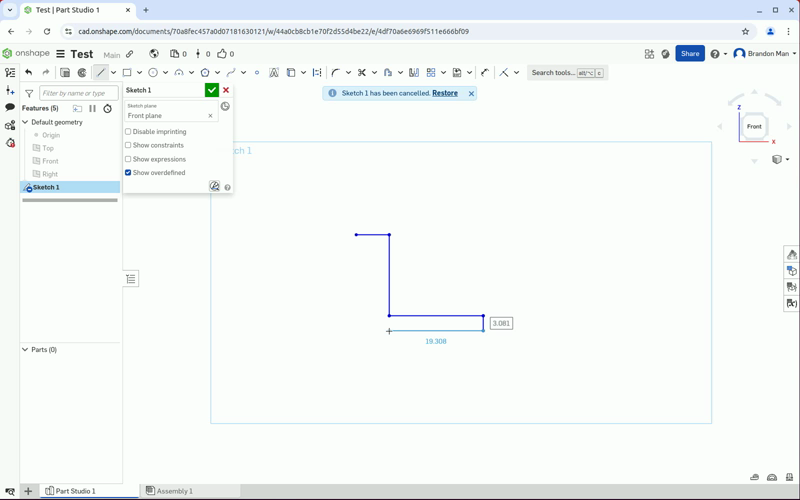
key_down(shift)
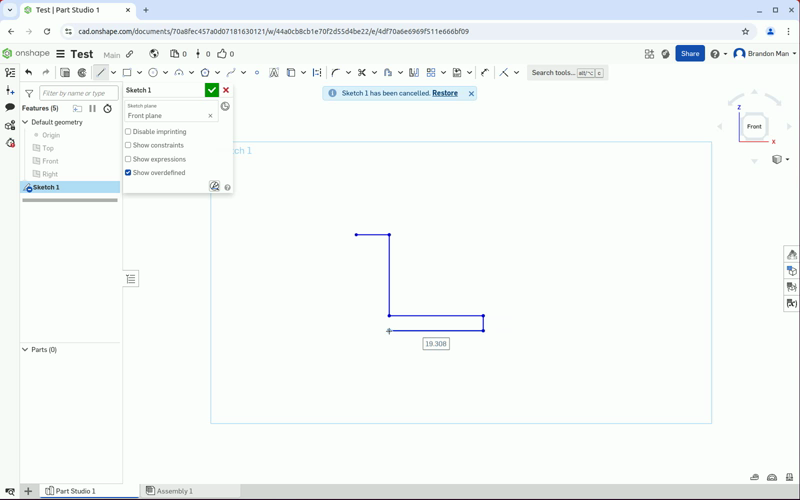
mouse_move(419, 330)
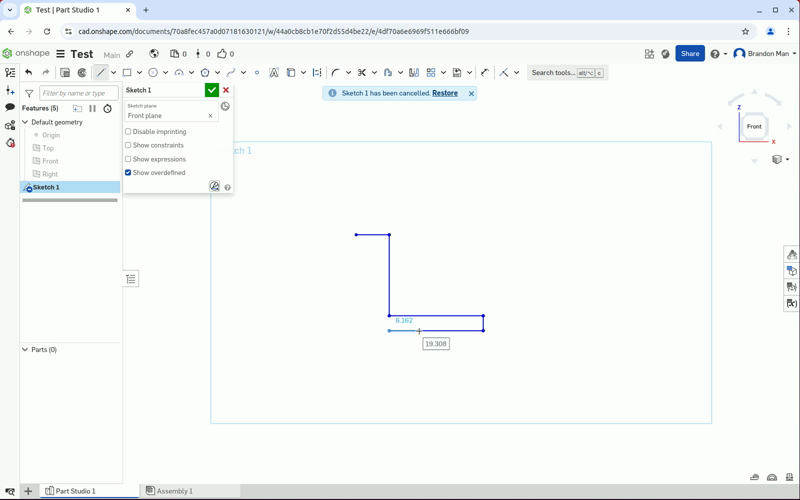
mouse_move(389, 346)
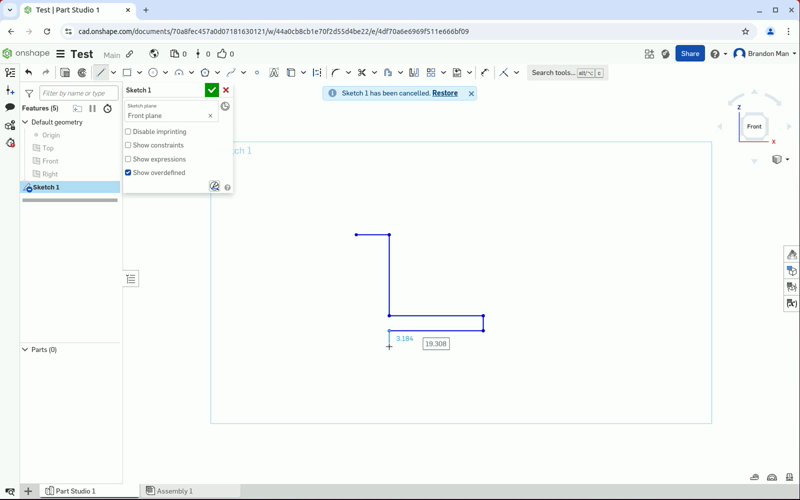
click(389, 346)
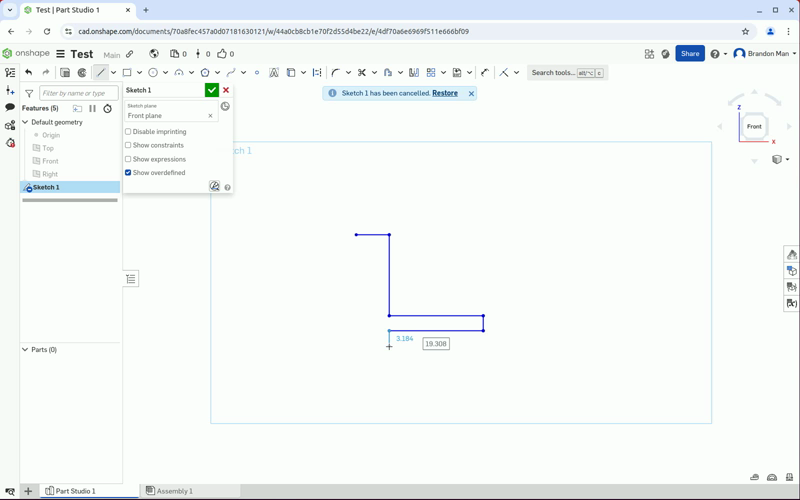
key_up(shift)
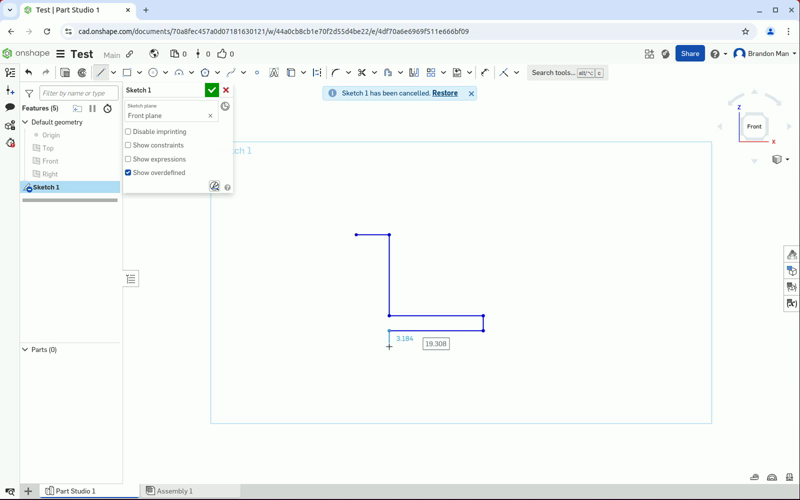
key_down(shift)
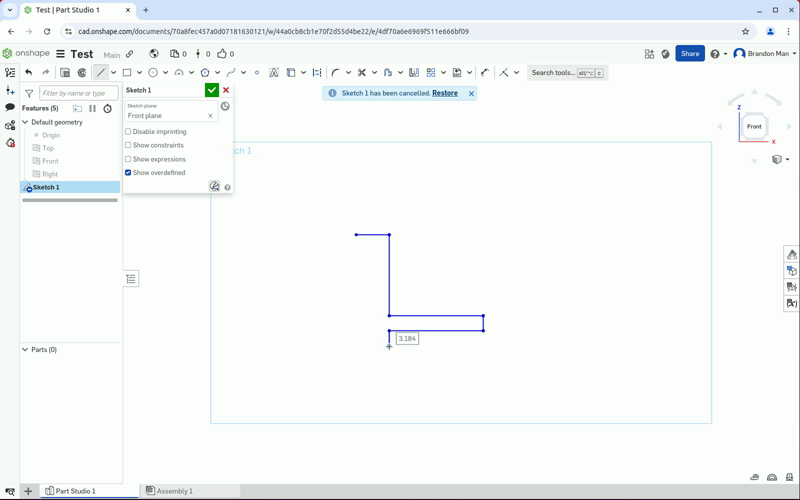
mouse_move(564, 346)
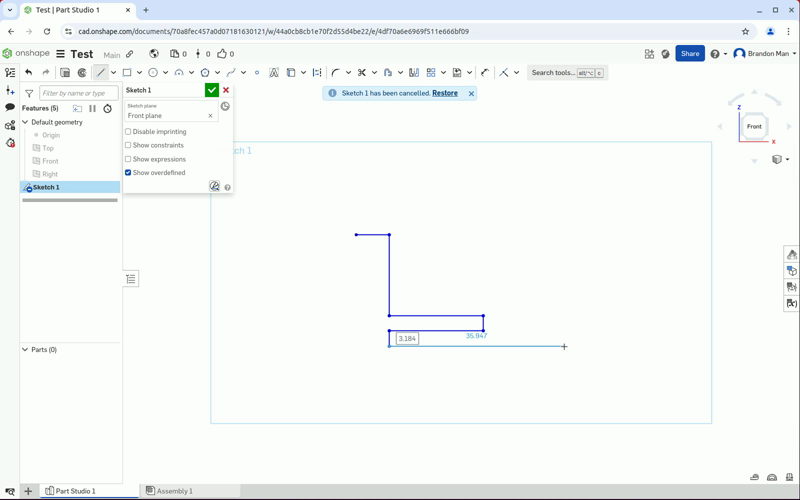
click(564, 346)
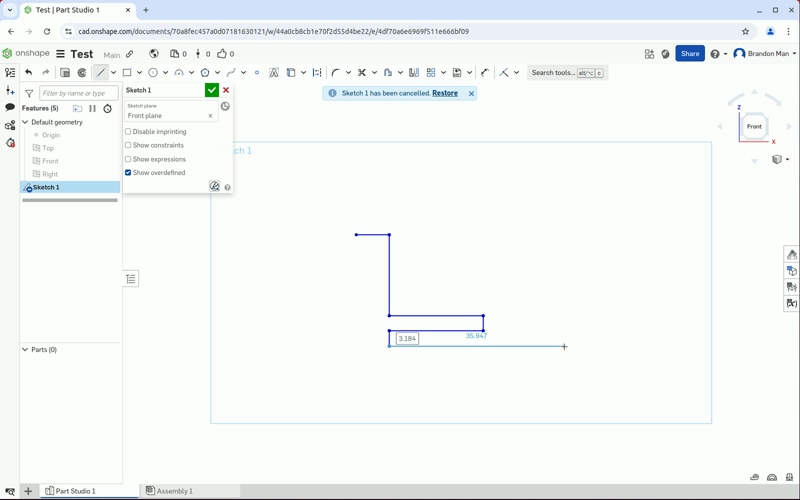
key_up(shift)
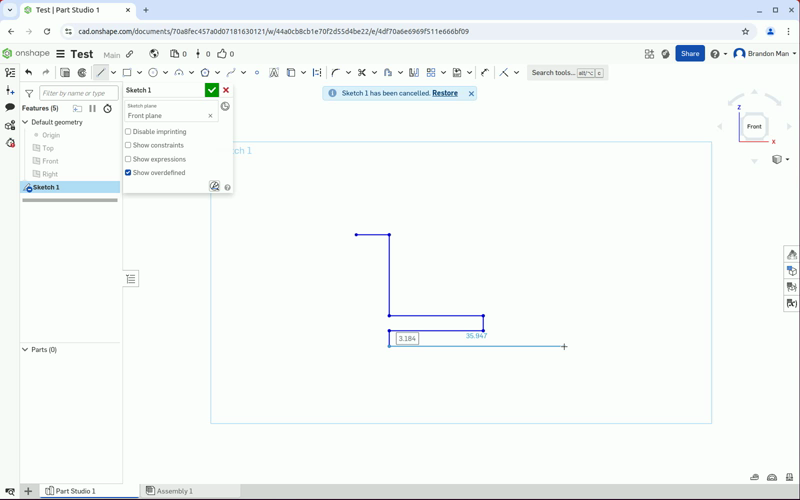
key_down(shift)
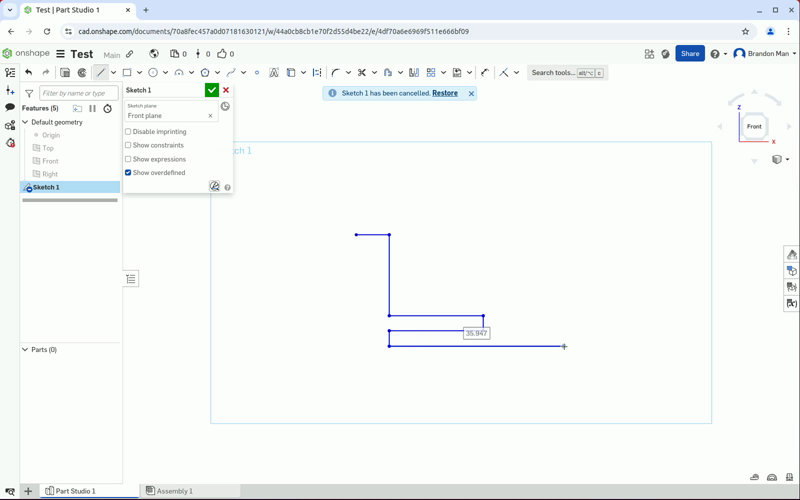
mouse_move(564, 282)
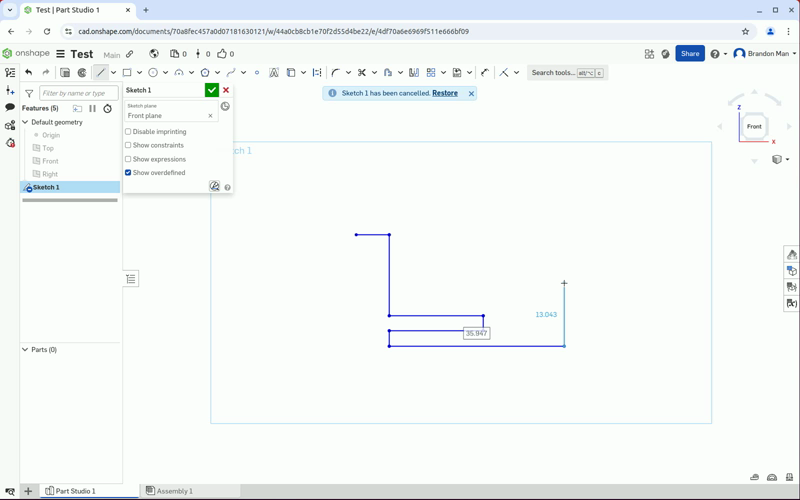
click(564, 282)
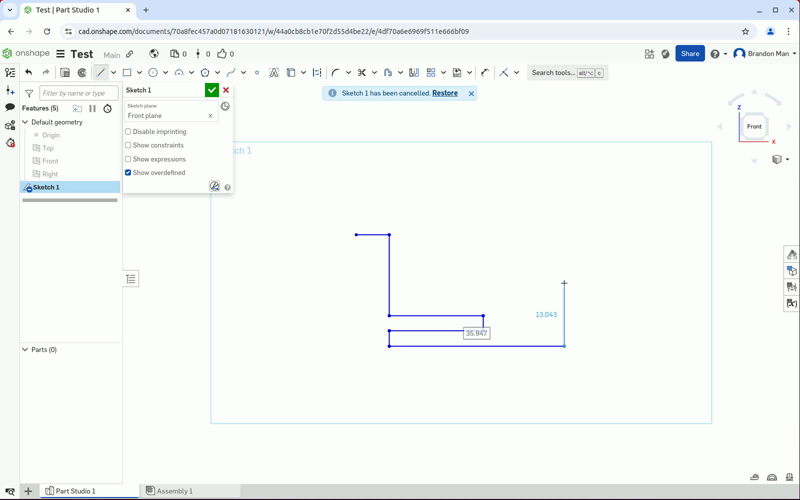
key_up(shift)
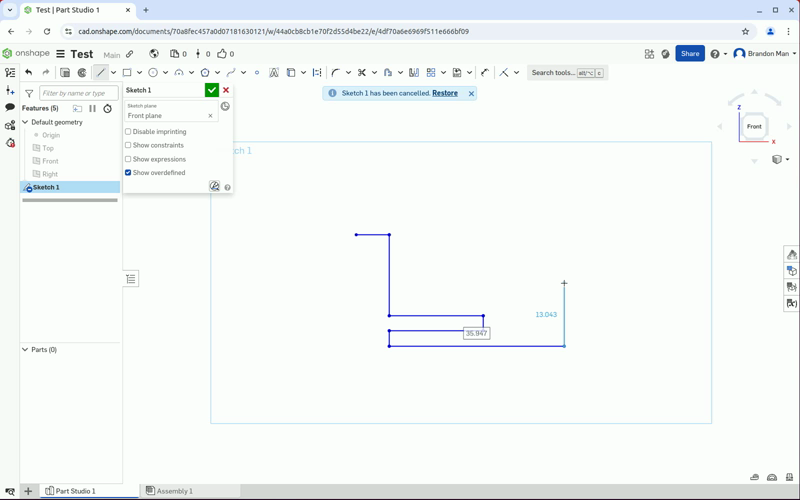
key_down(shift)
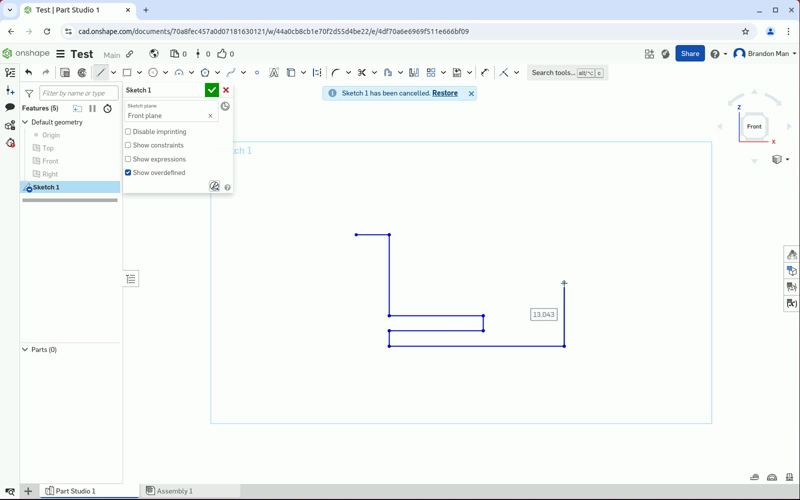
mouse_move(437, 219)
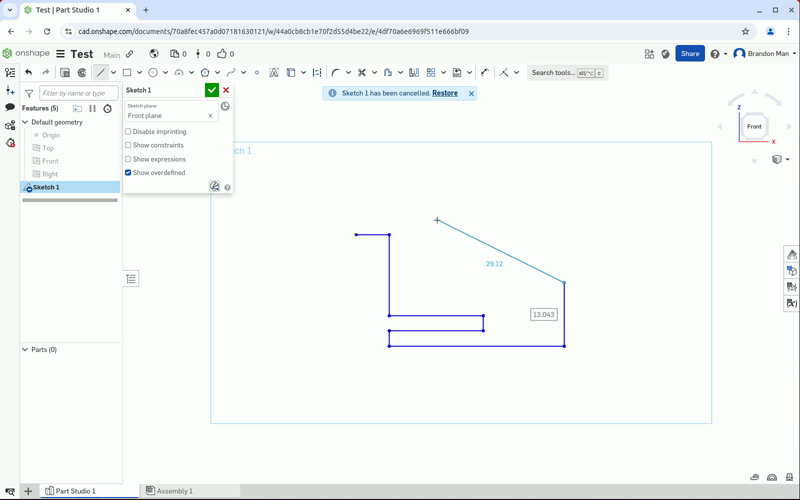
click(437, 219)
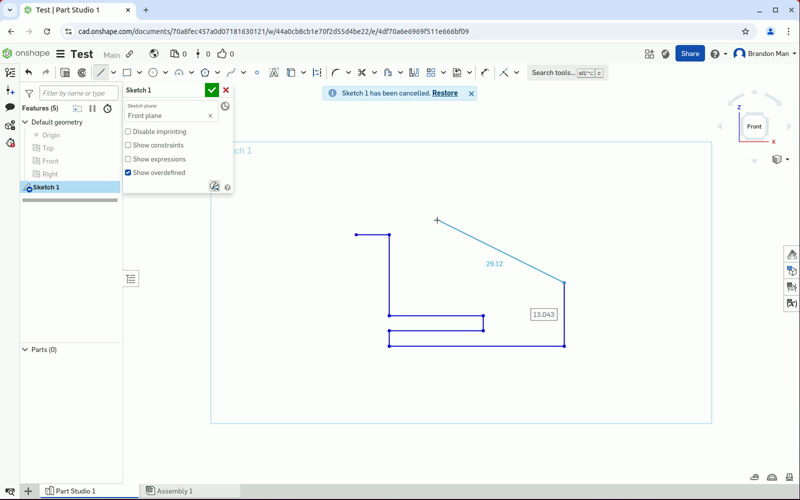
key_up(shift)
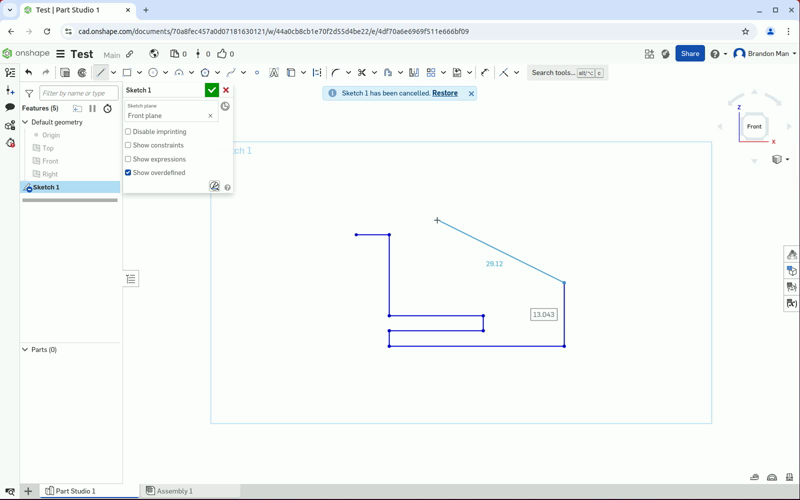
key_down(shift)
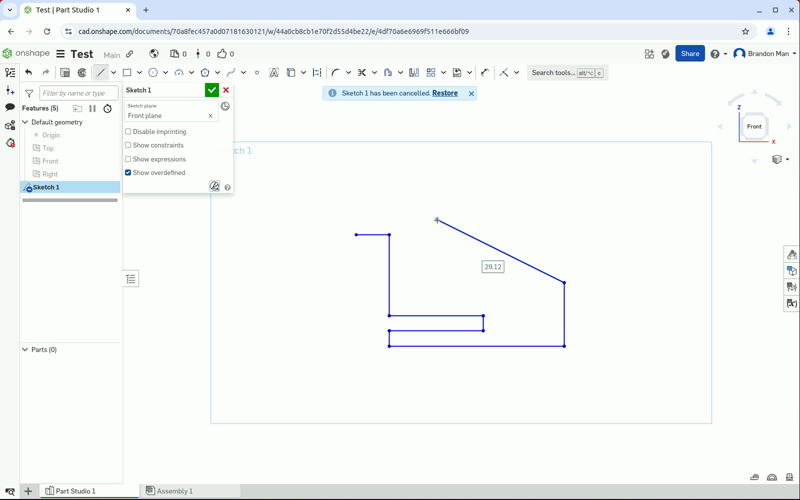
mouse_move(356, 219)
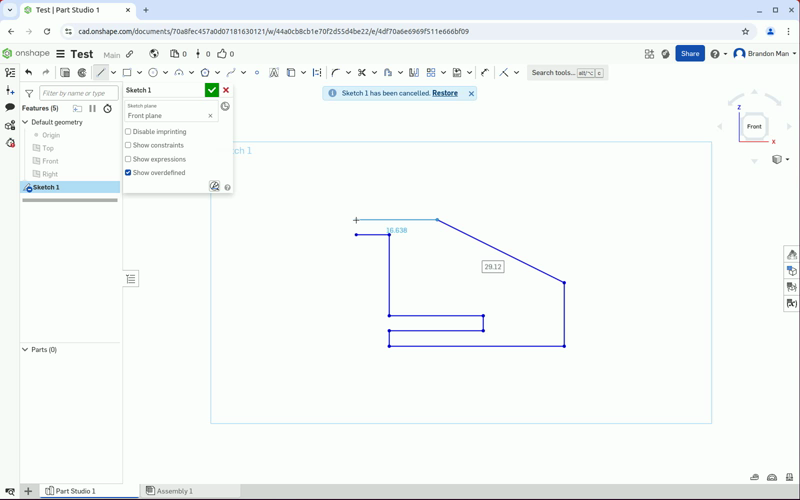
click(356, 219)
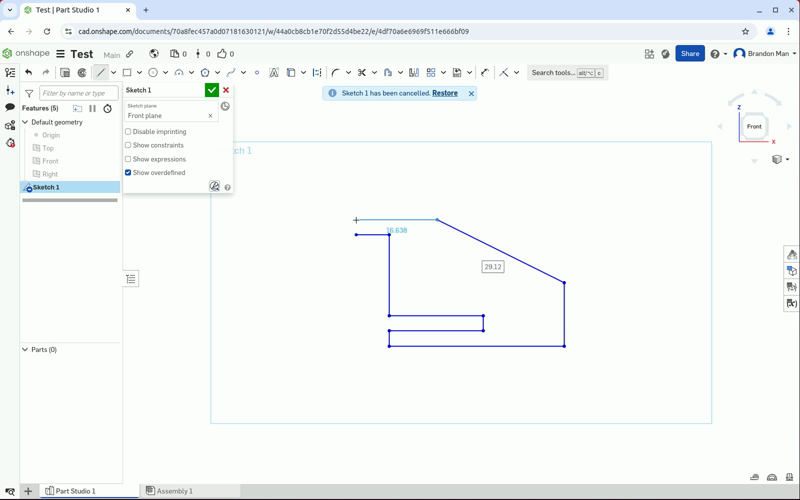
key_up(shift)
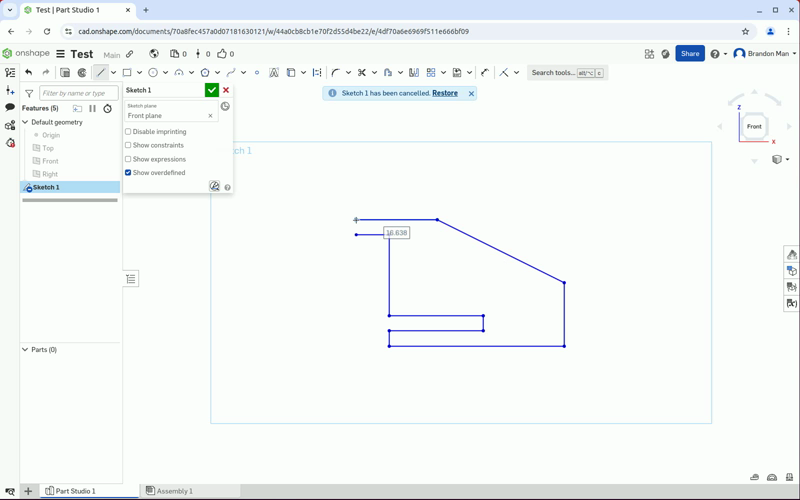
mouse_move(386, 219)
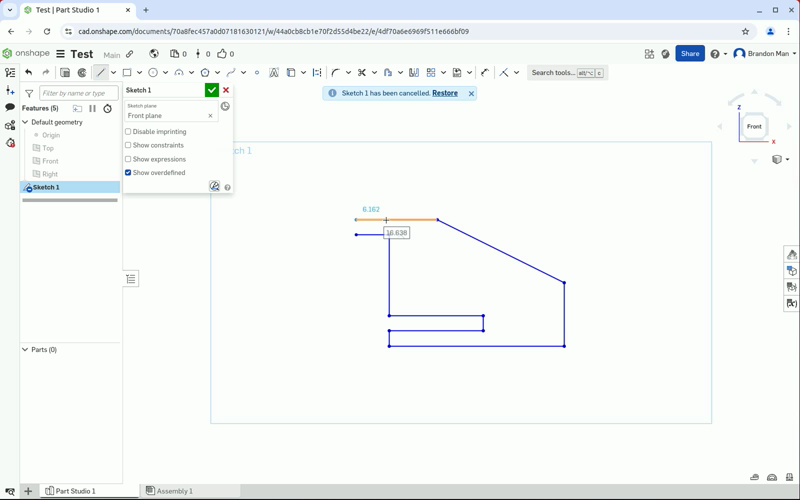
key_down(shift)
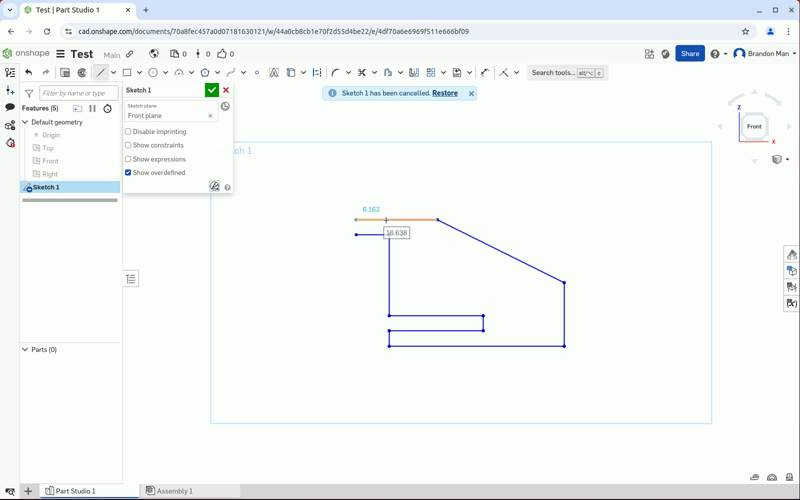
mouse_move(356, 234)
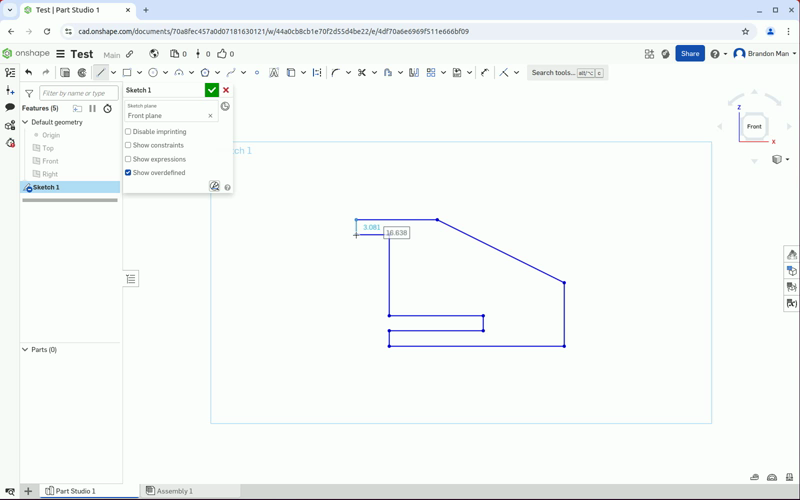
key_up(shift)
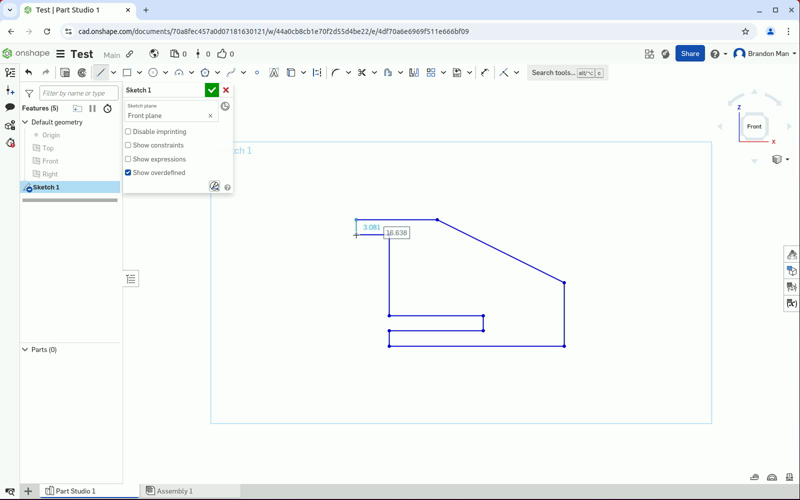
click(356, 234)
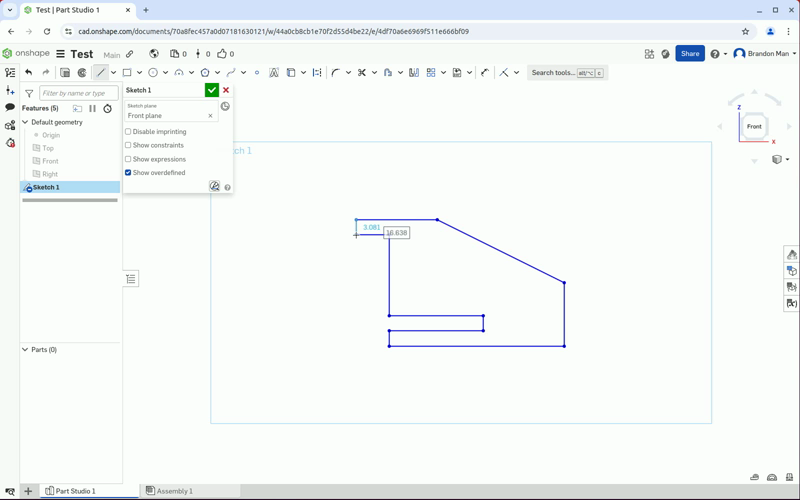
key(esc)
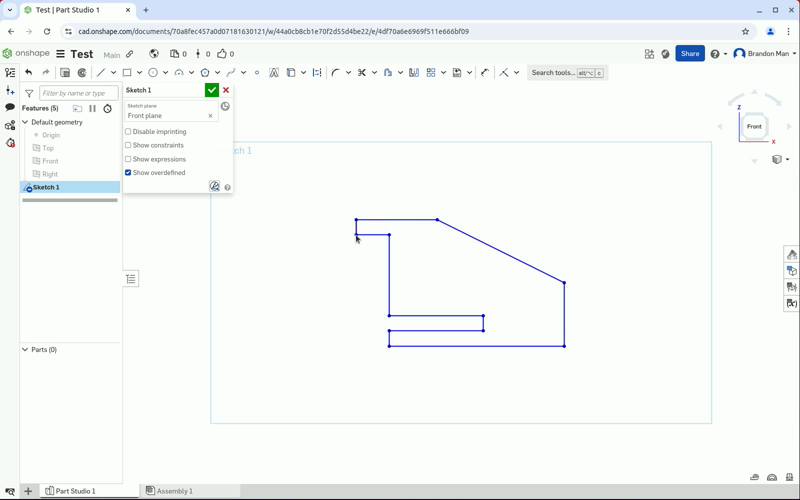
mouse_move(459, 292)
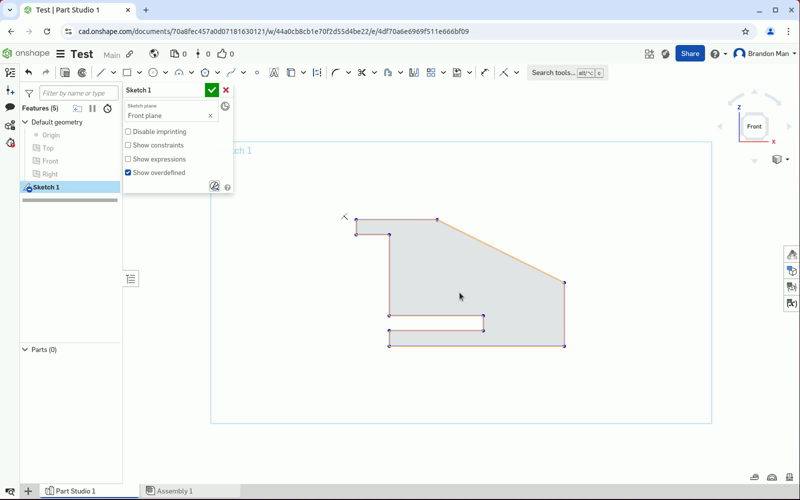
click(459, 292)
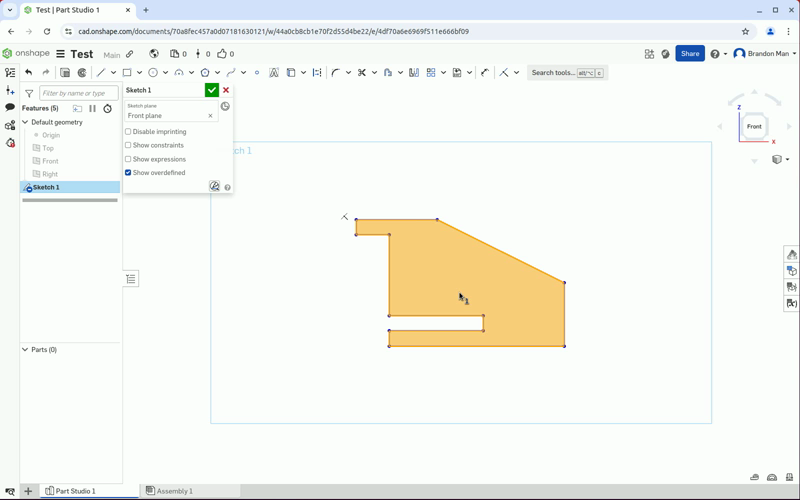
mouse_move(73, 352)
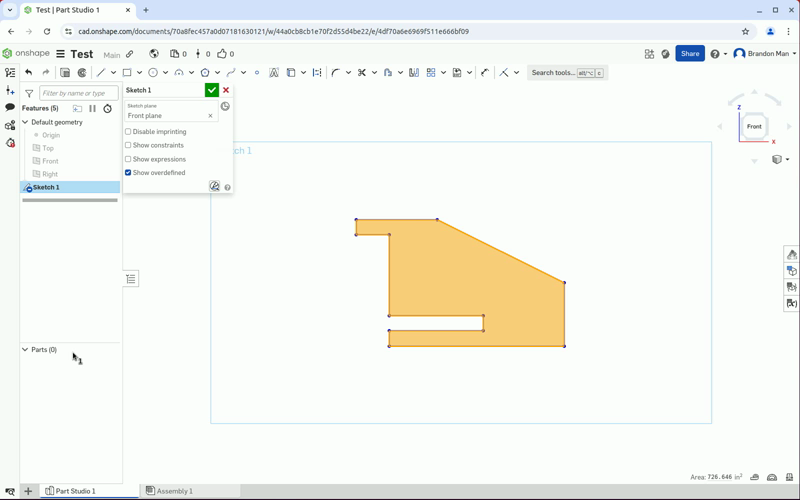
key(shift+y)
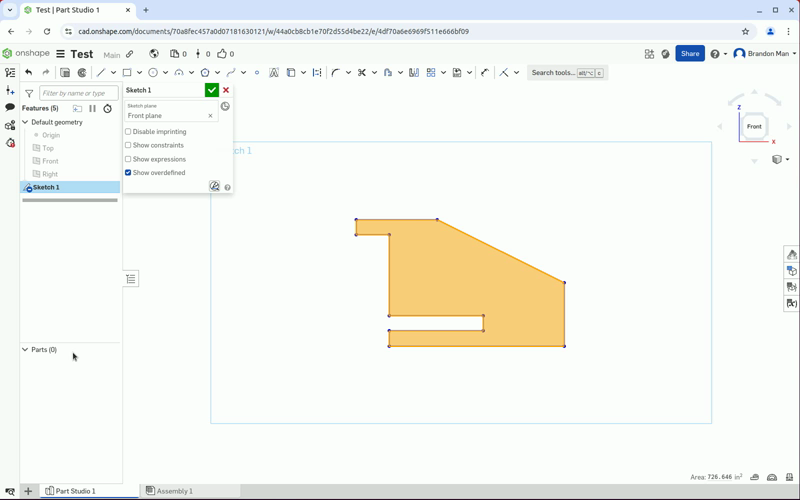
key(shift+e)
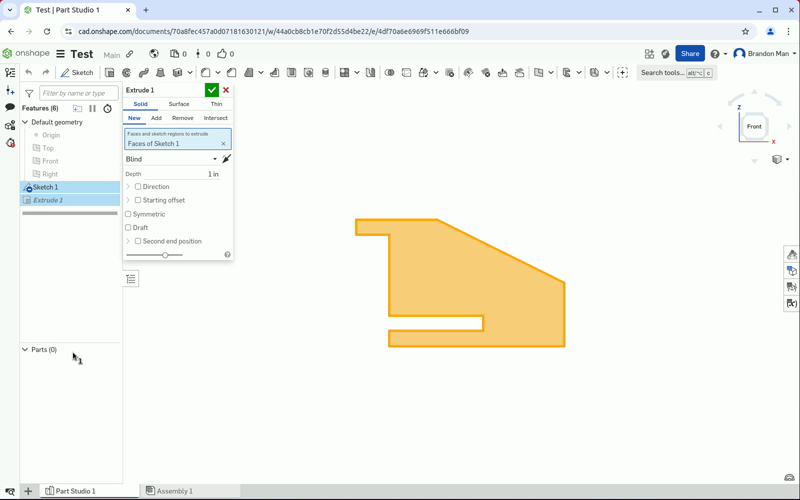
mouse_move(143, 106)
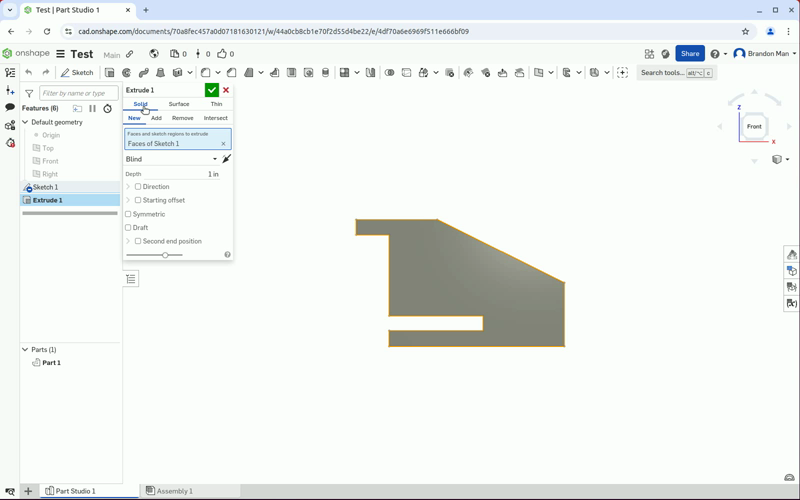
click(143, 106)
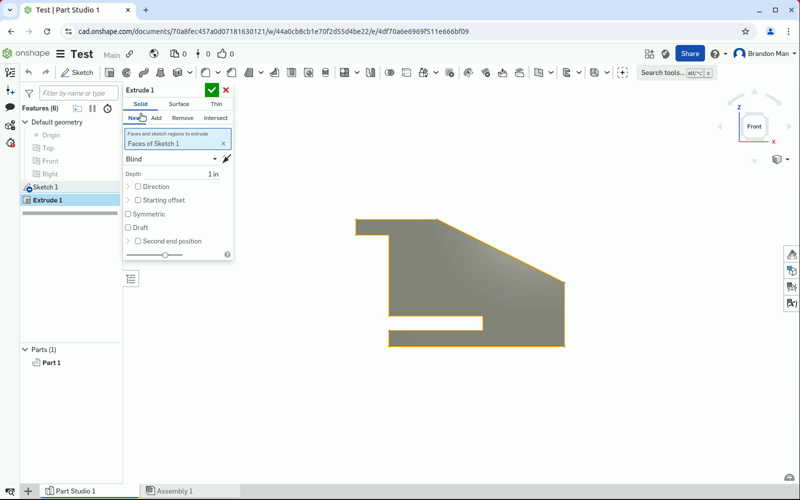
mouse_move(137, 120)
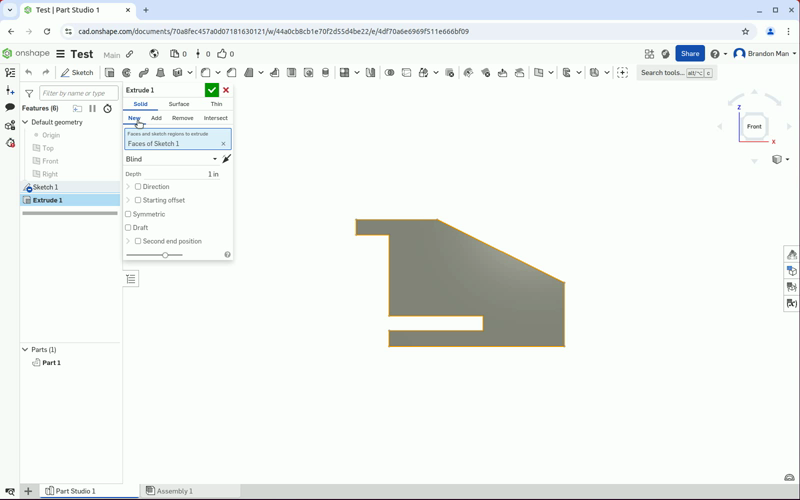
click(137, 120)
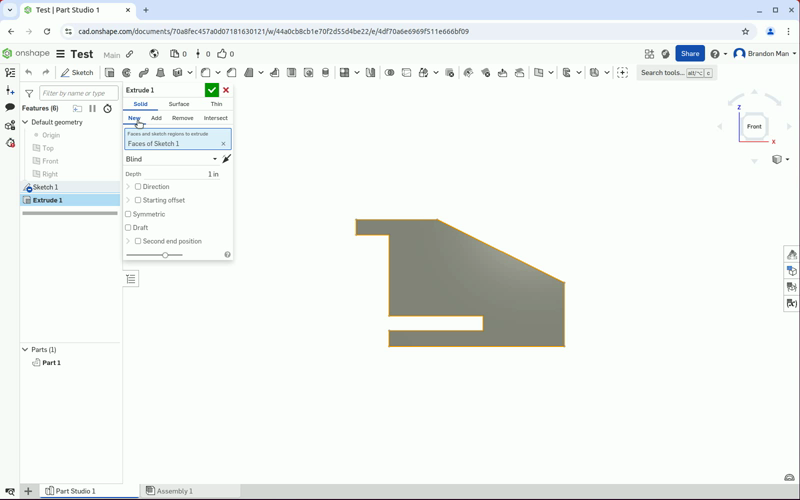
key(tab, 4)
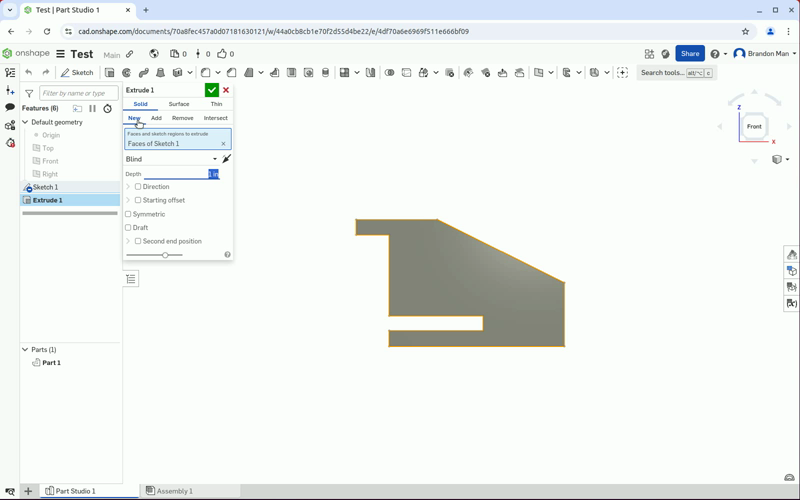
text(6.499)
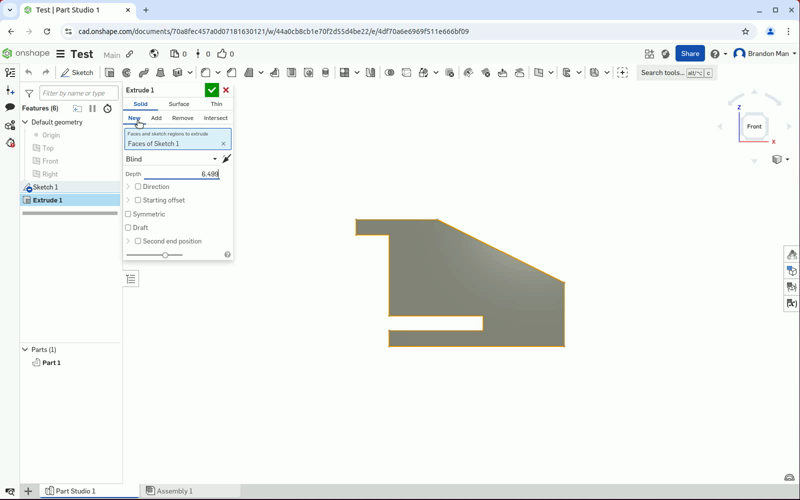
key(enter)
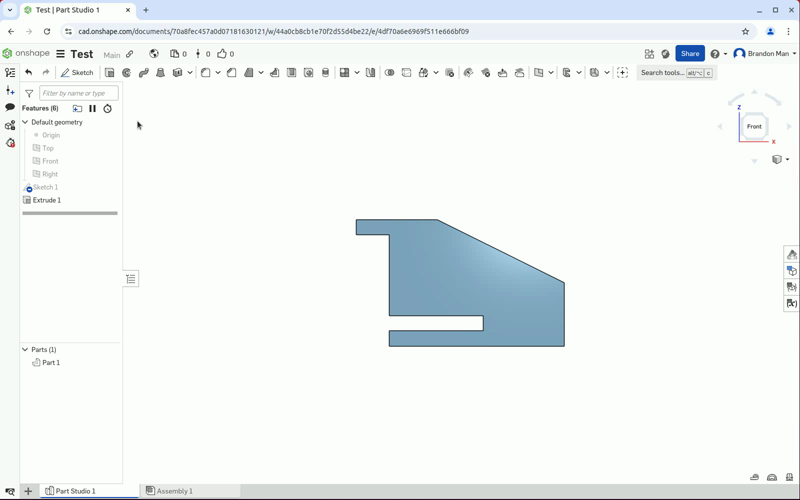
key(shift+h)
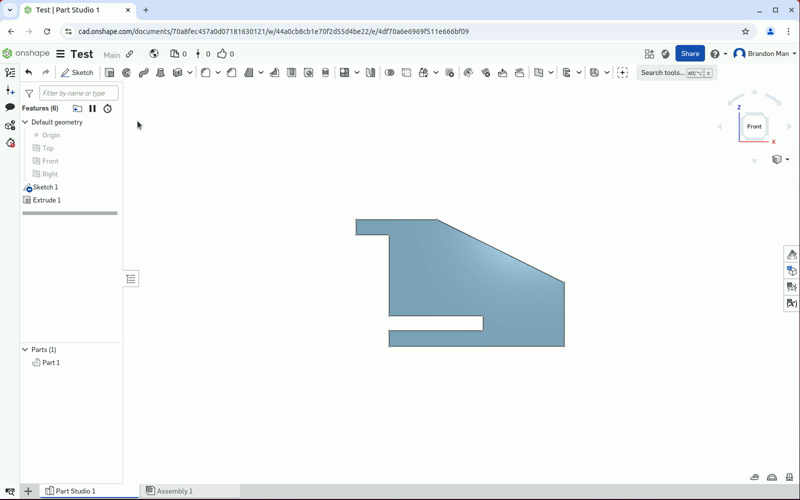
key(shift+h)
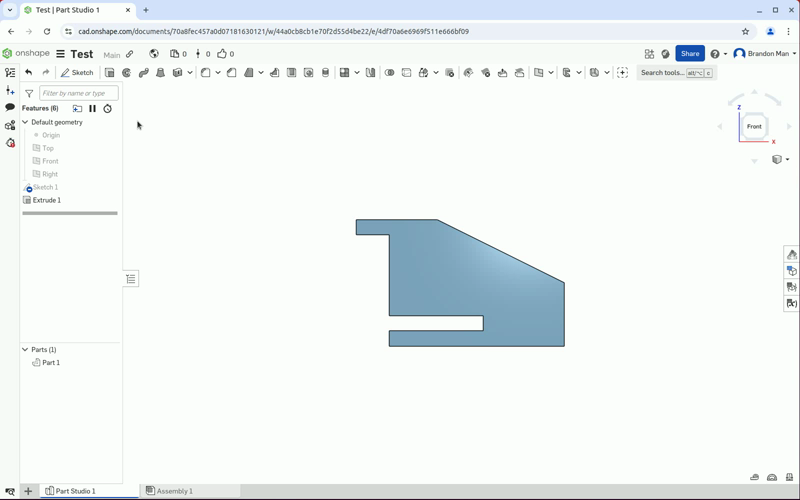
mouse_move(73, 189)
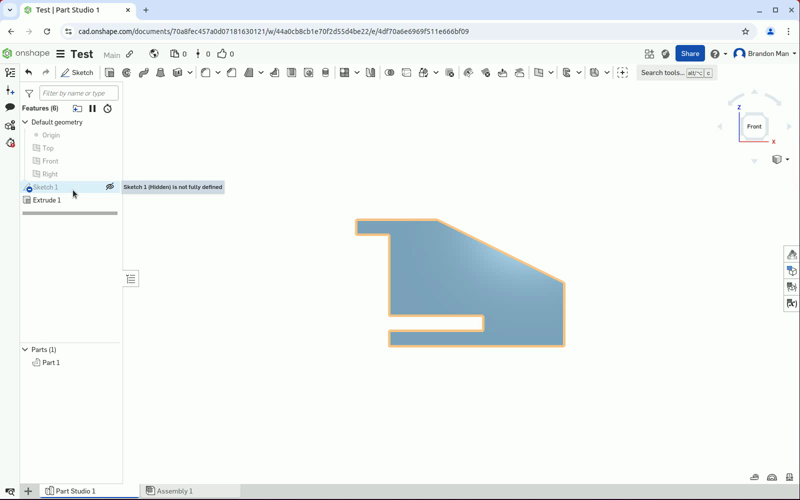
click(73, 189)
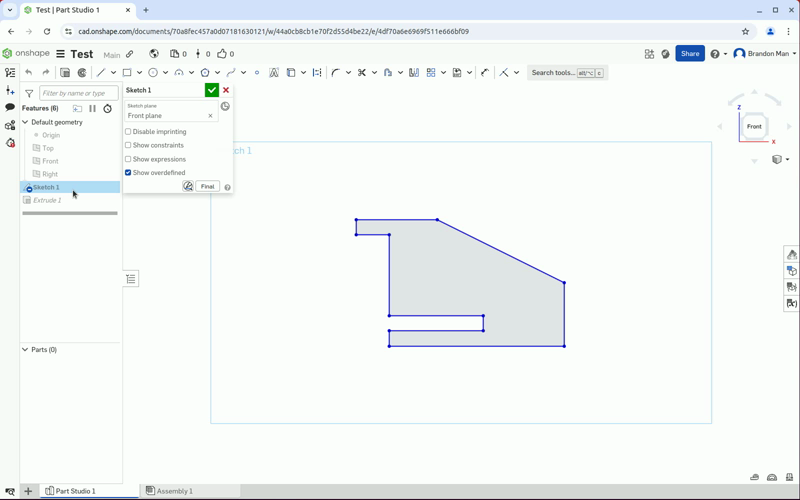
mouse_move(229, 92)
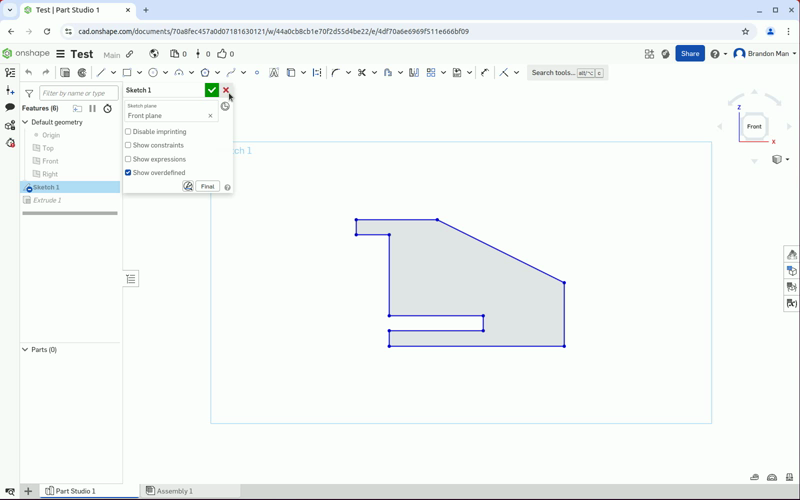
click(229, 92)
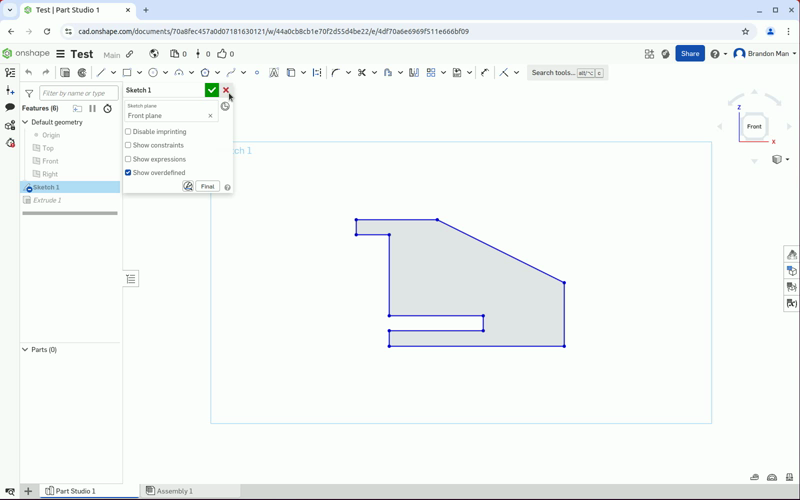
key(shift+s)
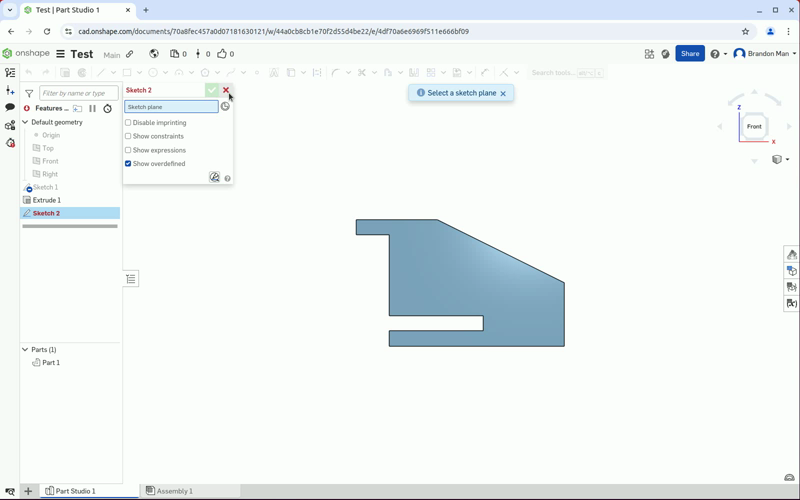
mouse_move(73, 163)
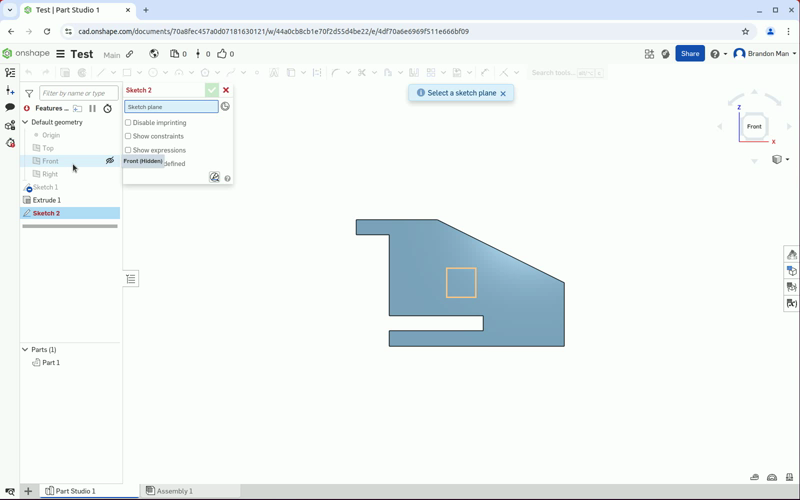
click(73, 163)
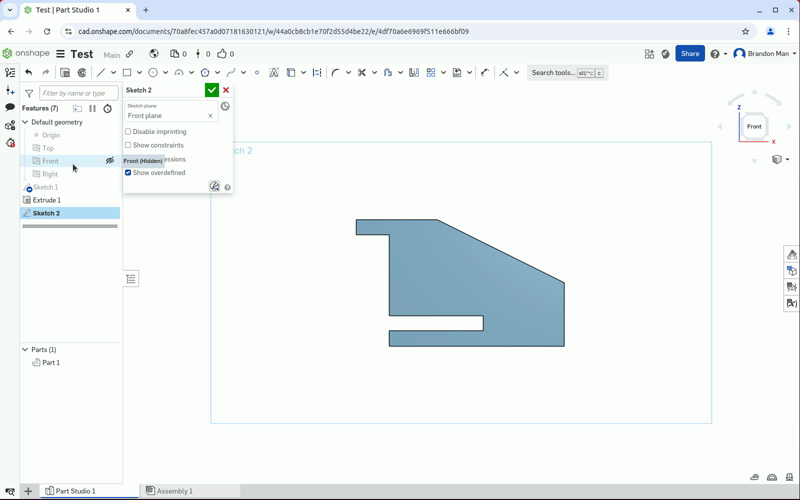
mouse_move(73, 352)
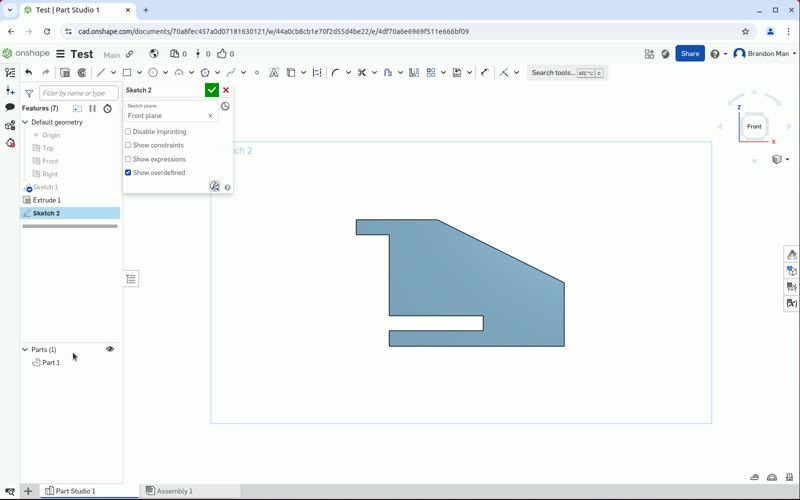
key(y)
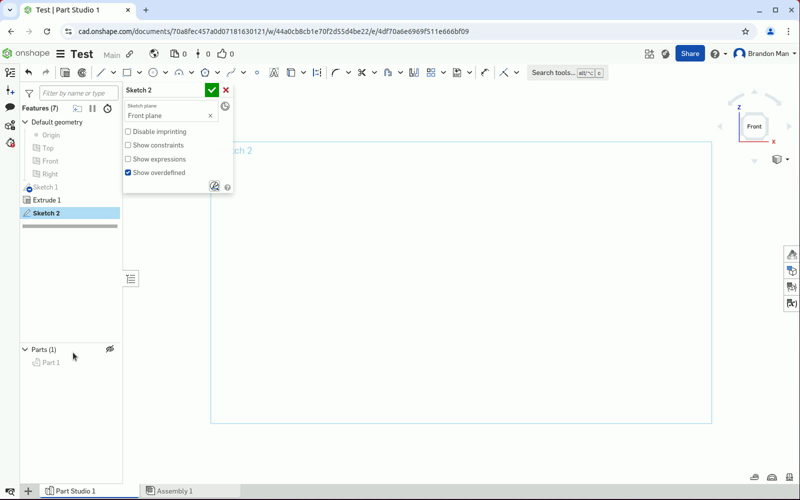
key(l)
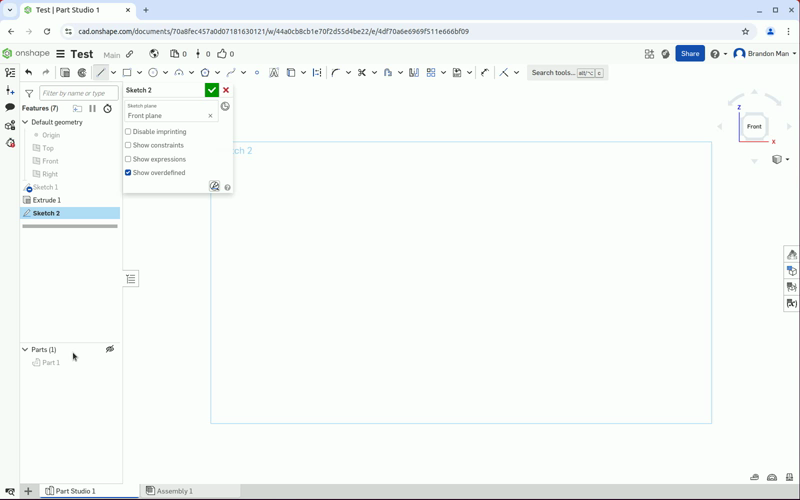
key_down(shift)
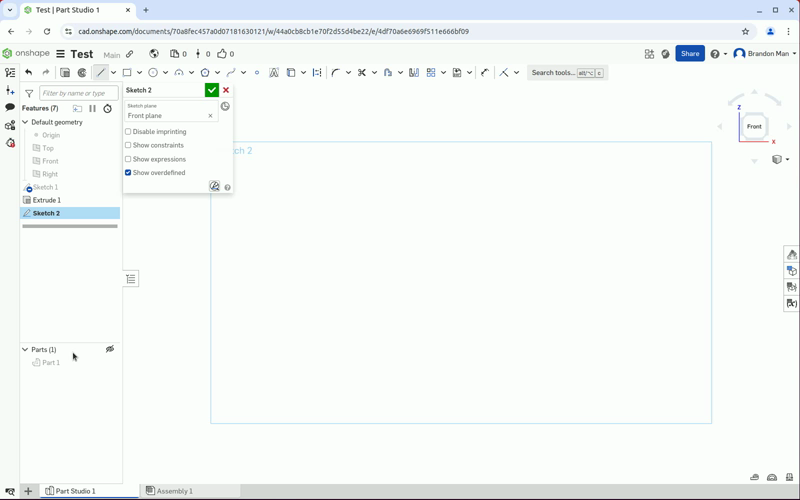
mouse_move(356, 347)
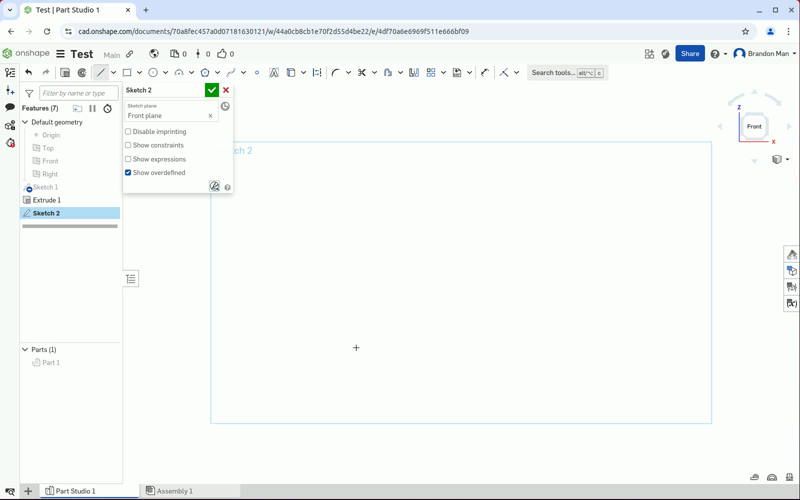
click(356, 347)
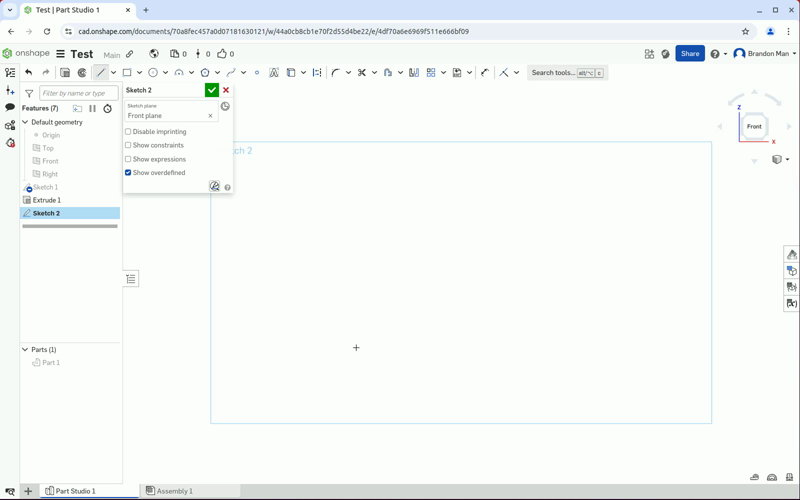
key_up(shift)
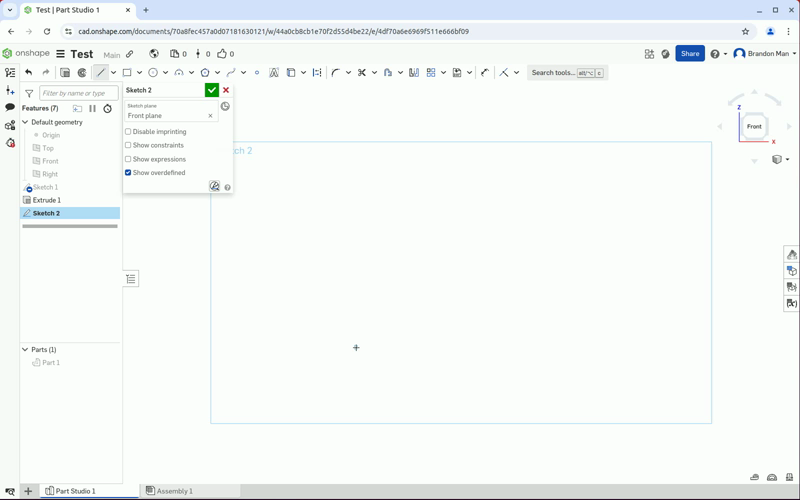
key_down(shift)
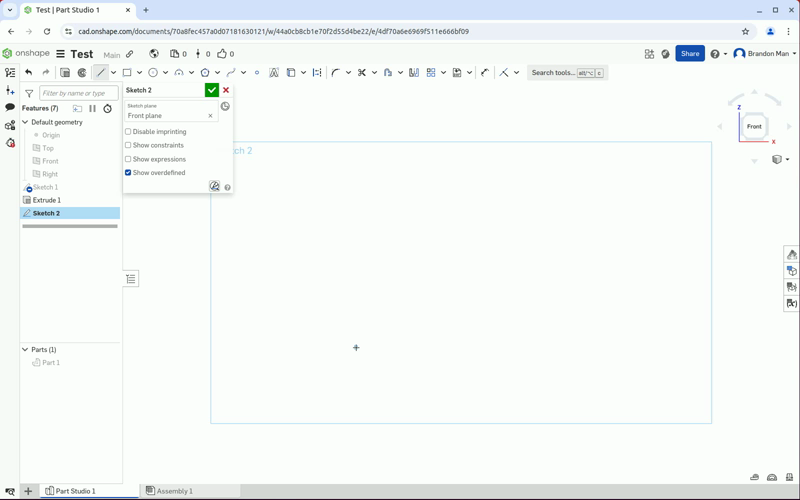
mouse_move(386, 347)
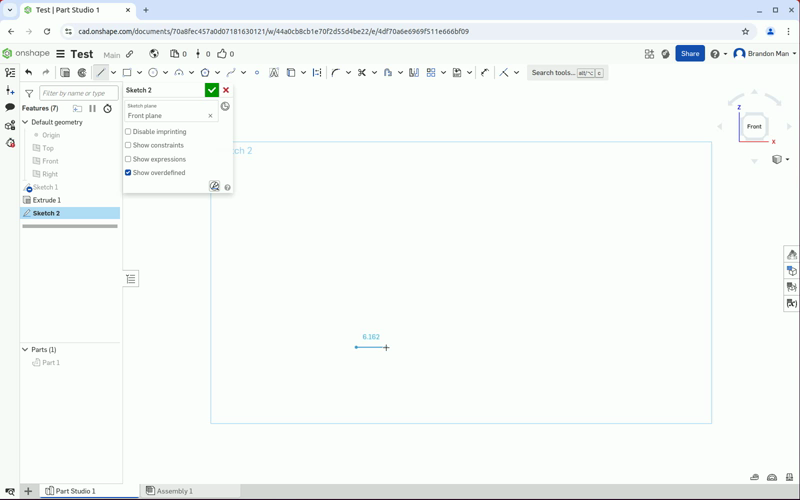
mouse_move(388, 347)
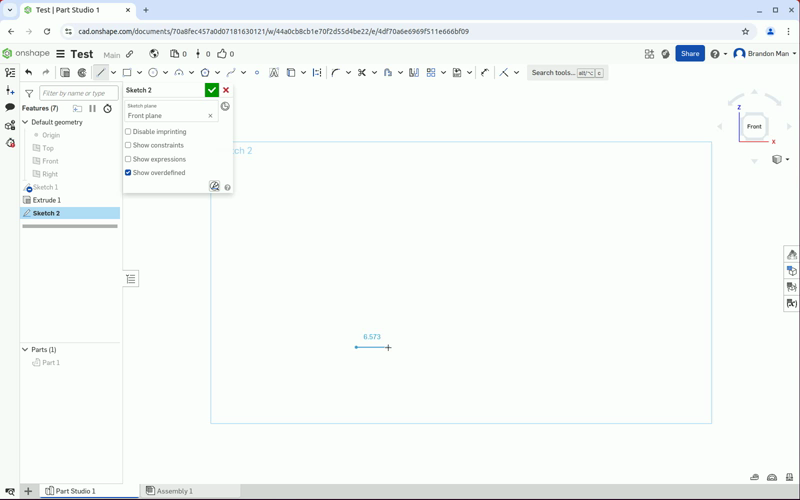
click(388, 347)
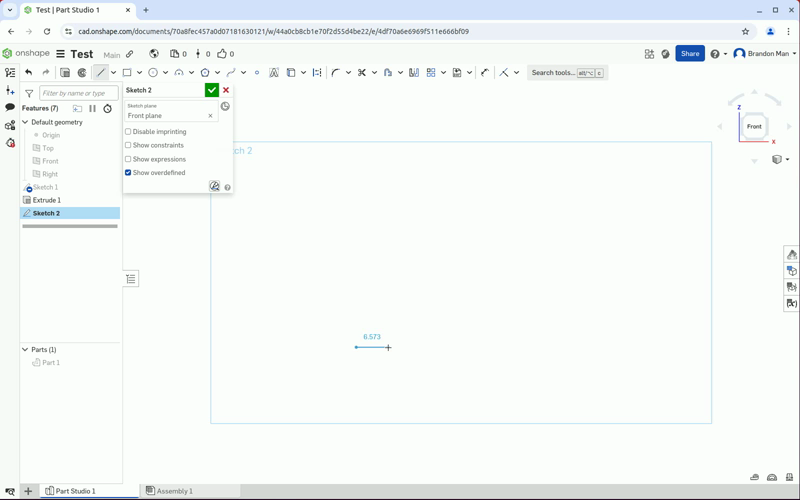
key_up(shift)
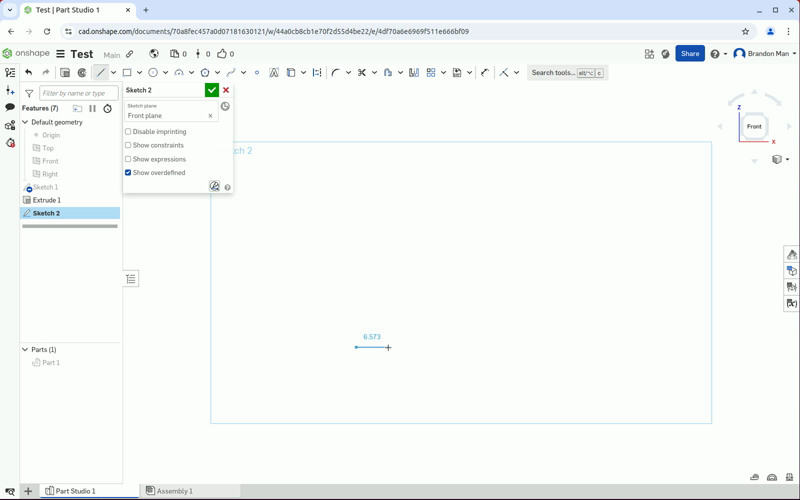
key_down(shift)
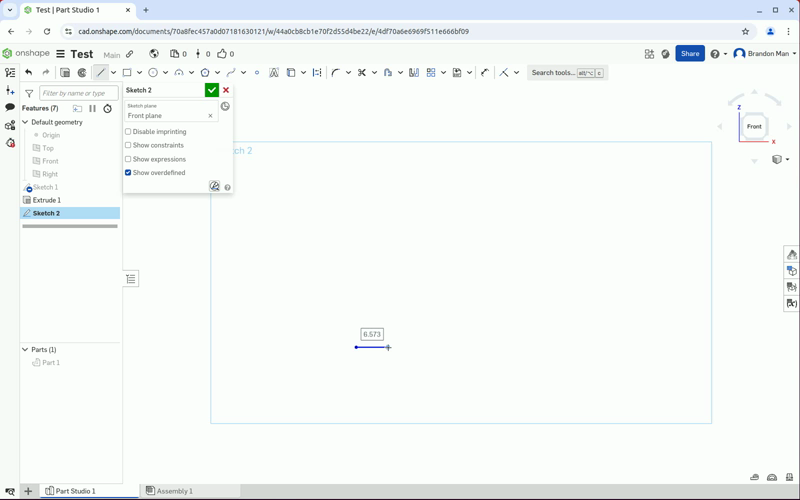
mouse_move(418, 347)
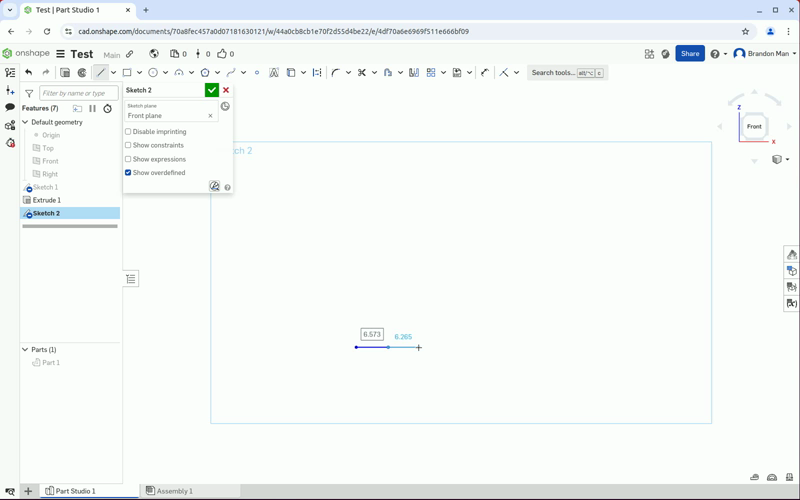
mouse_move(388, 330)
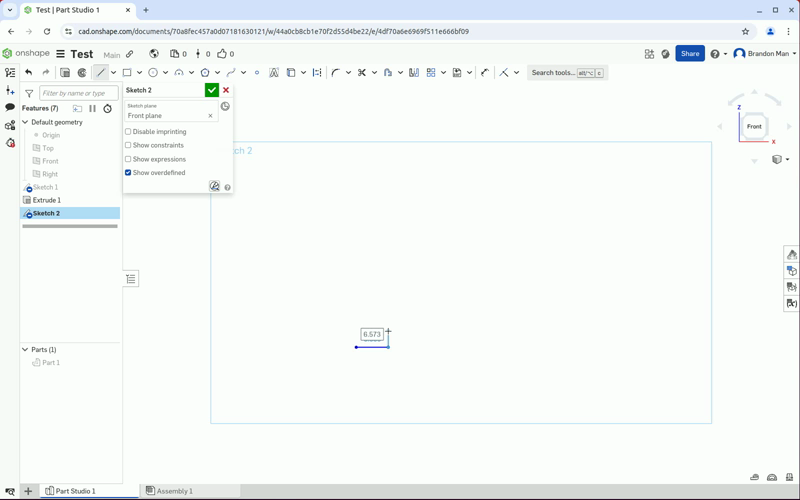
click(388, 330)
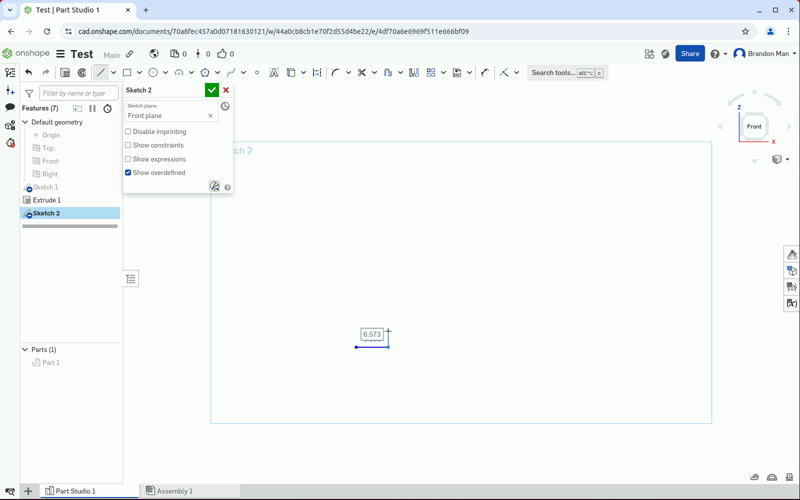
key_up(shift)
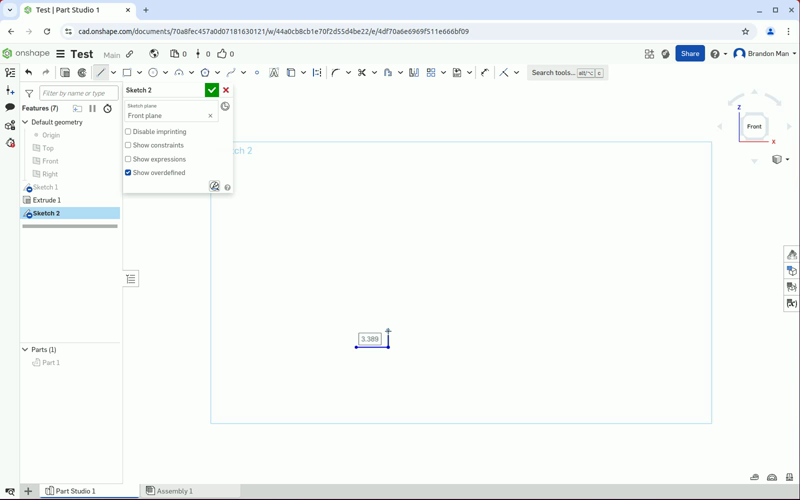
key_down(shift)
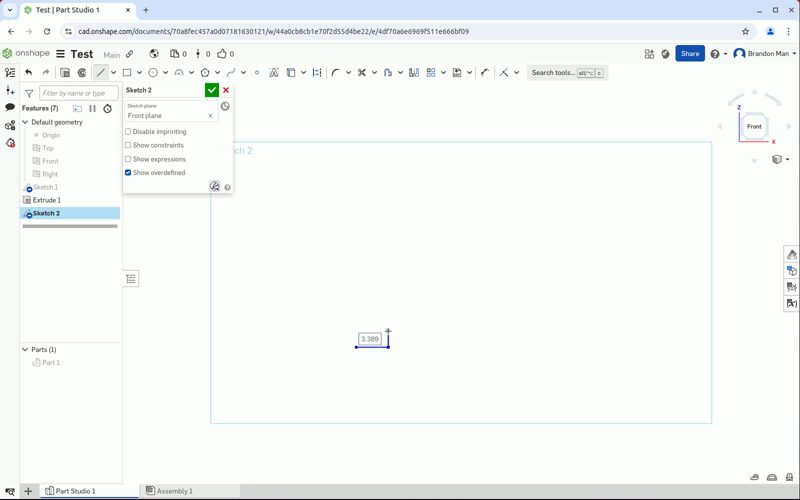
mouse_move(418, 330)
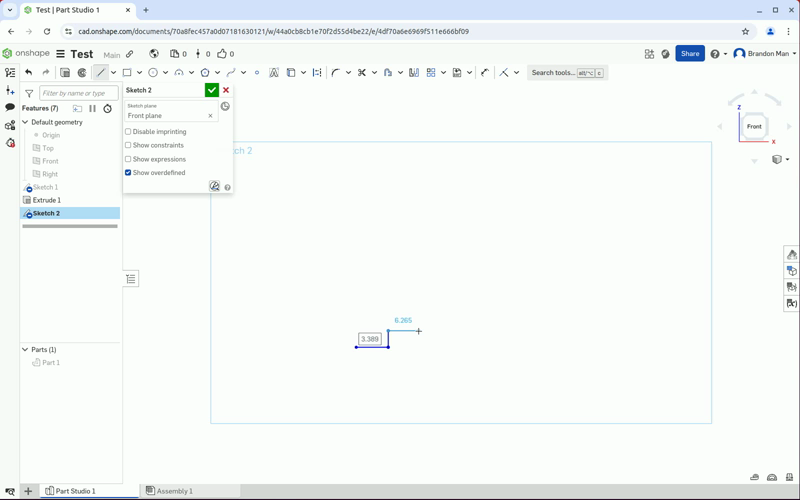
mouse_move(388, 315)
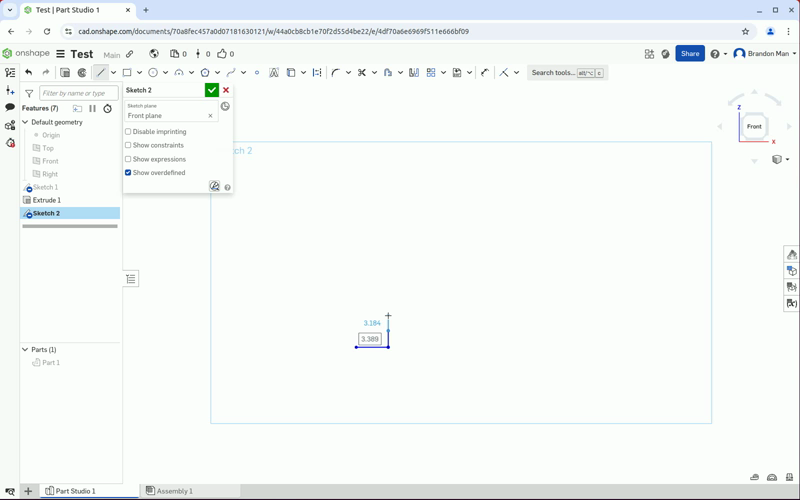
click(388, 315)
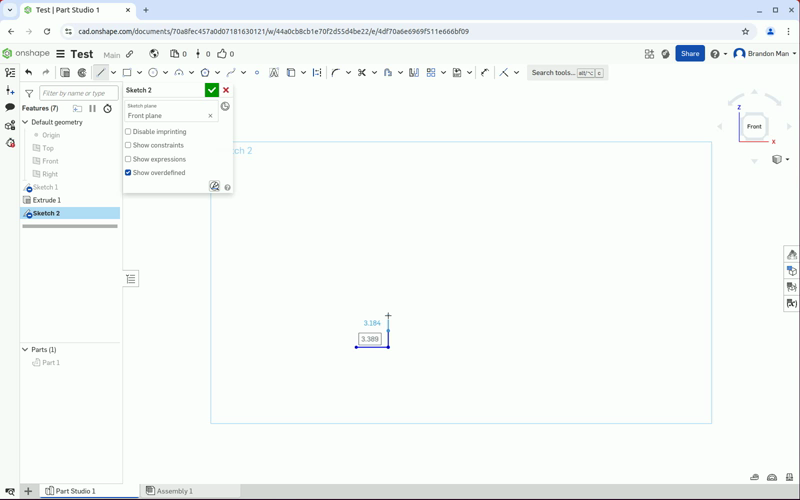
key_up(shift)
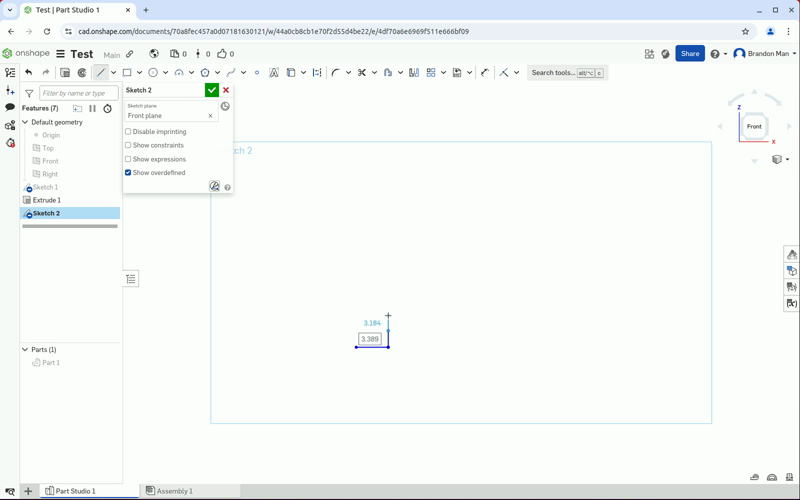
key_down(shift)
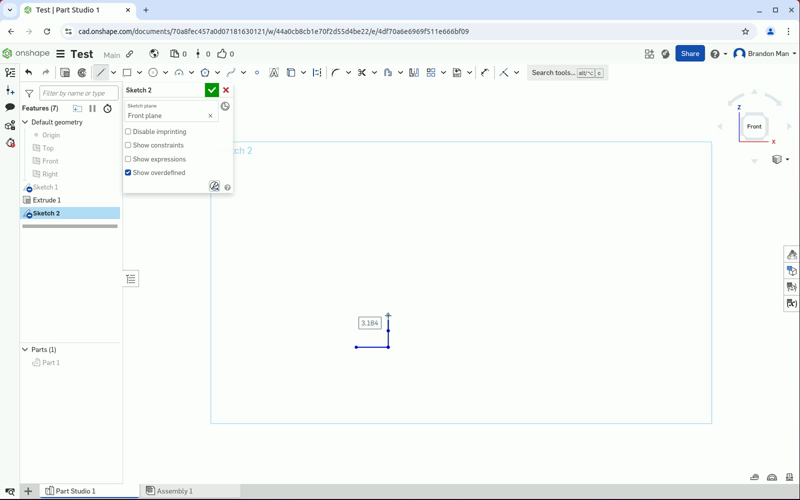
mouse_move(388, 234)
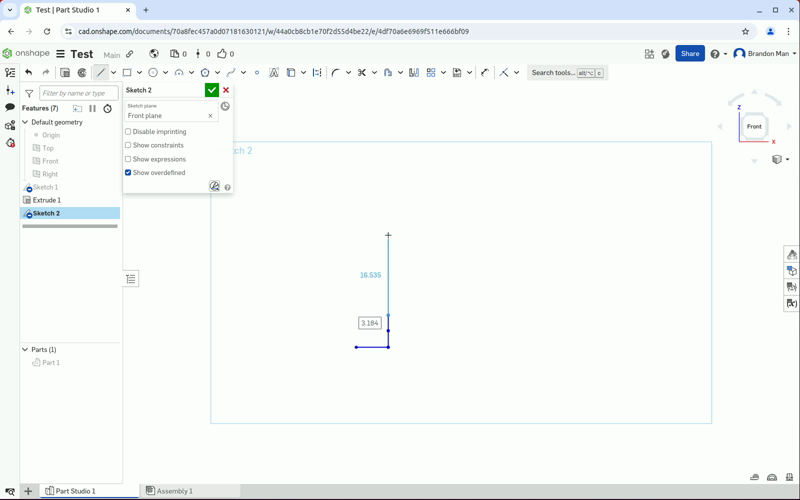
click(388, 234)
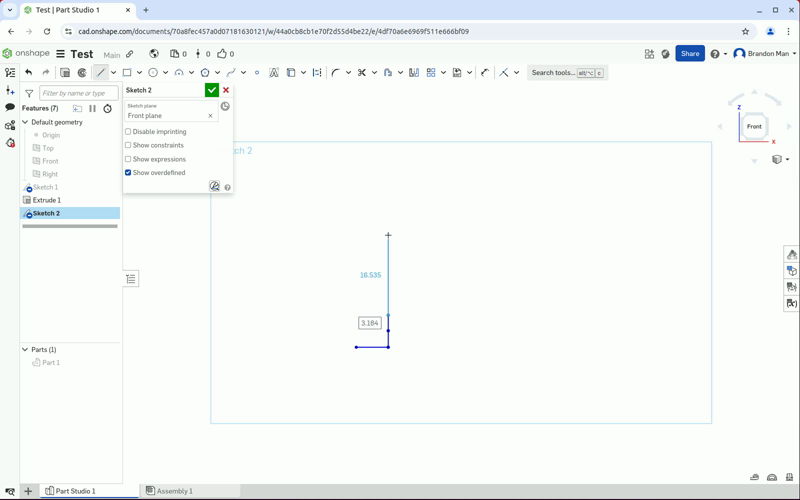
key_up(shift)
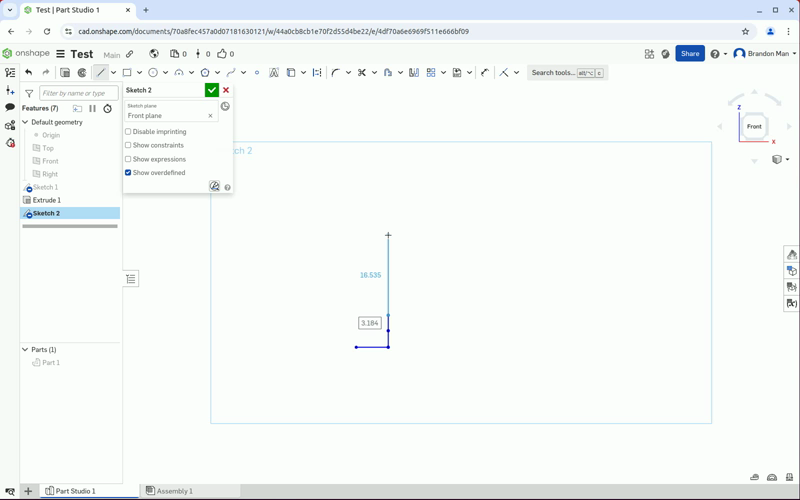
key_down(shift)
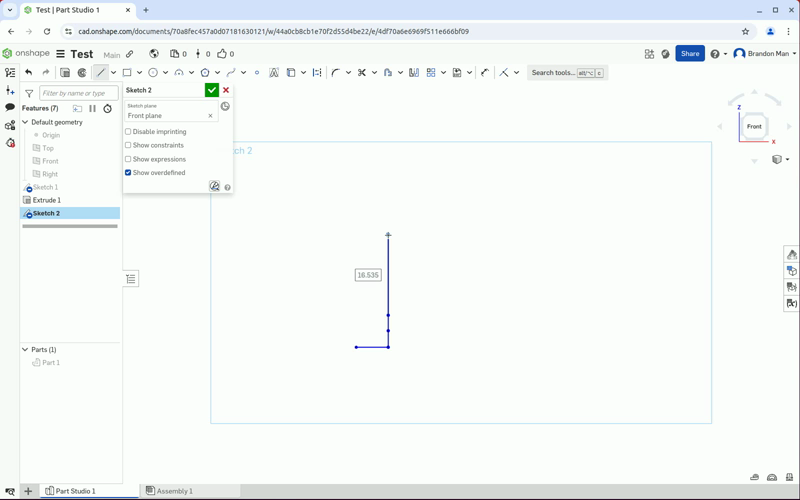
mouse_move(418, 234)
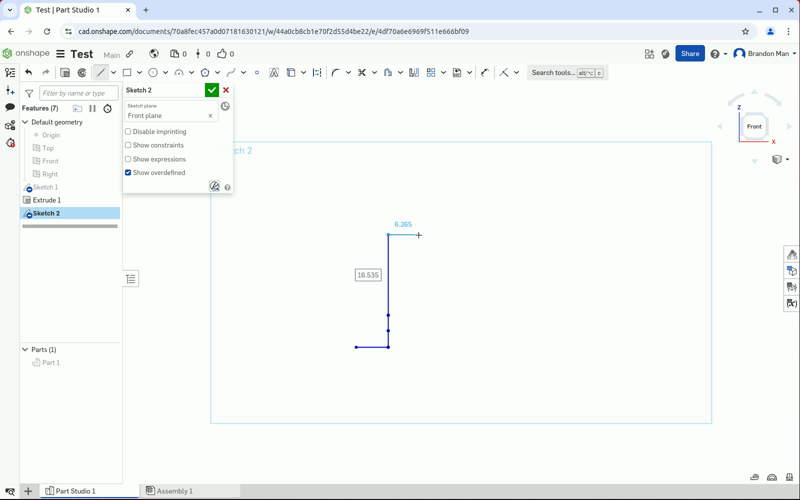
mouse_move(356, 234)
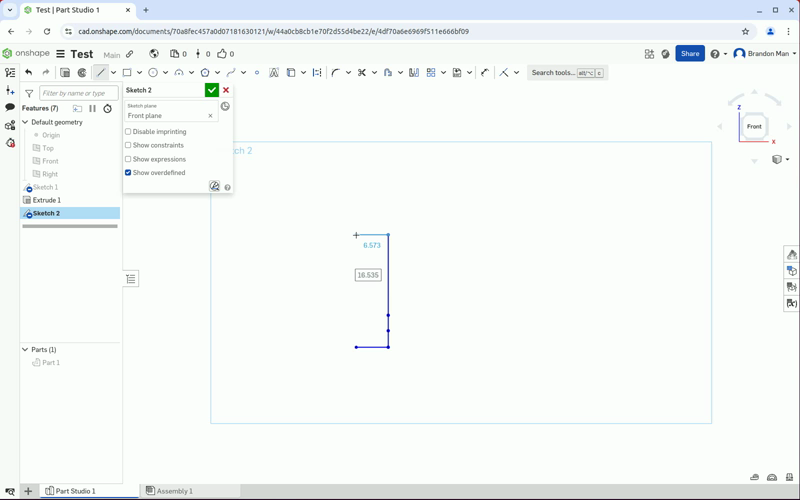
click(356, 234)
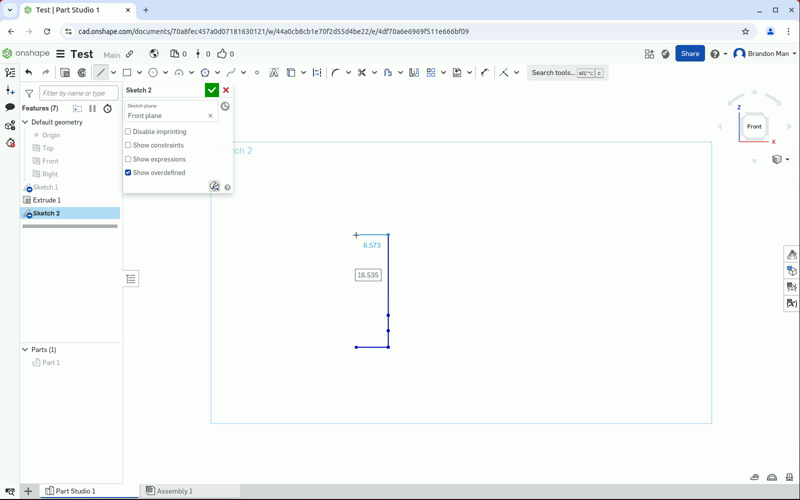
key_up(shift)
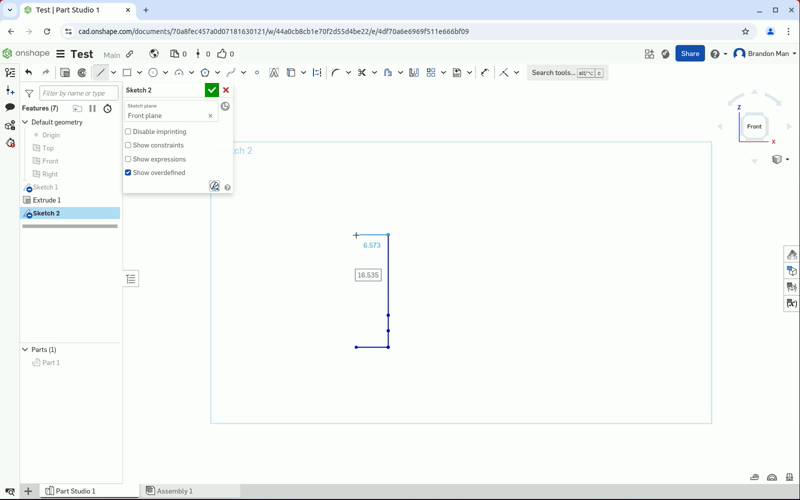
key_down(shift)
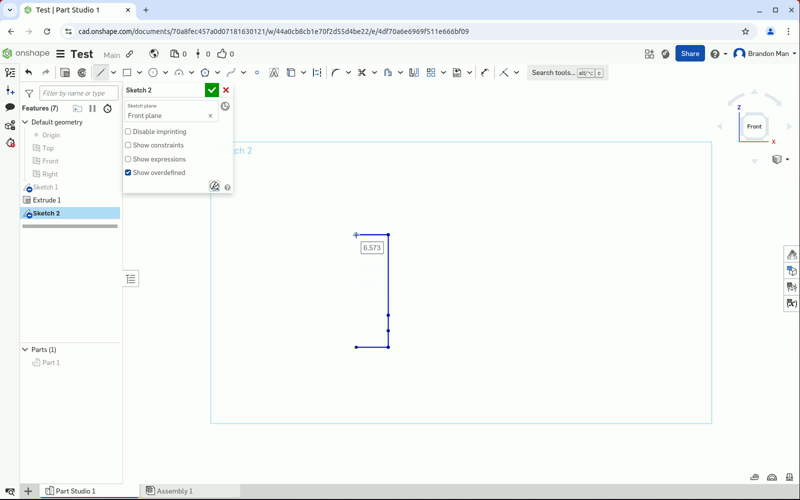
mouse_move(356, 347)
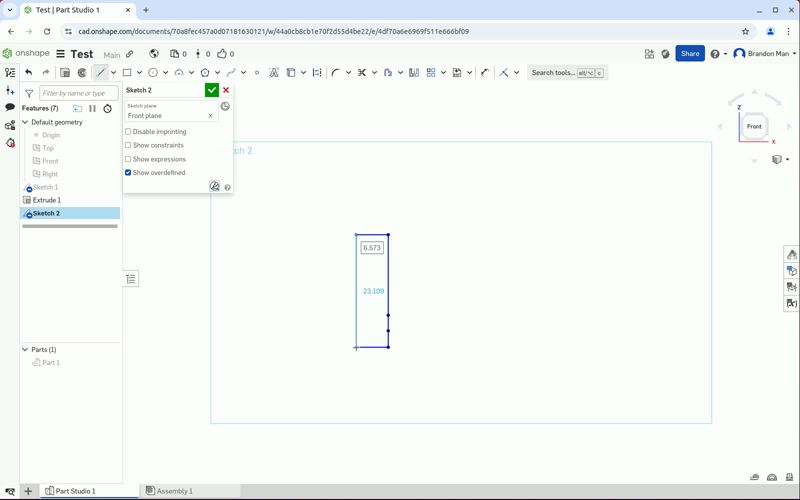
key_up(shift)
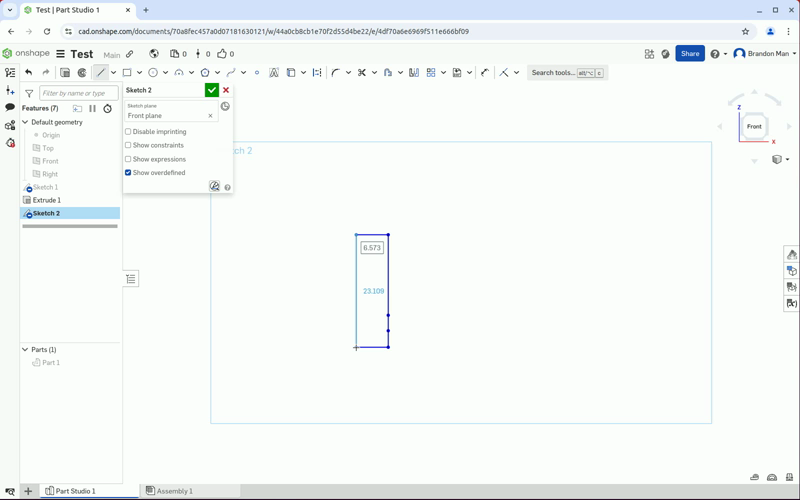
click(356, 347)
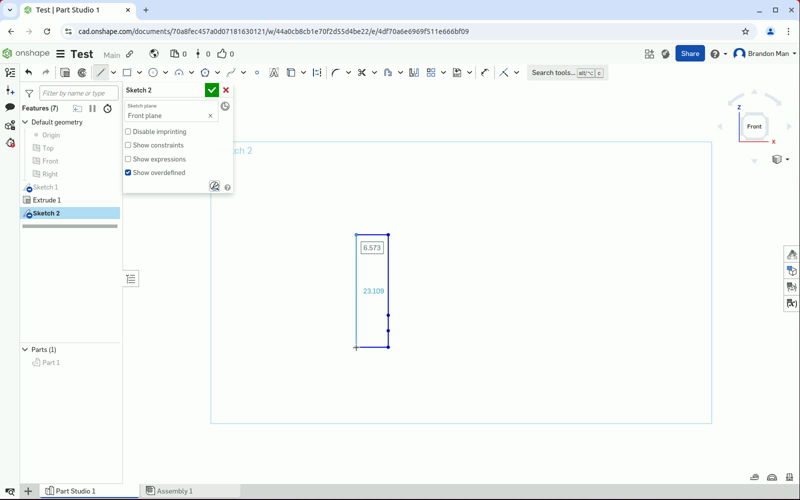
key(esc)
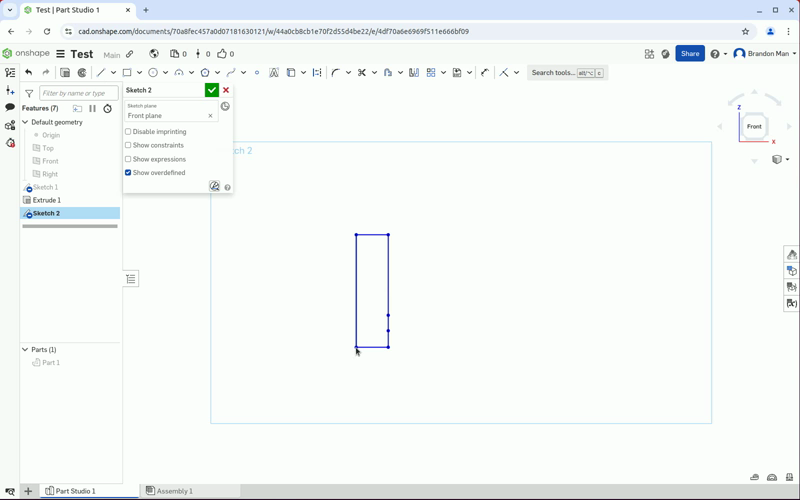
mouse_move(384, 343)
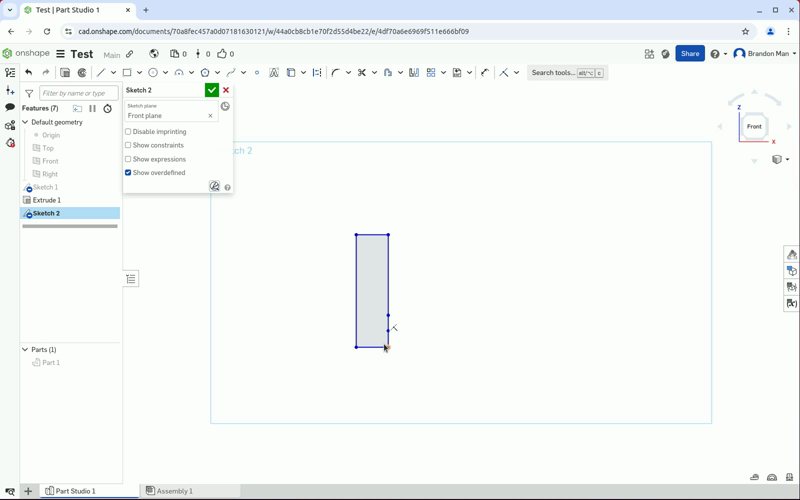
click(384, 343)
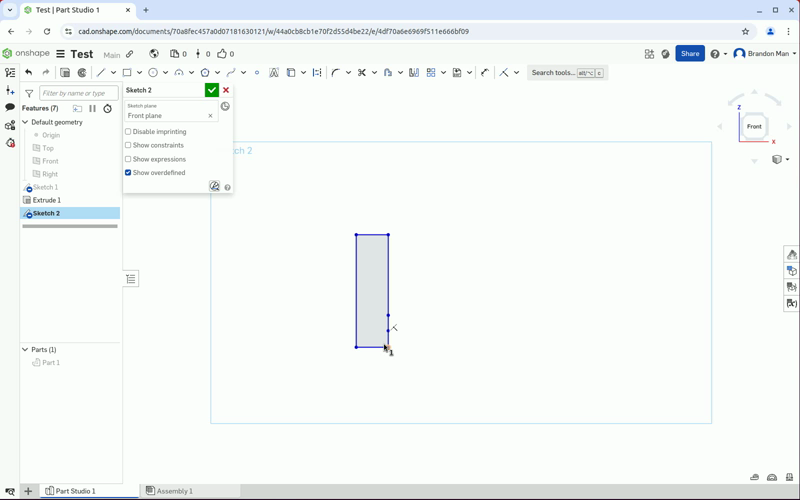
mouse_move(73, 352)
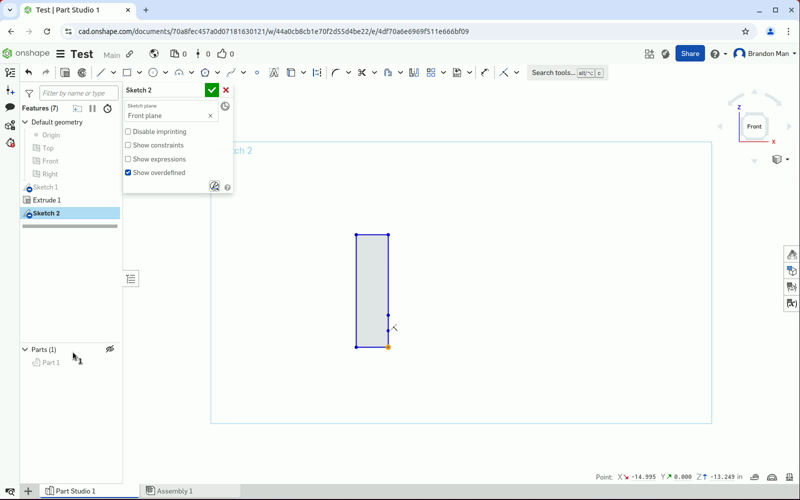
key(shift+y)
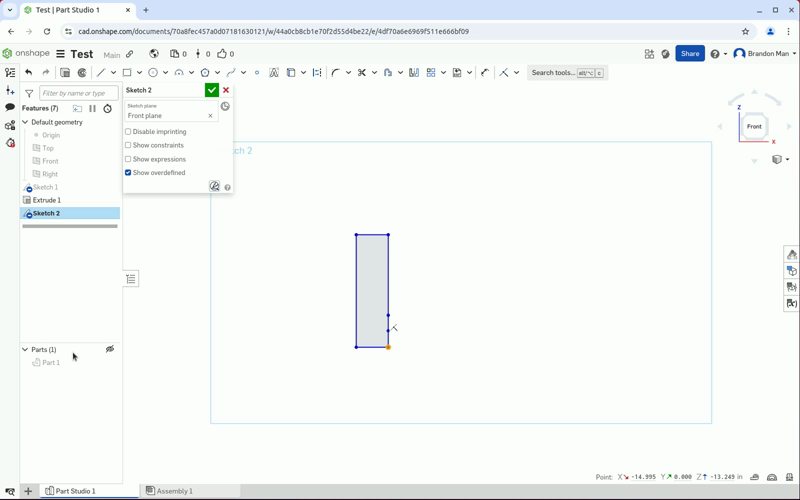
key(shift+e)
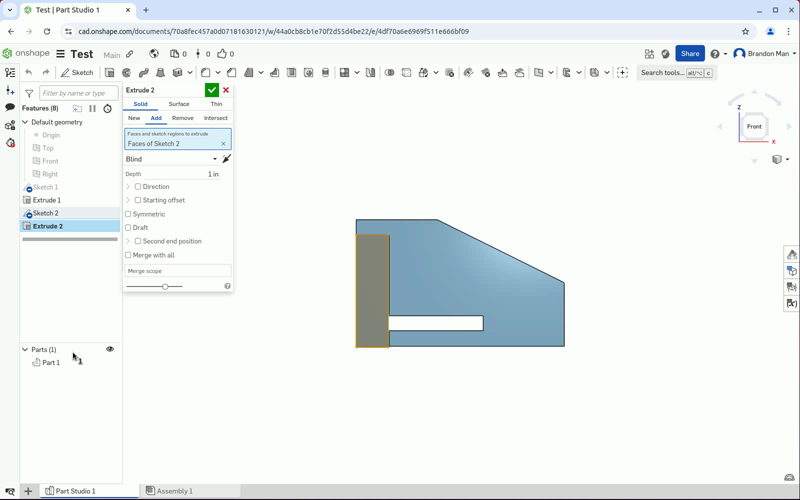
mouse_move(143, 106)
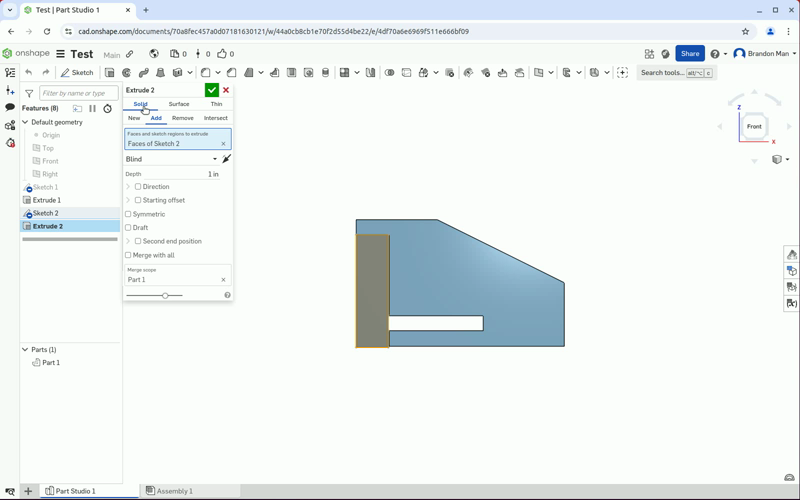
click(143, 106)
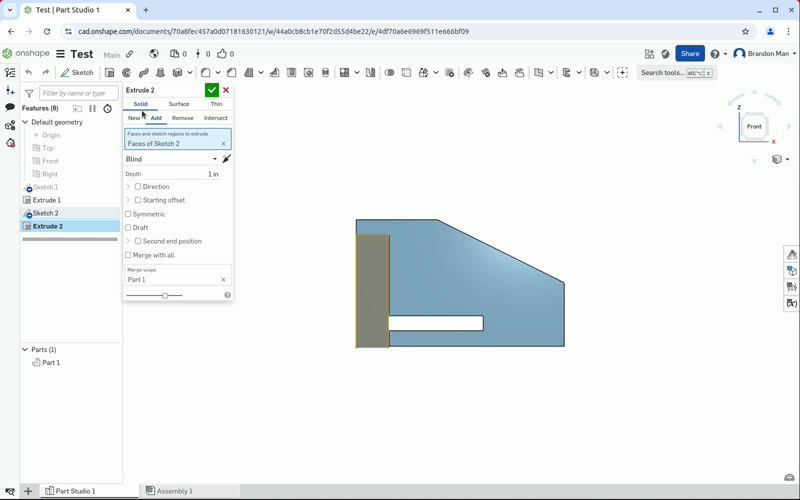
mouse_move(137, 120)
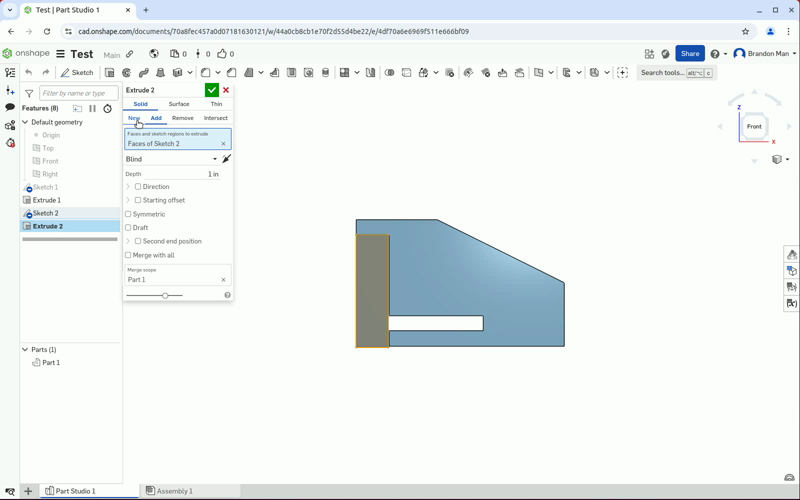
click(137, 120)
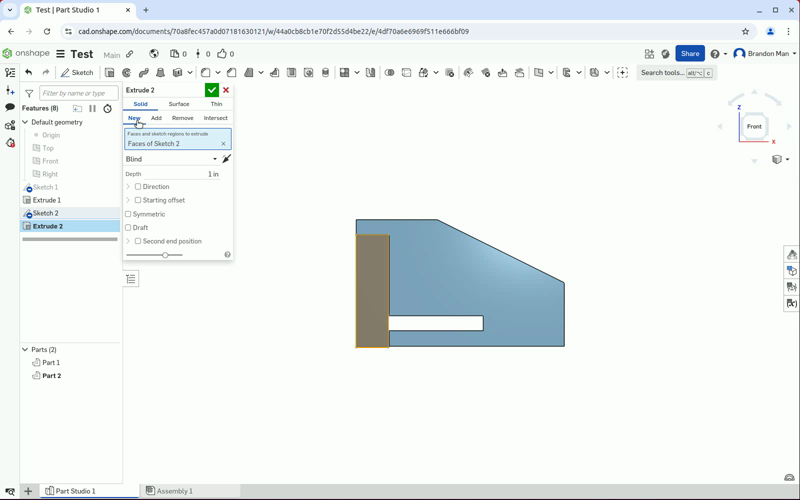
key(tab, 4)
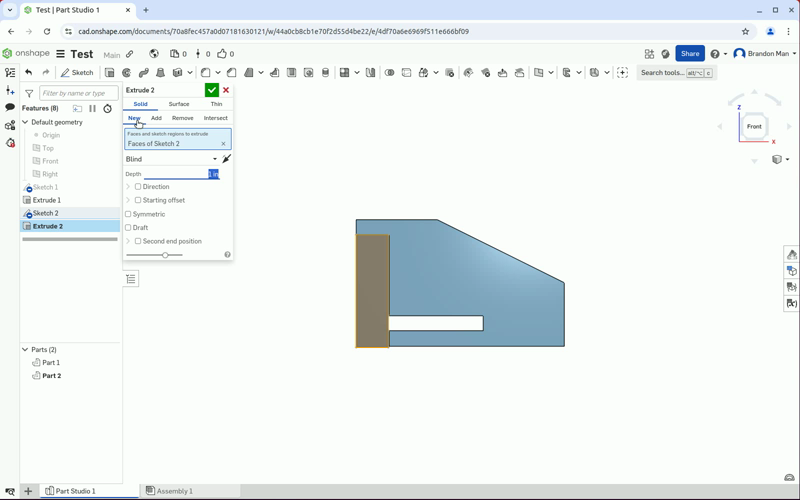
text(23.108)
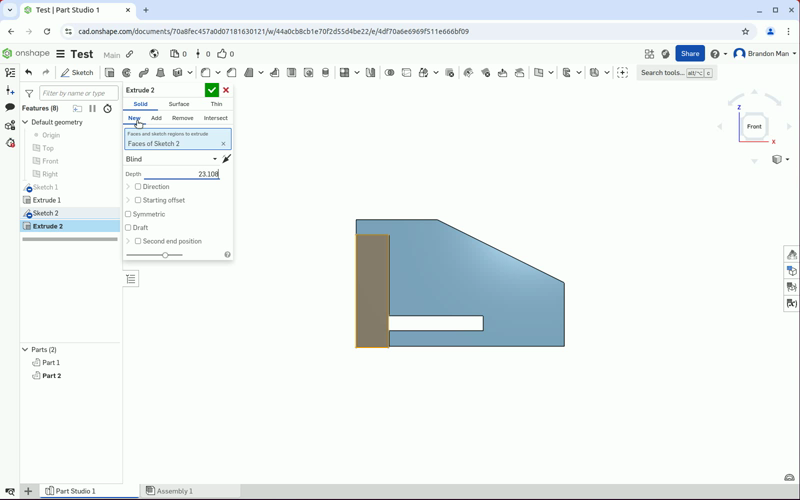
key(enter)
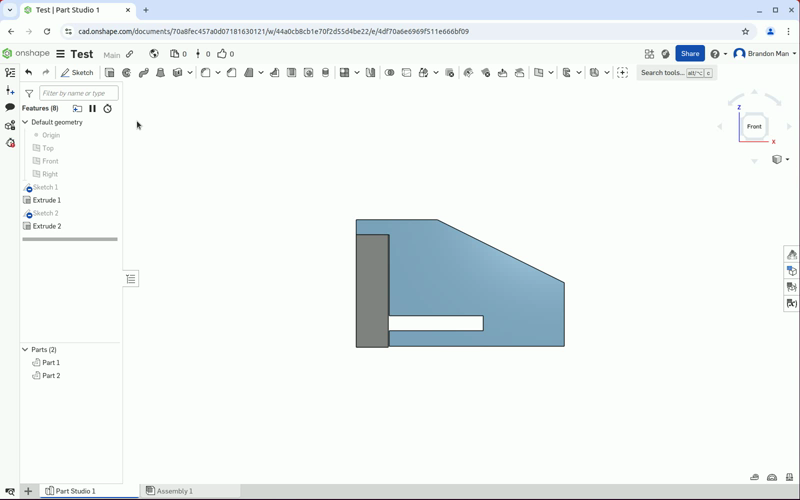
key(shift+h)
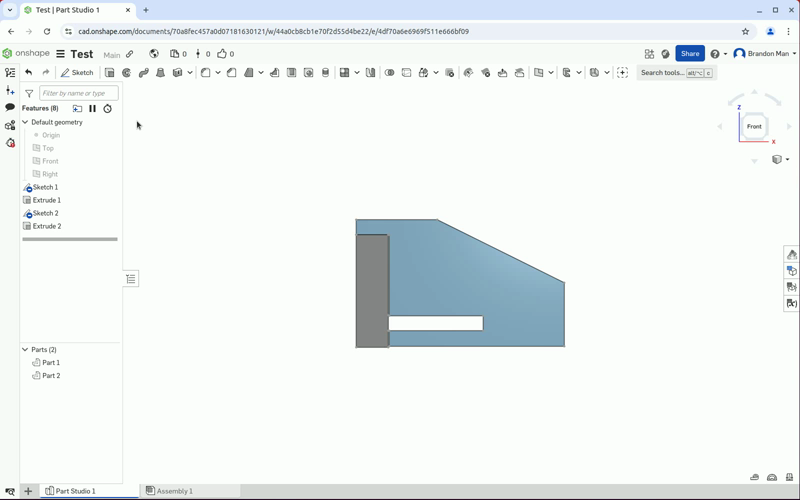
key(shift+h)
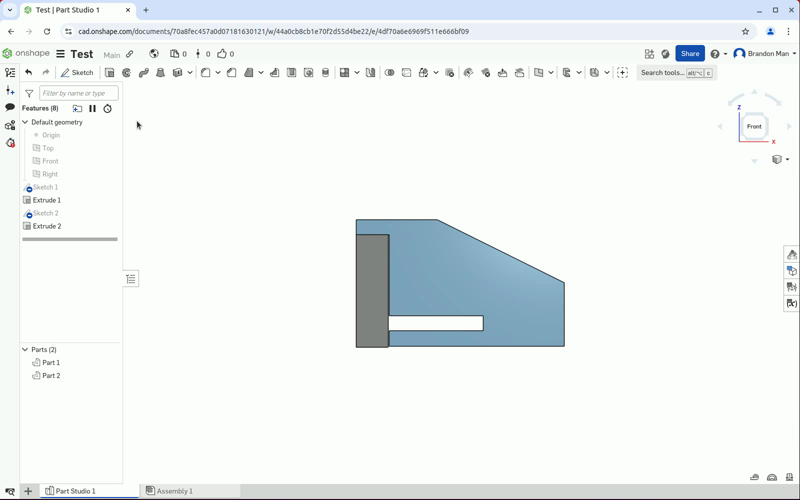
mouse_move(73, 189)
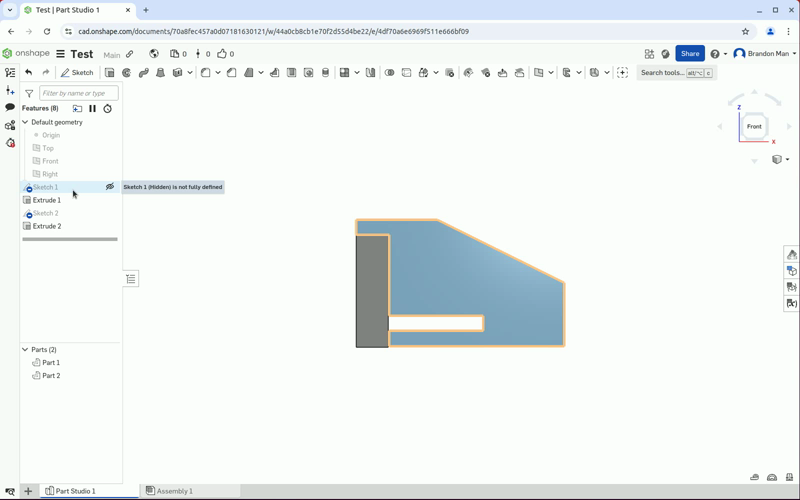
click(73, 189)
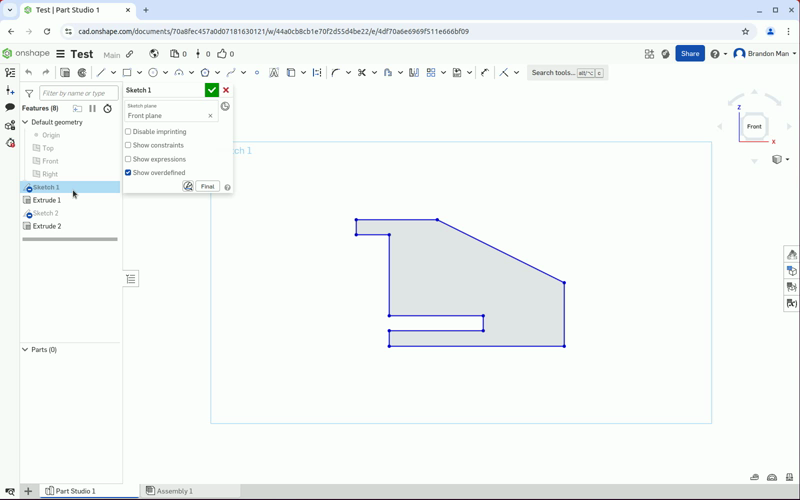
mouse_move(229, 92)
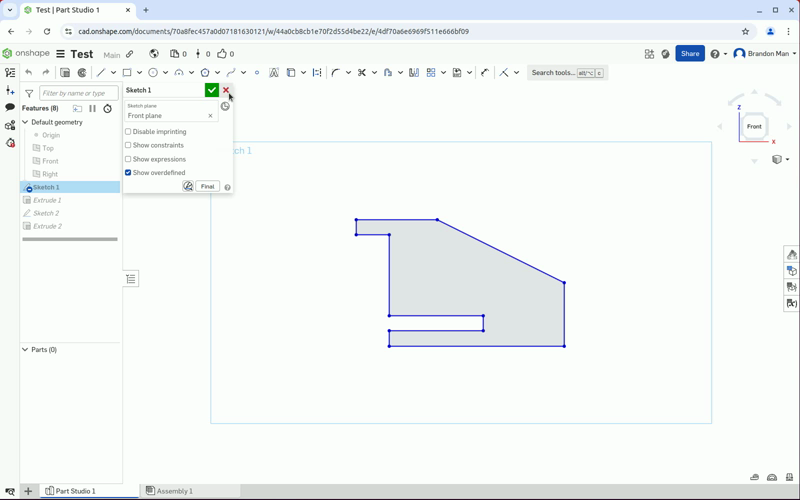
click(229, 92)
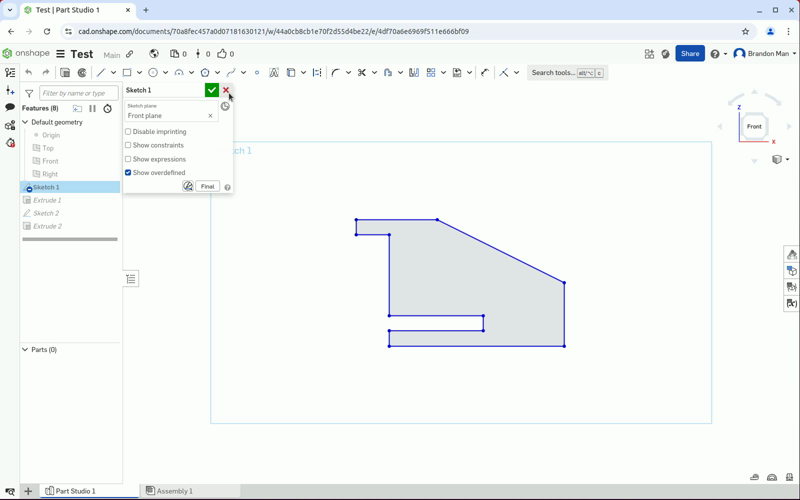
key(shift+s)
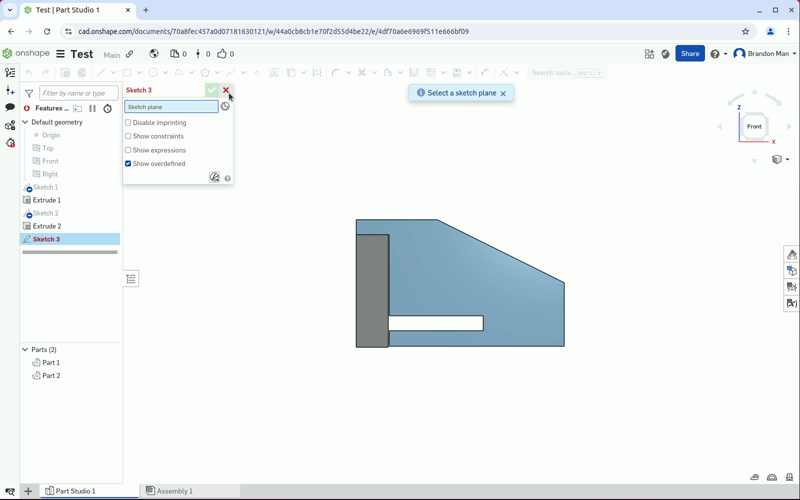
mouse_move(73, 163)
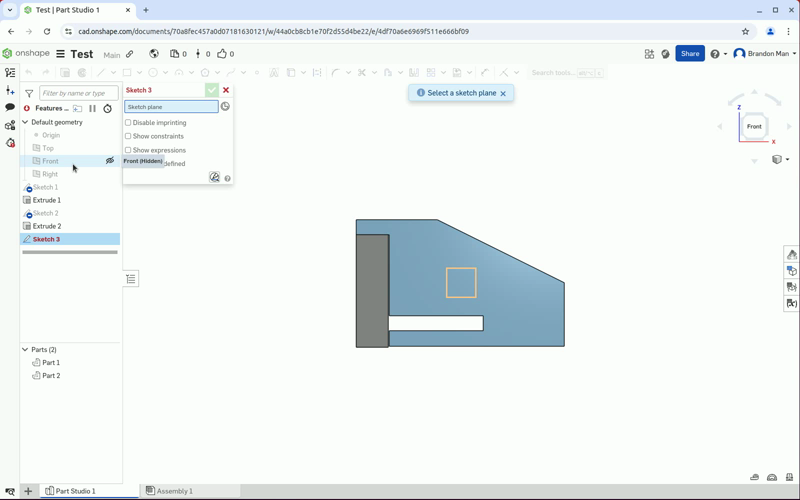
click(73, 163)
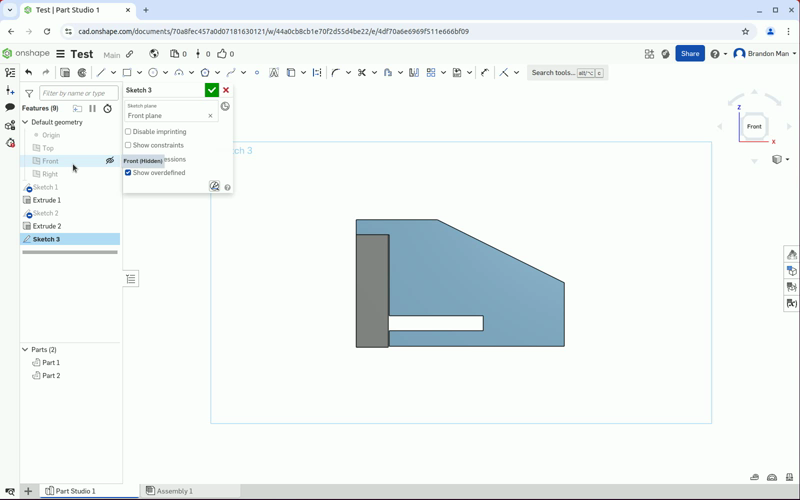
mouse_move(73, 352)
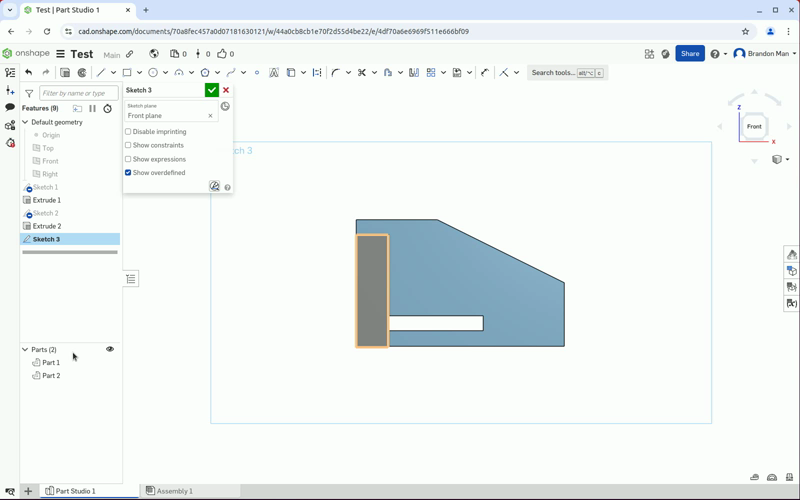
key(y)
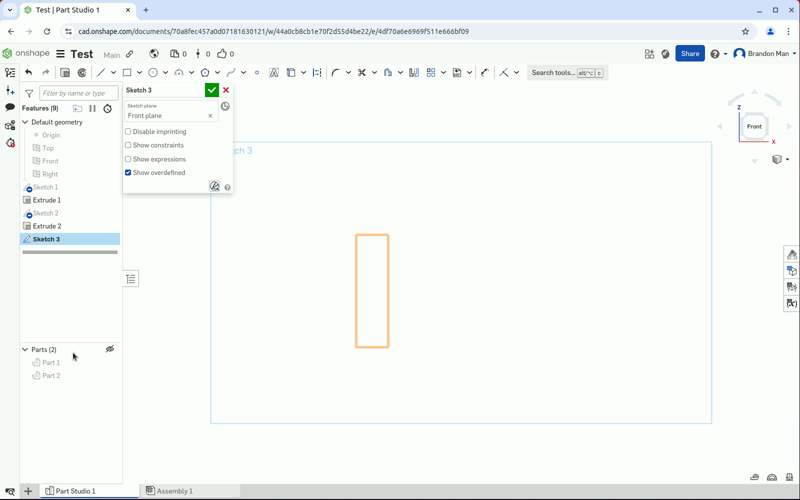
key(l)
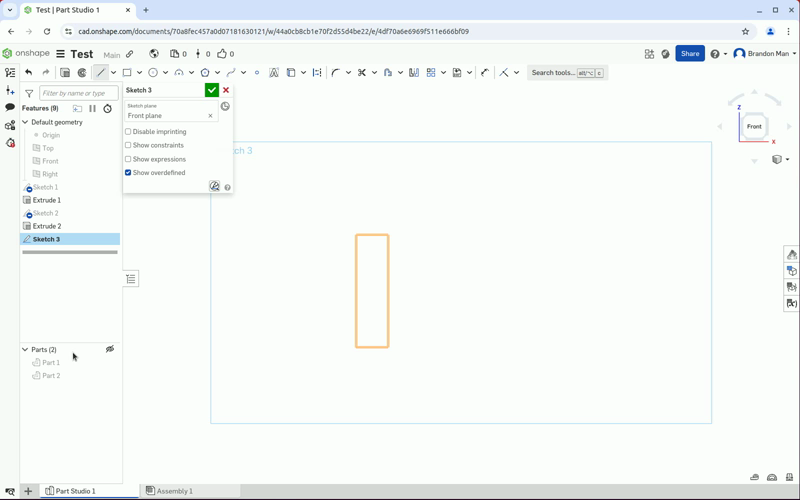
key_down(shift)
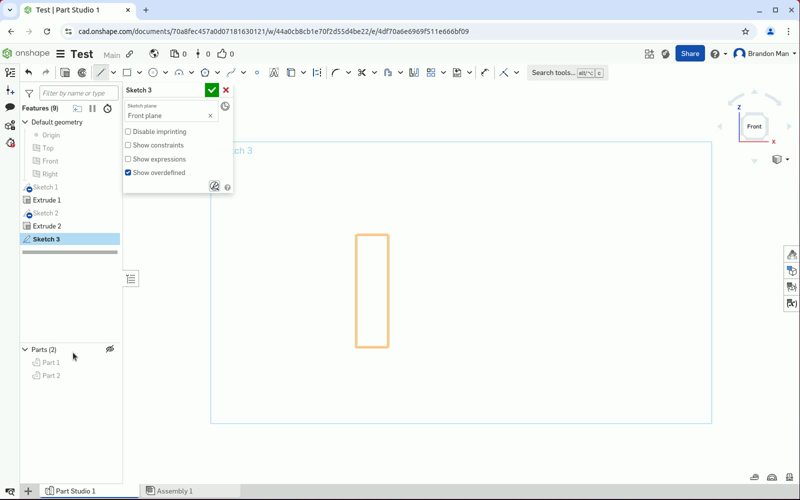
mouse_move(388, 330)
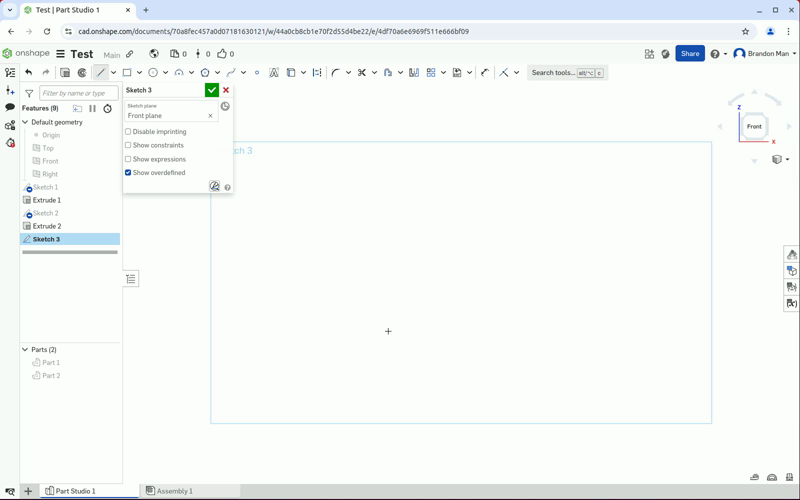
click(388, 330)
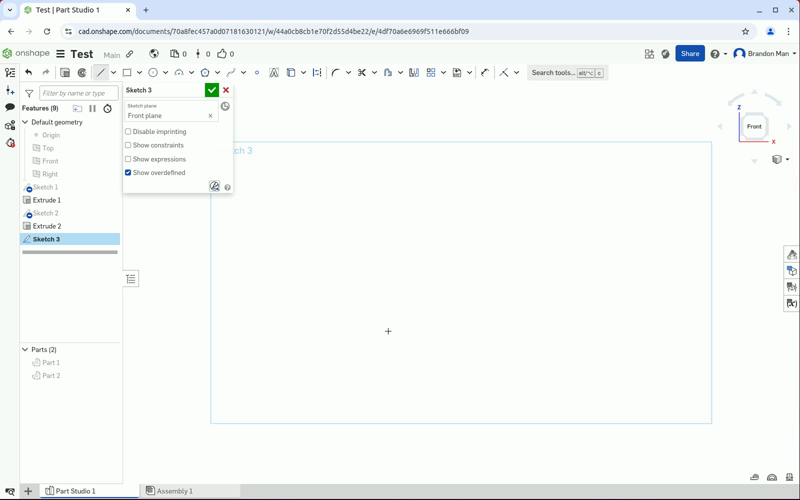
key_up(shift)
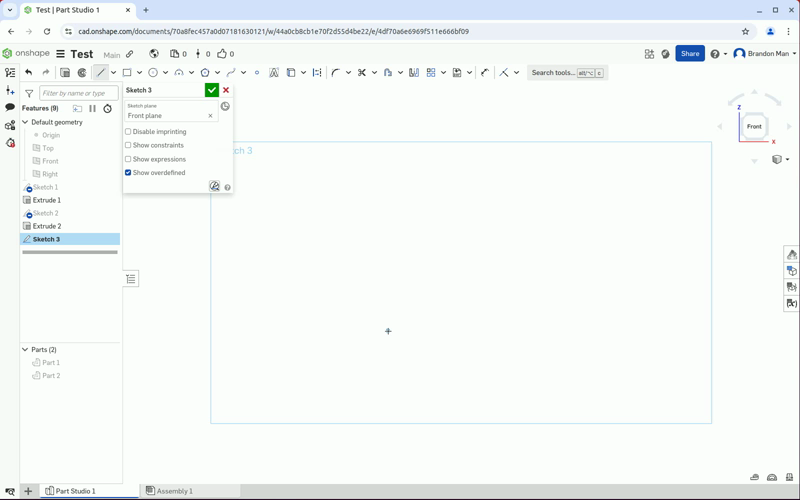
key_down(shift)
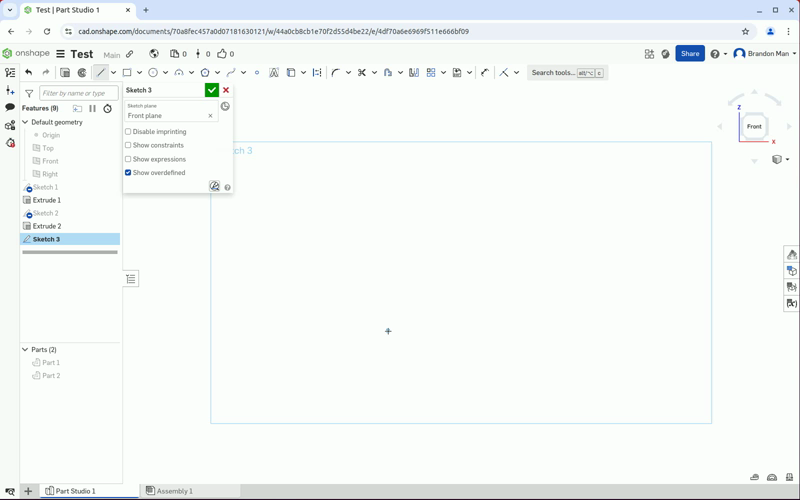
mouse_move(484, 330)
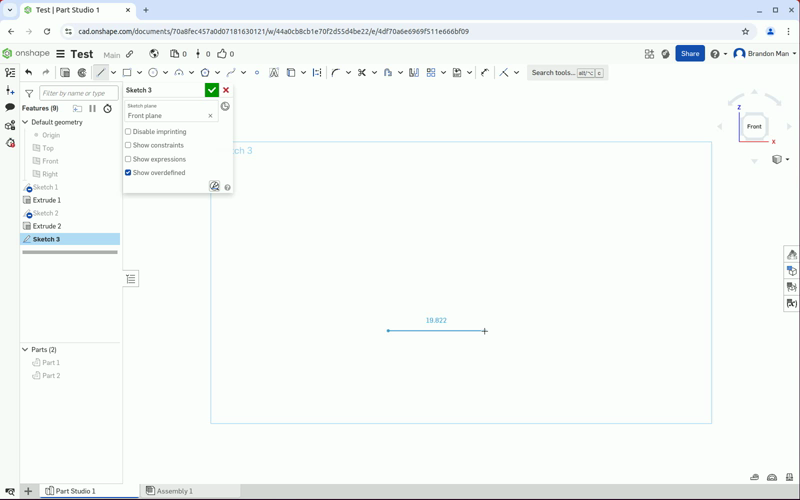
click(484, 330)
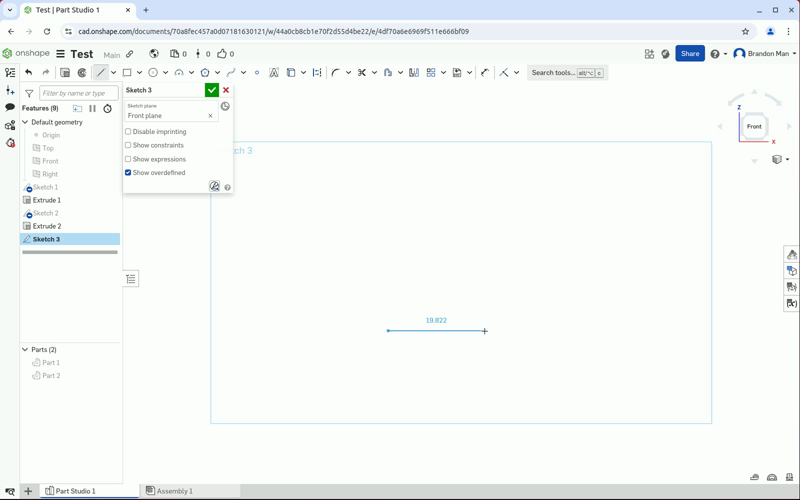
key_up(shift)
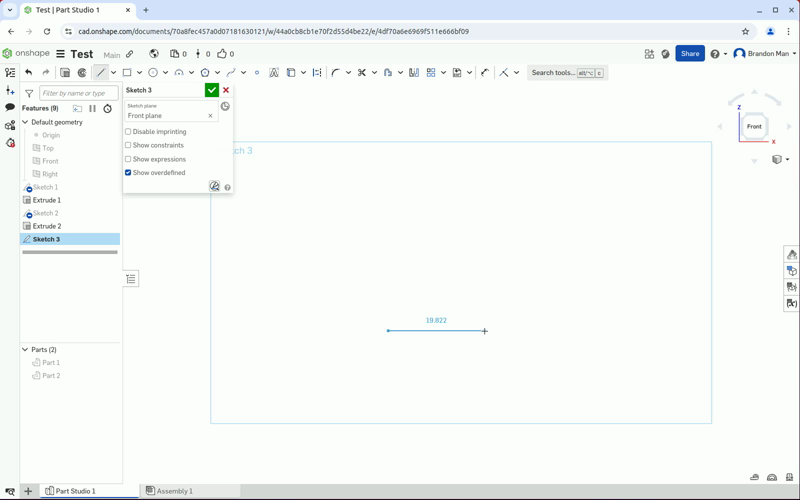
key_down(shift)
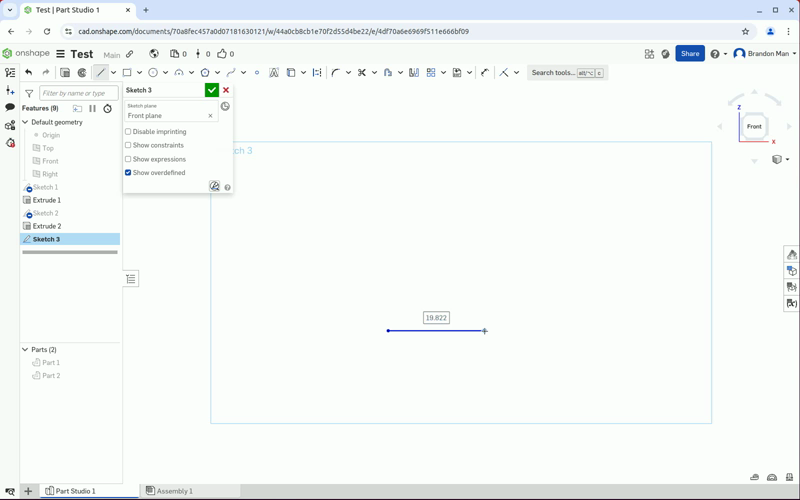
mouse_move(514, 330)
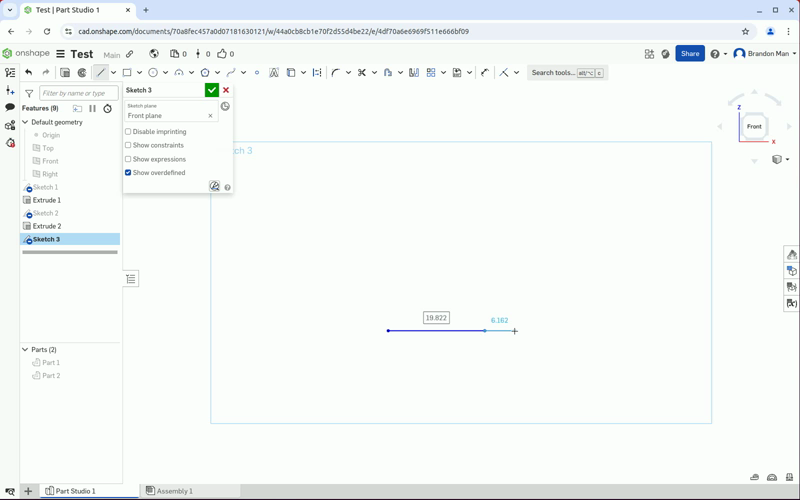
mouse_move(484, 314)
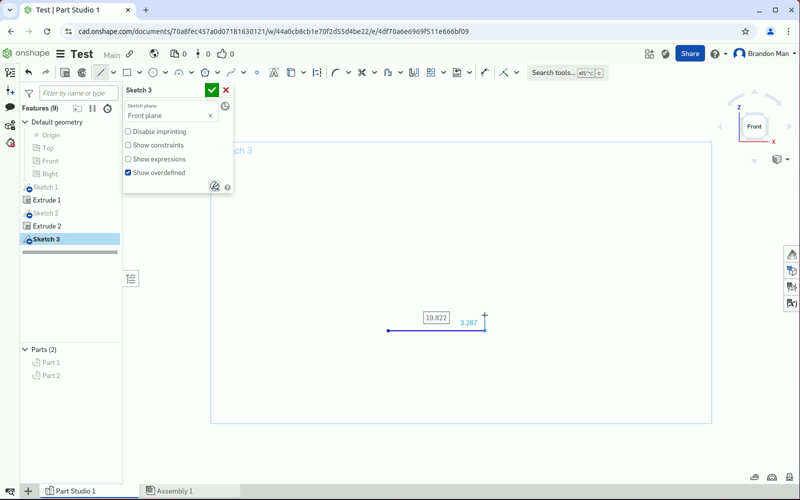
click(484, 314)
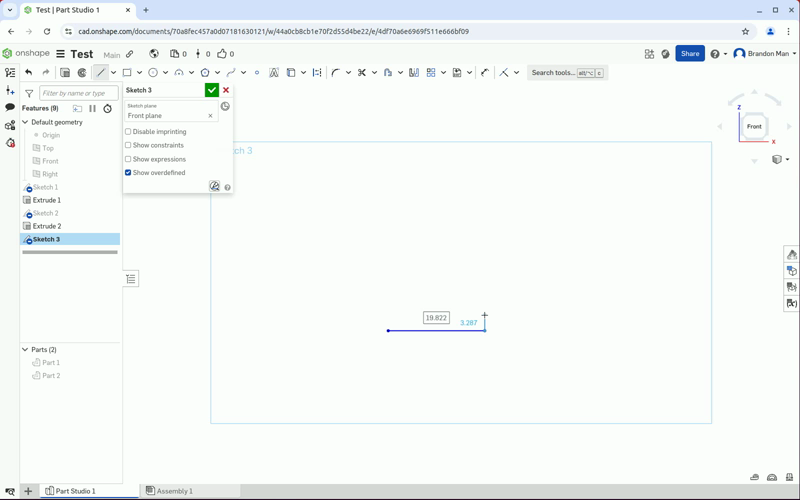
key_up(shift)
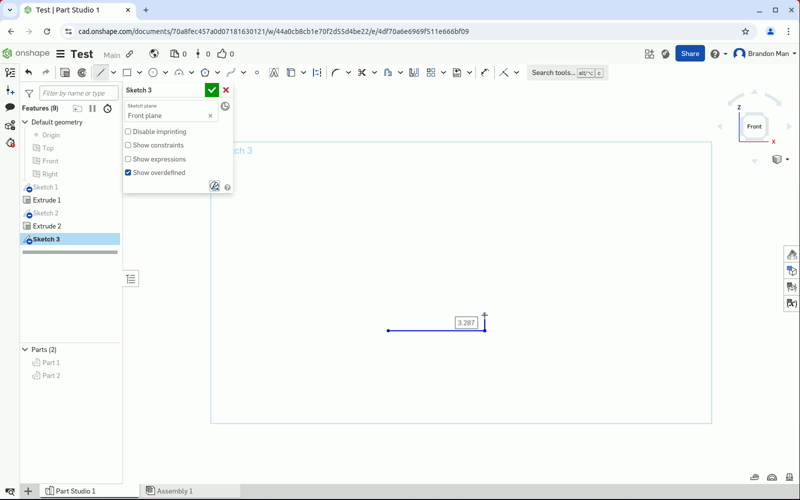
key_down(shift)
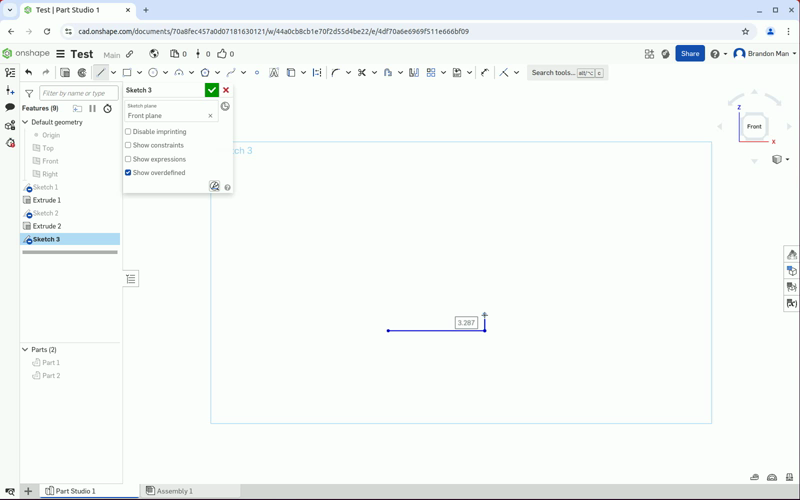
mouse_move(388, 314)
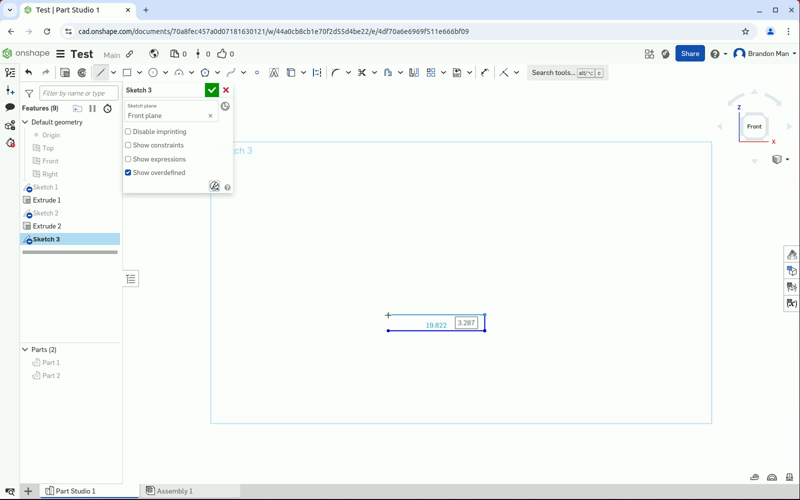
click(388, 314)
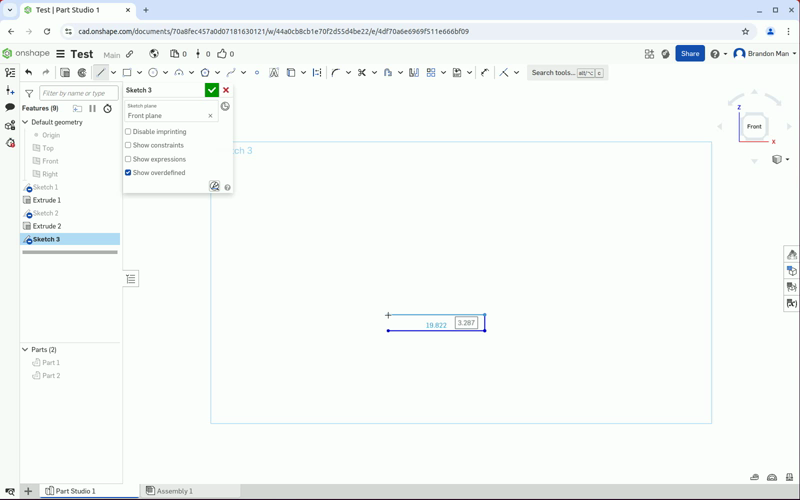
key_up(shift)
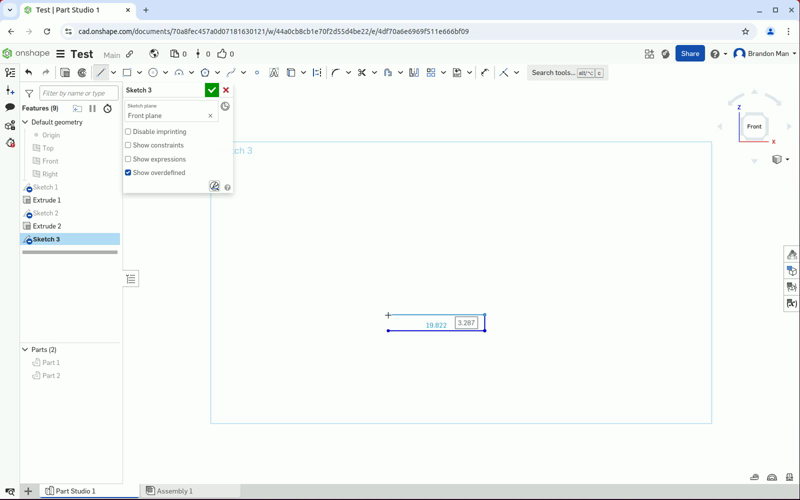
mouse_move(418, 314)
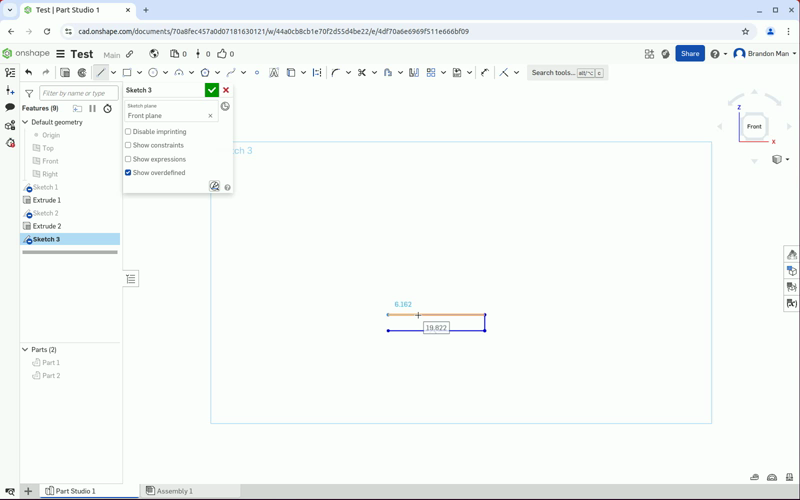
key_down(shift)
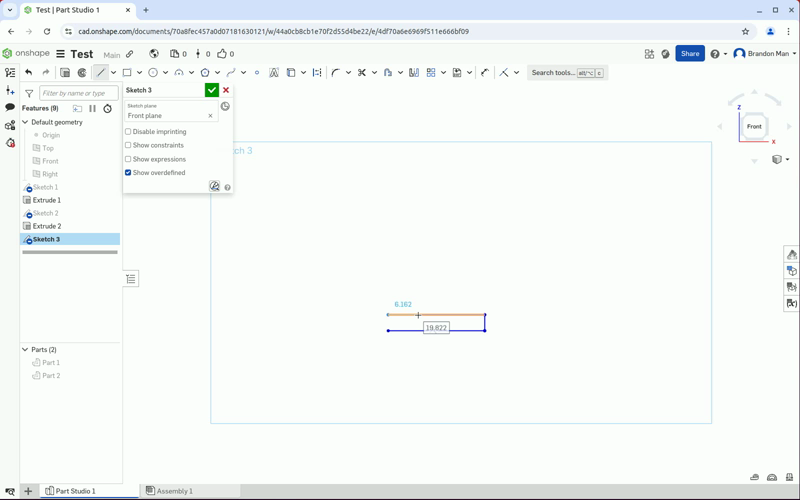
mouse_move(388, 330)
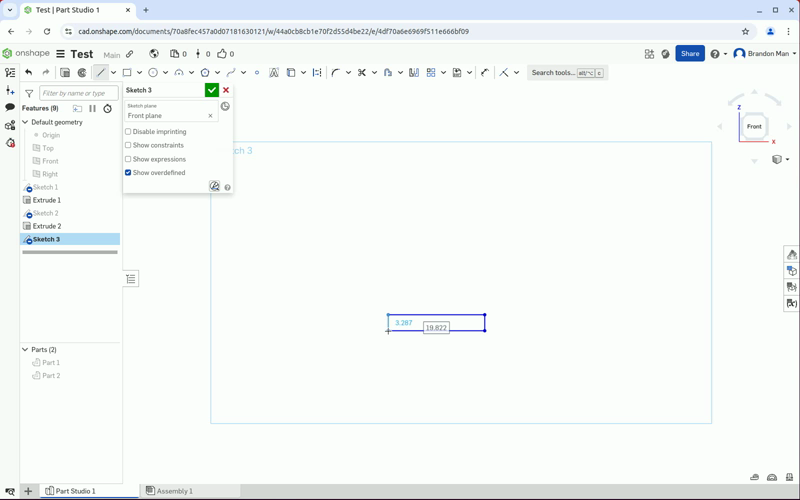
key_up(shift)
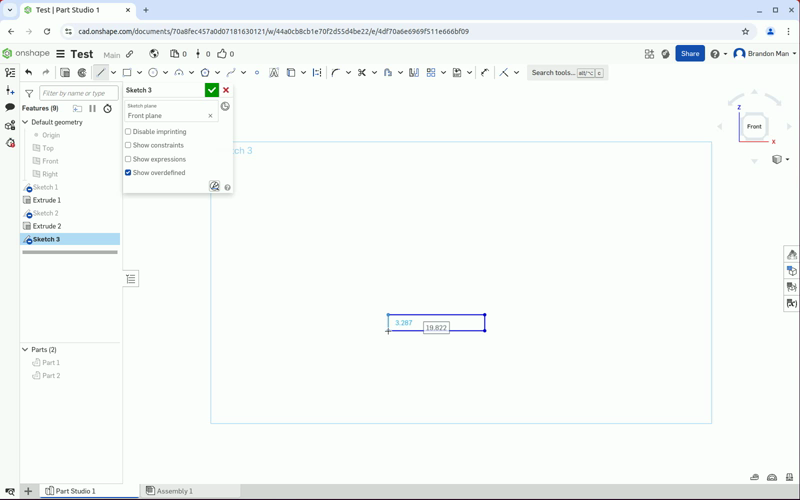
click(388, 330)
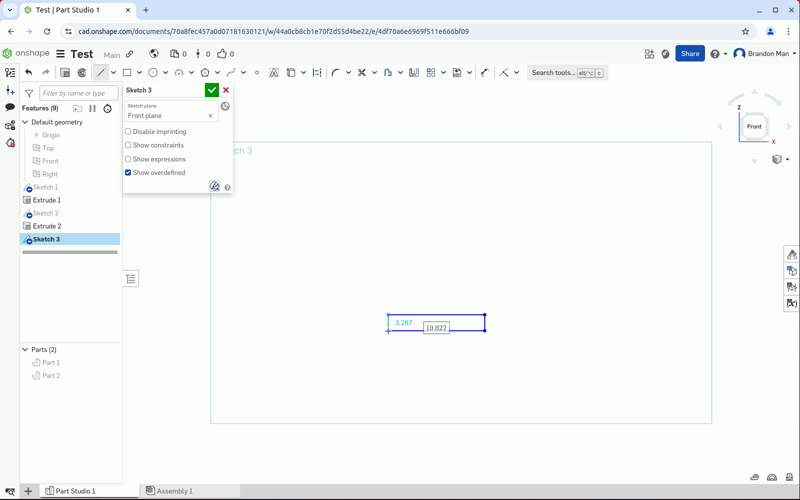
key(esc)
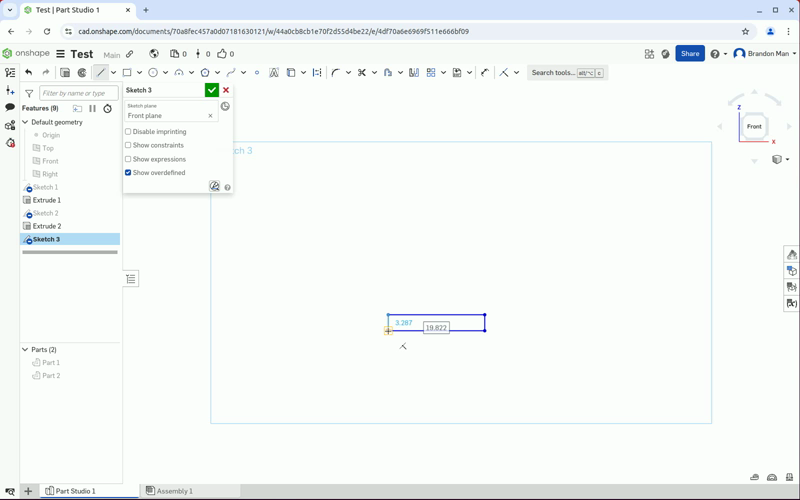
mouse_move(404, 317)
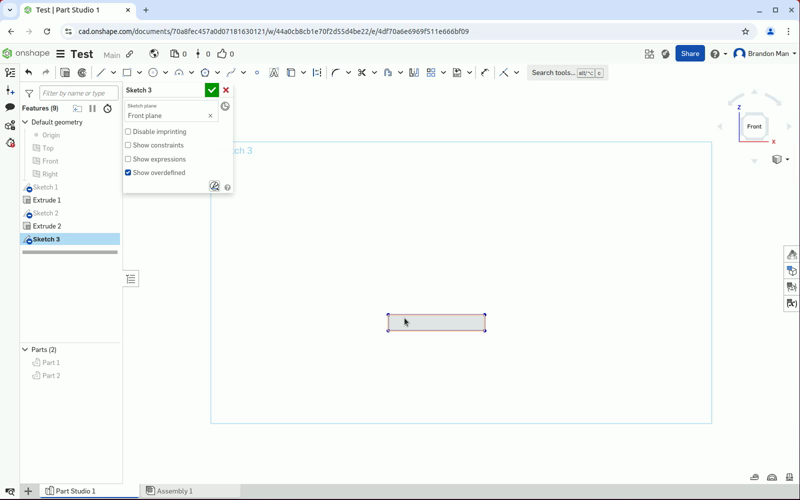
scroll(6)
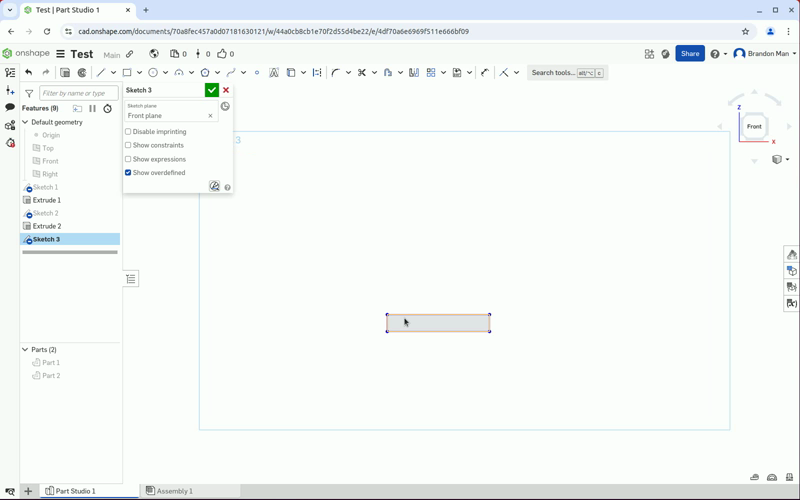
scroll(6)
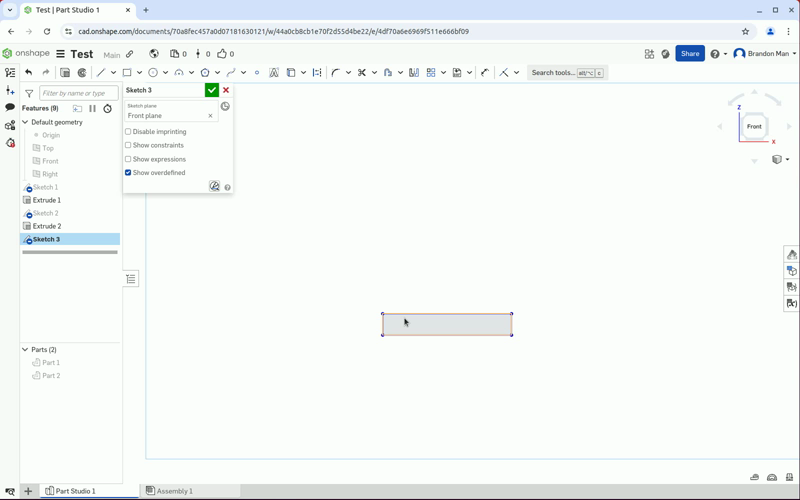
scroll(6)
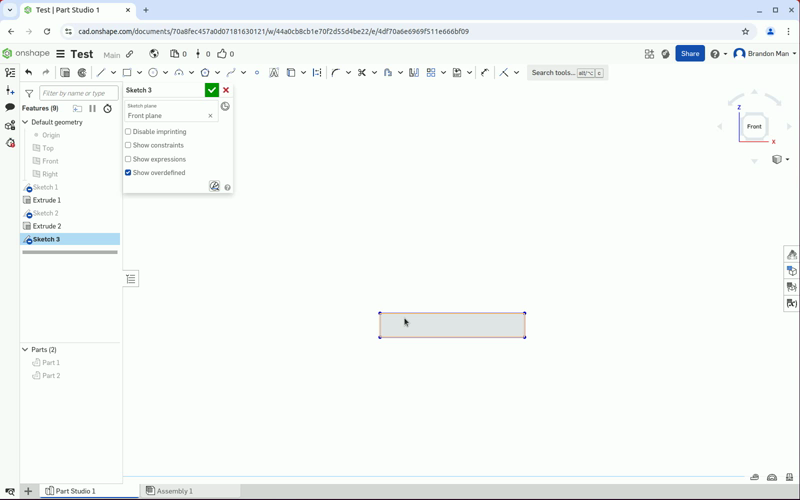
scroll(6)
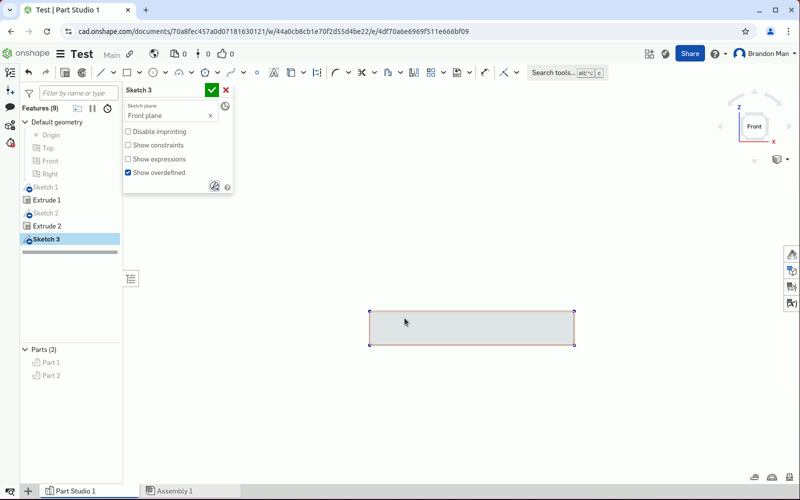
scroll(6)
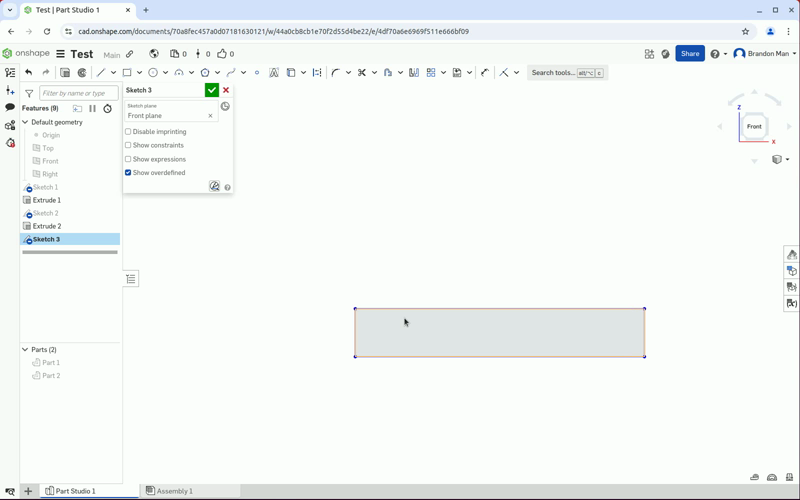
scroll(6)
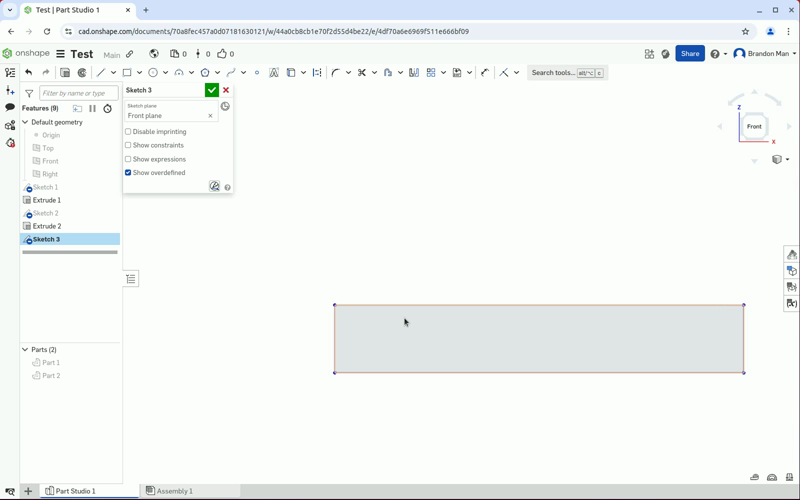
scroll(6)
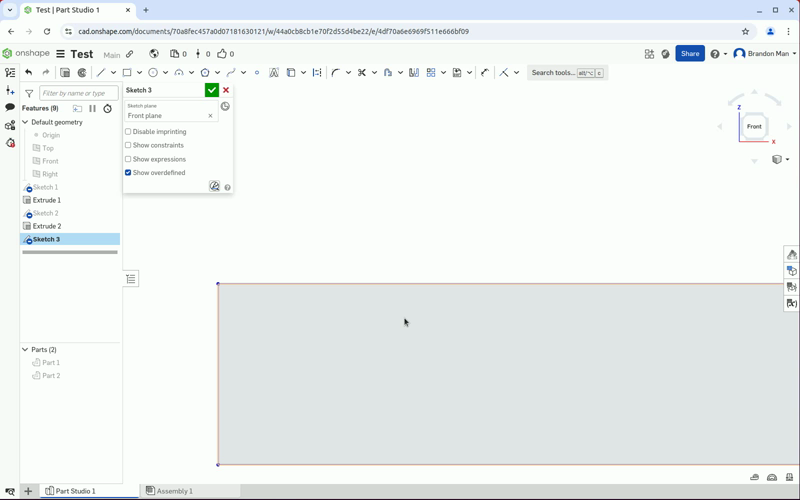
click(404, 317)
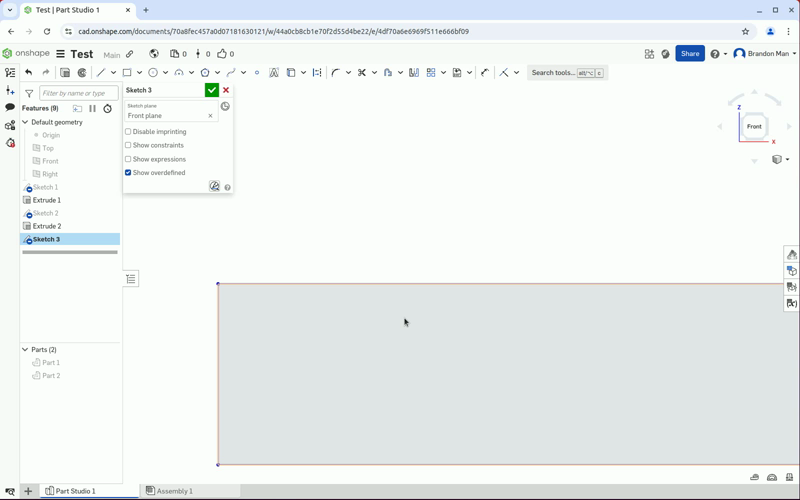
scroll(-6)
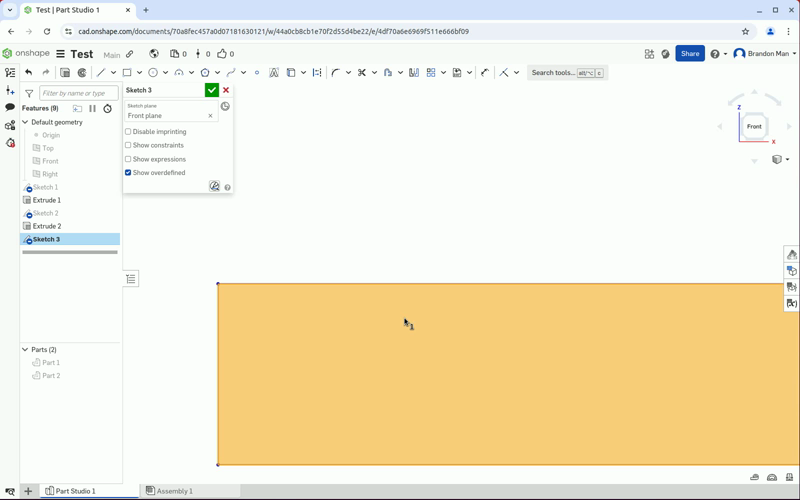
scroll(-6)
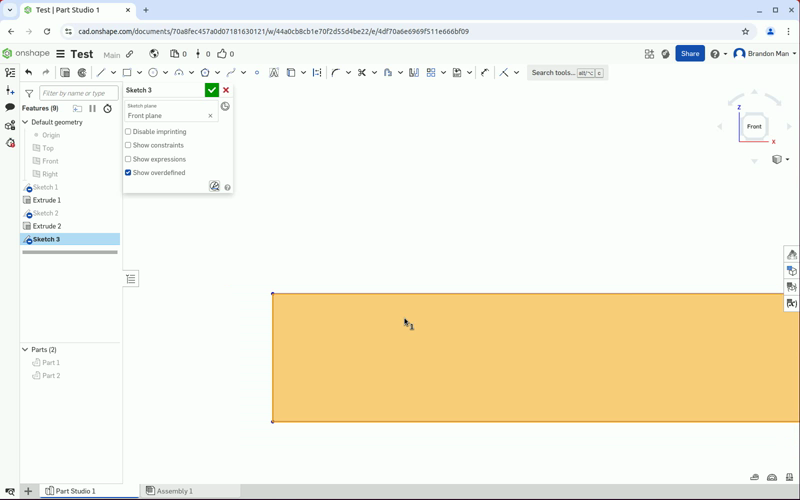
scroll(-6)
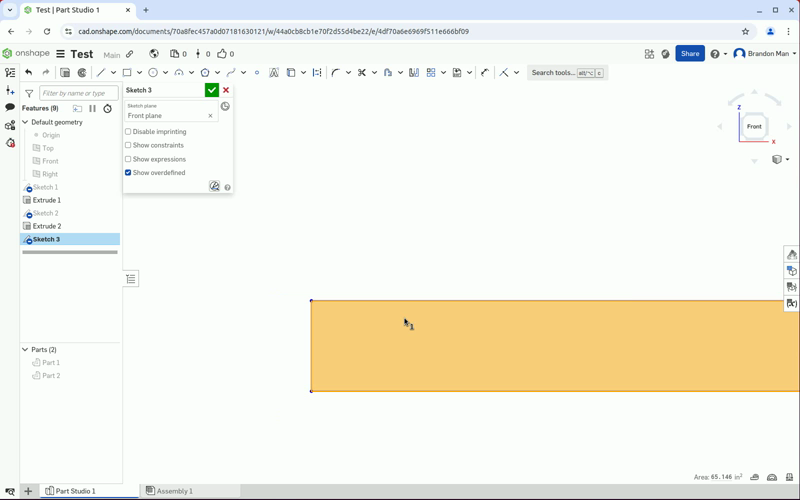
scroll(-6)
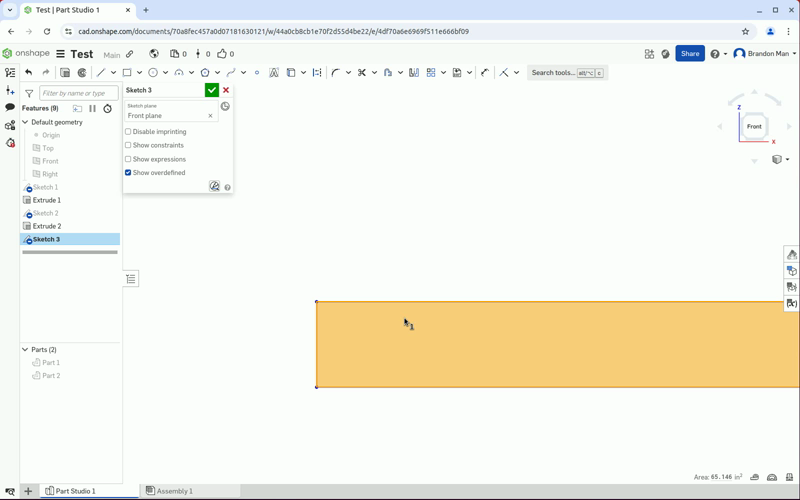
scroll(-6)
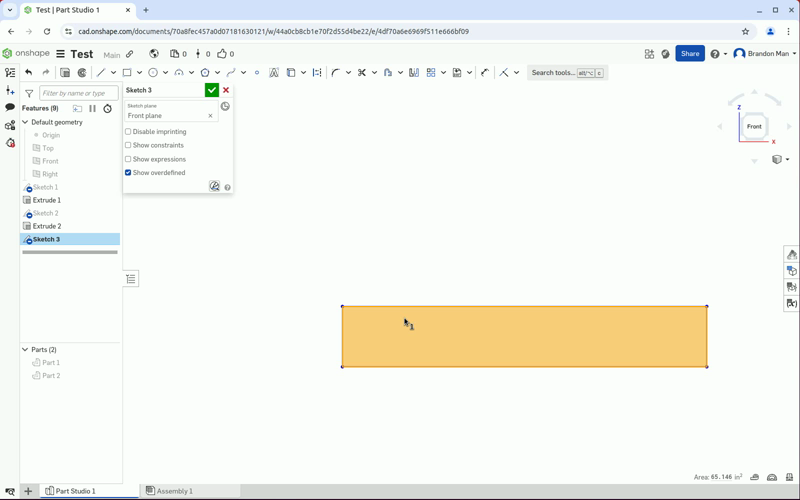
scroll(-6)
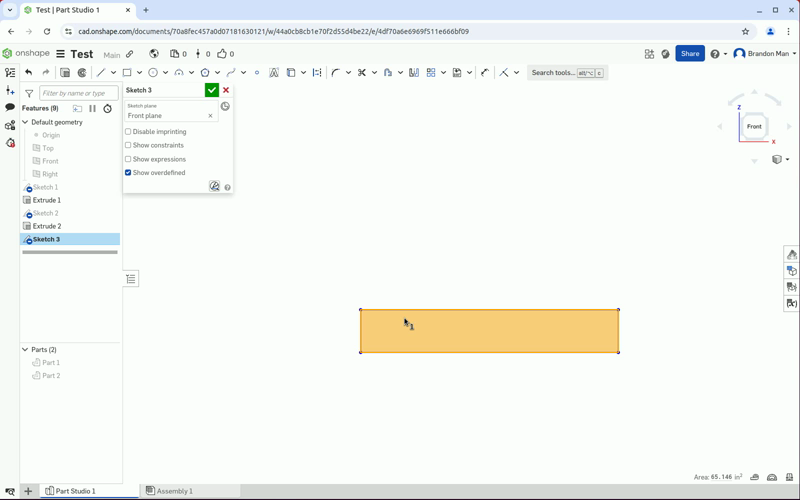
scroll(-6)
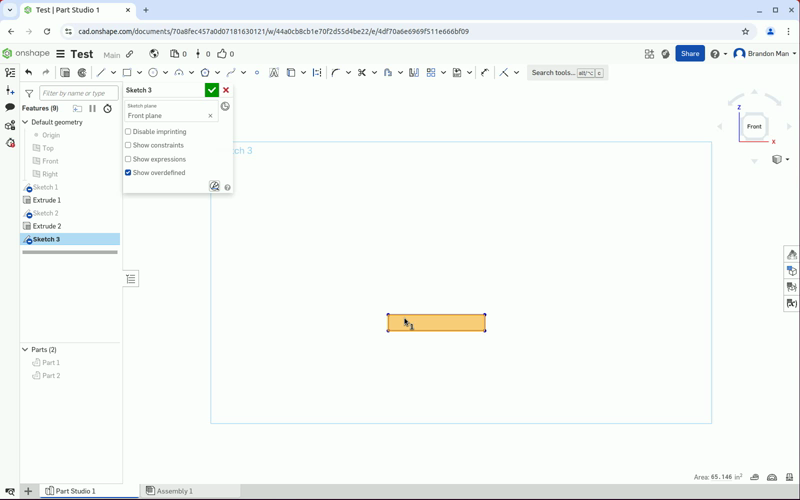
mouse_move(73, 352)
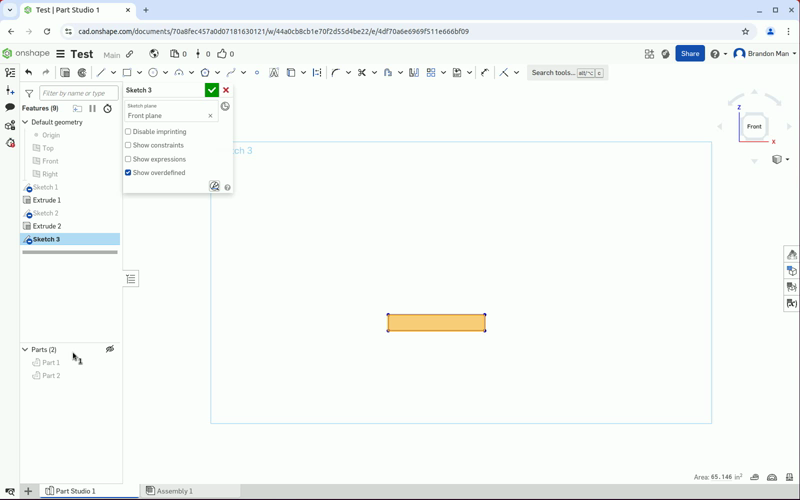
key(shift+y)
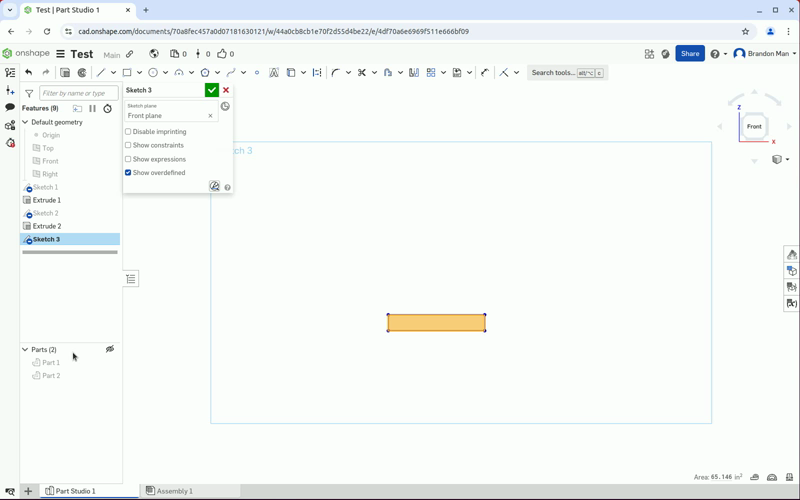
key(shift+e)
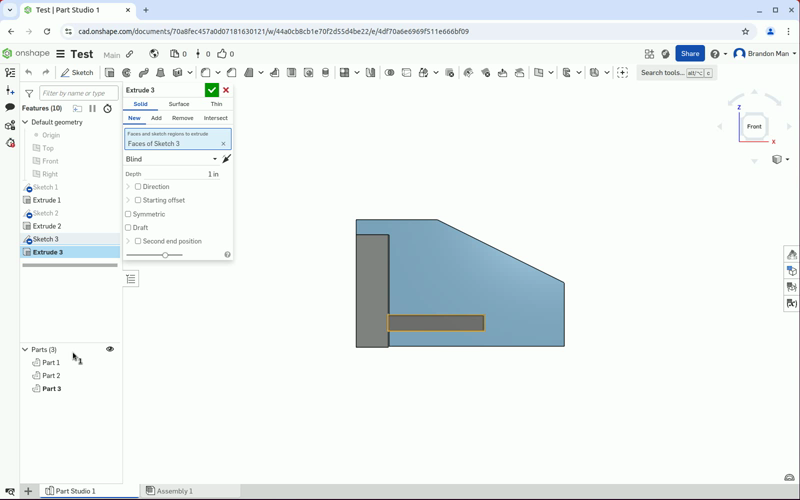
mouse_move(143, 106)
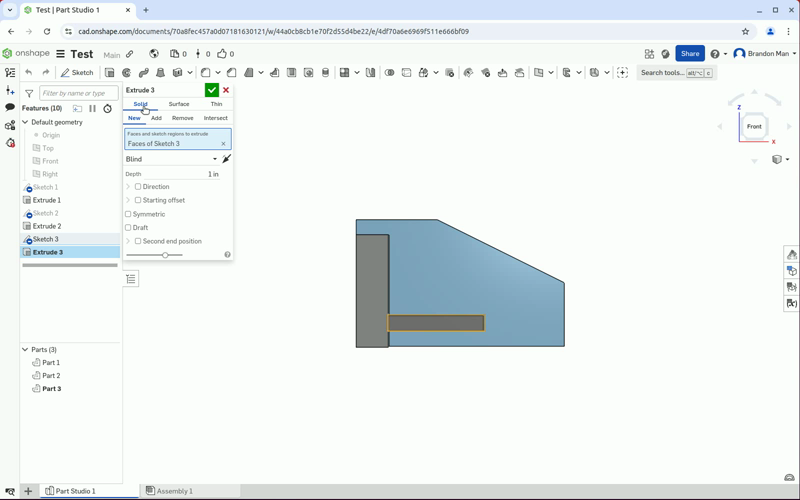
click(143, 106)
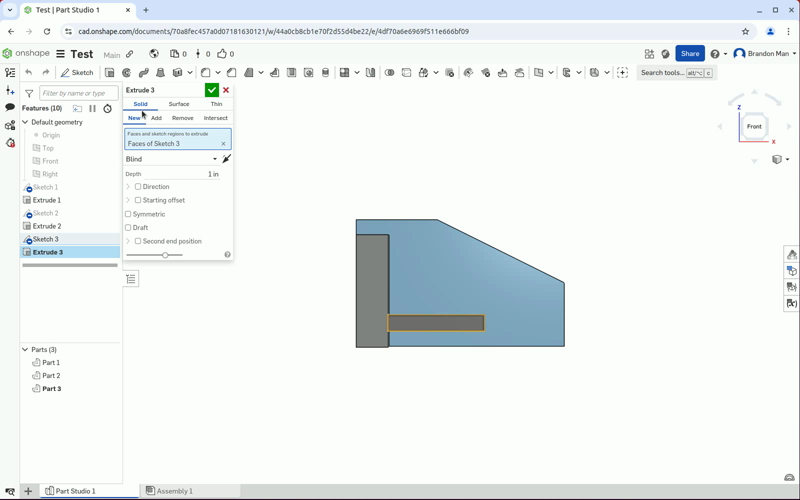
mouse_move(137, 120)
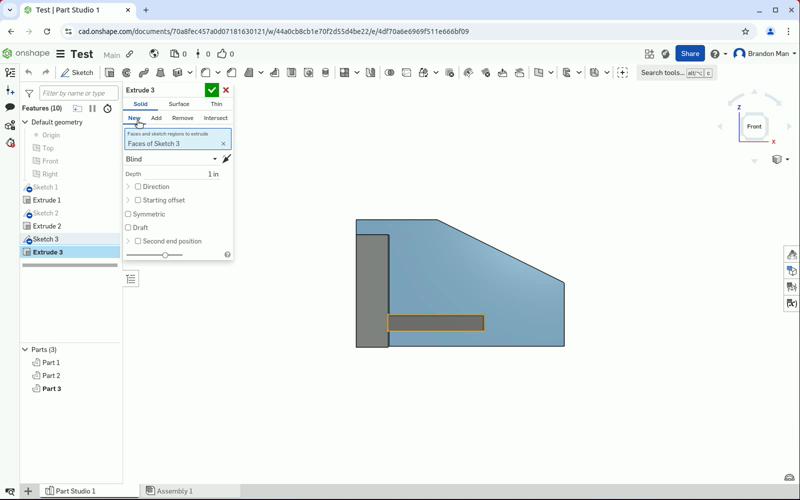
click(137, 120)
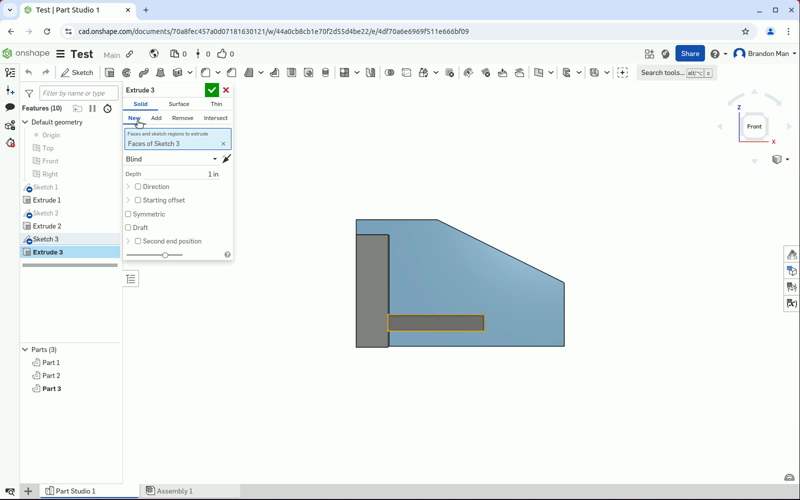
key(tab, 4)
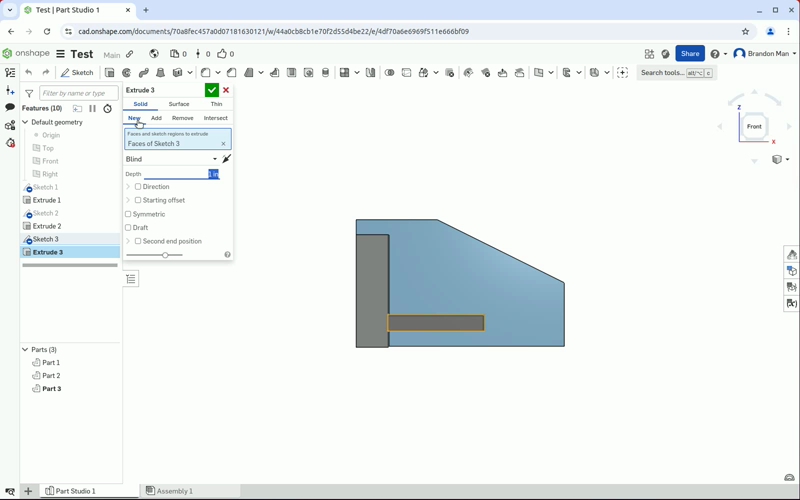
text(23.108)
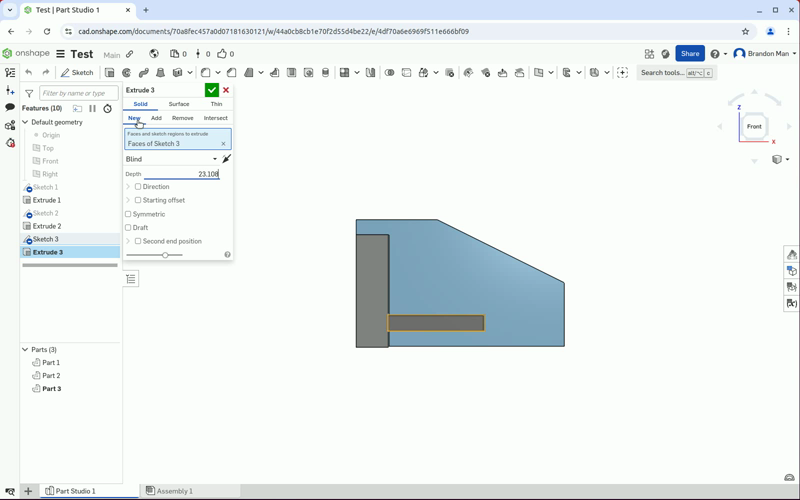
key(enter)
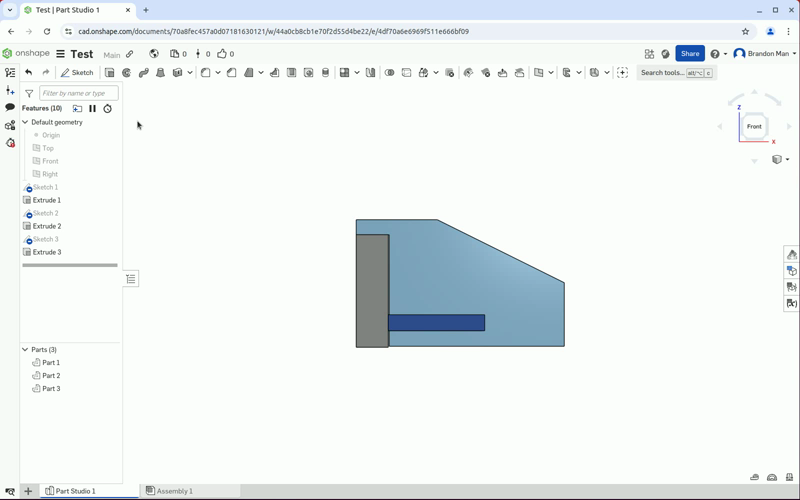
key(shift+h)
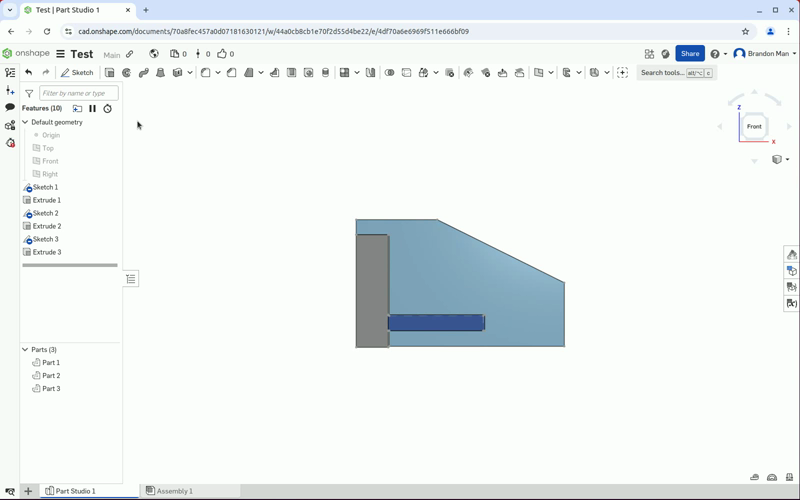
key(shift+h)
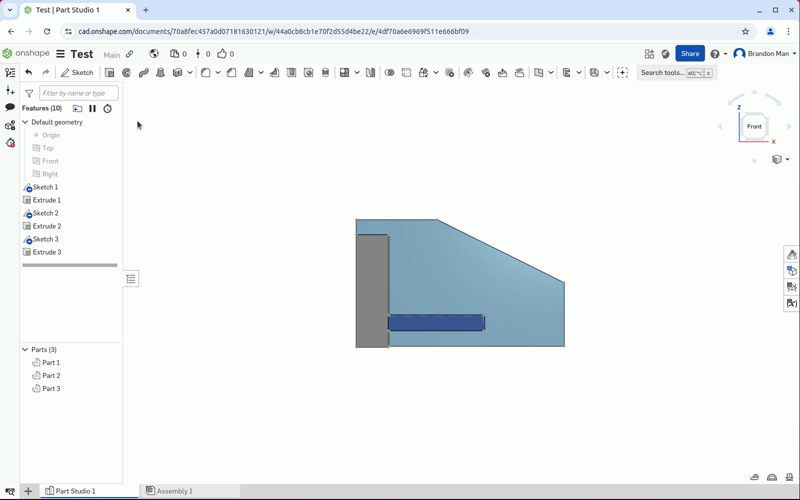
key(shift+7)
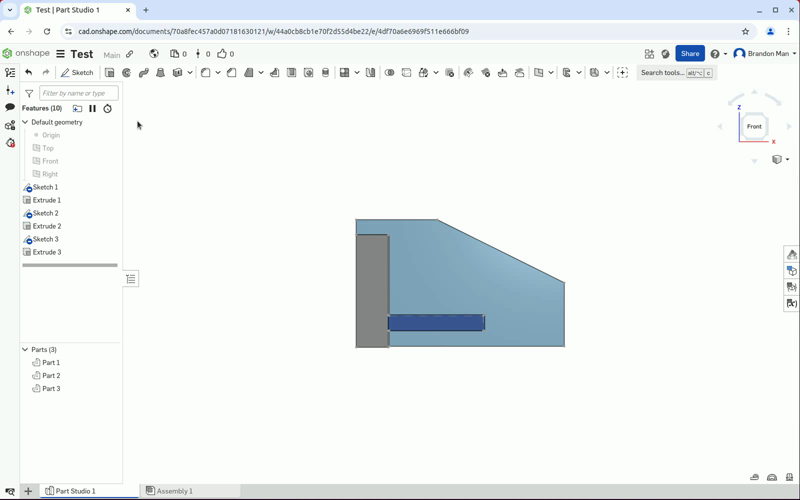
key(left, 2)
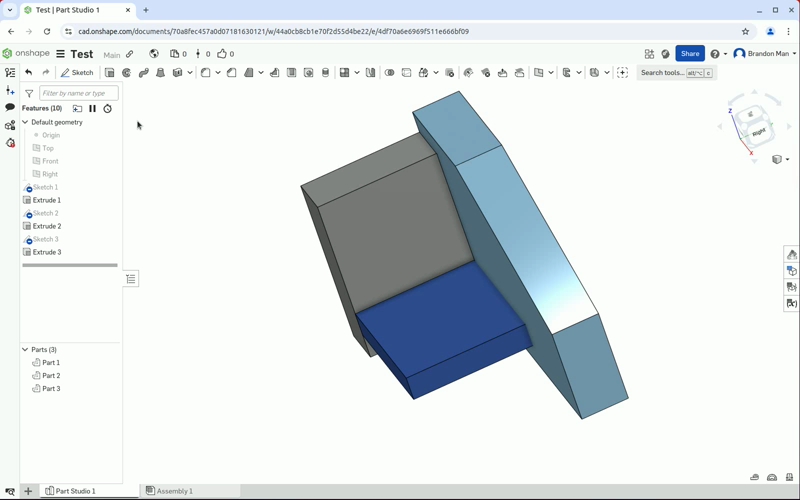
key(down, 2)
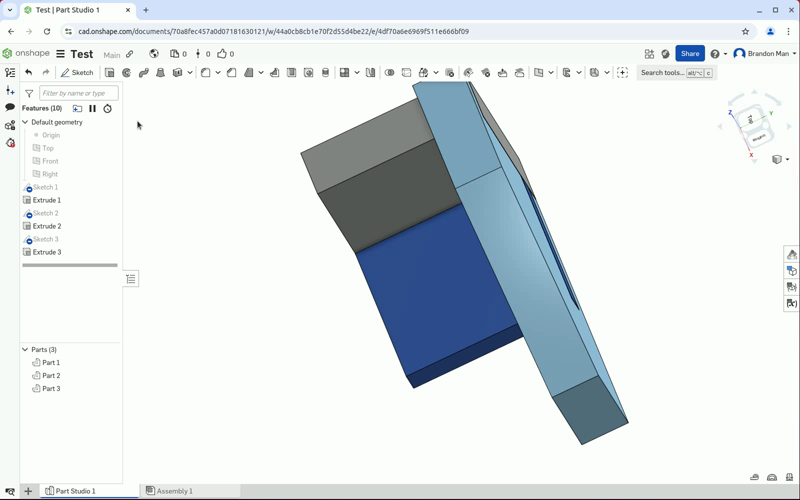
key(up, 2)
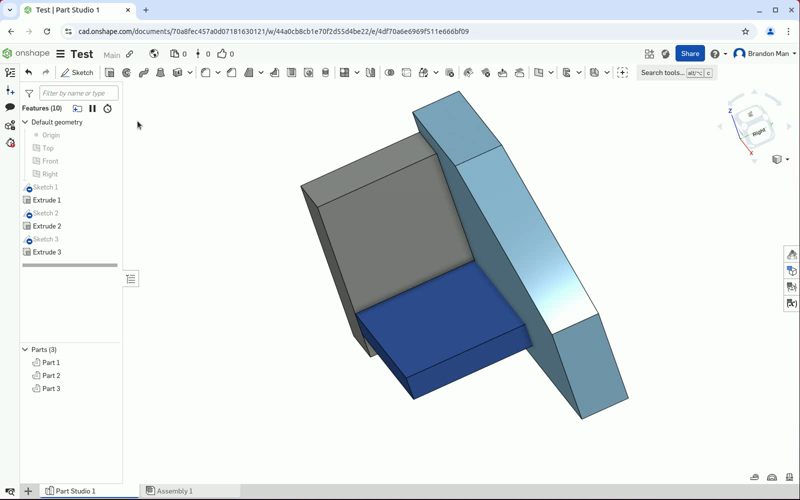
key(right, 2)
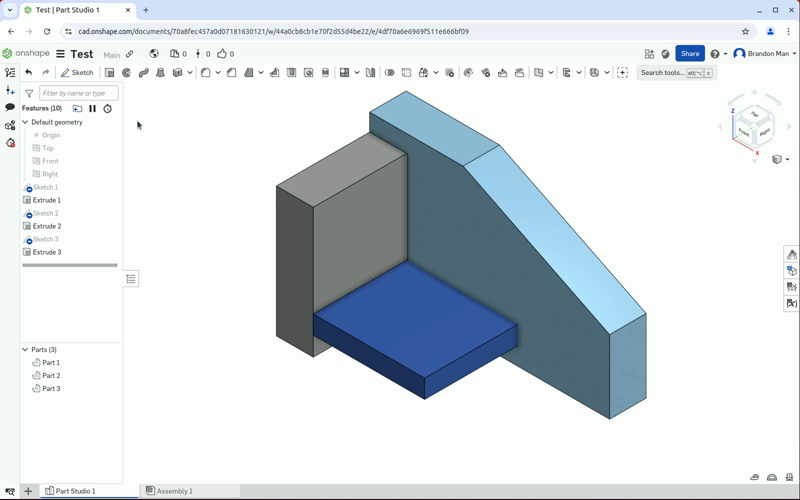
mouse_move(73, 189)
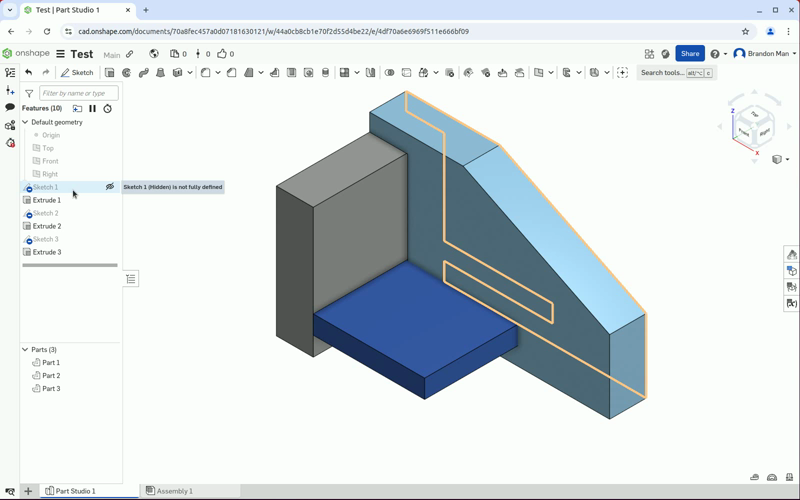
click(73, 189)